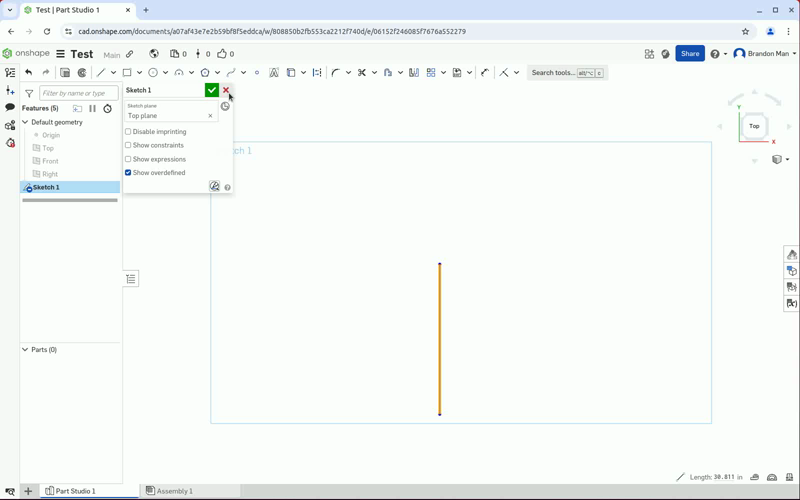
key(shift+h)
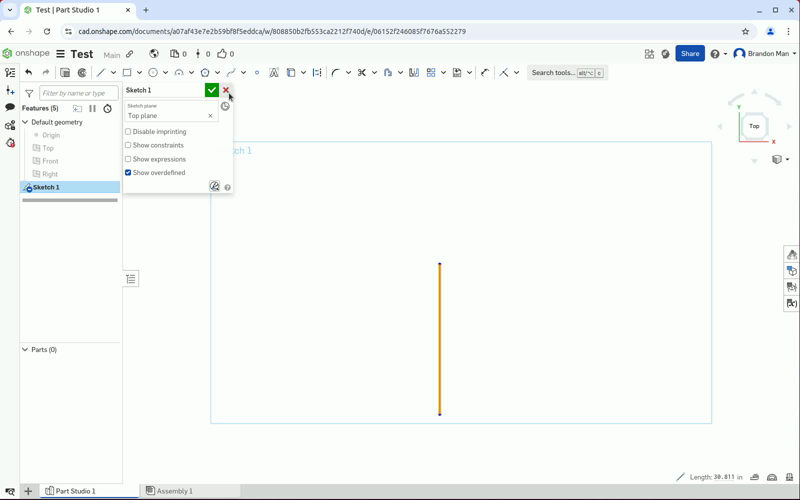
key(shift+s)
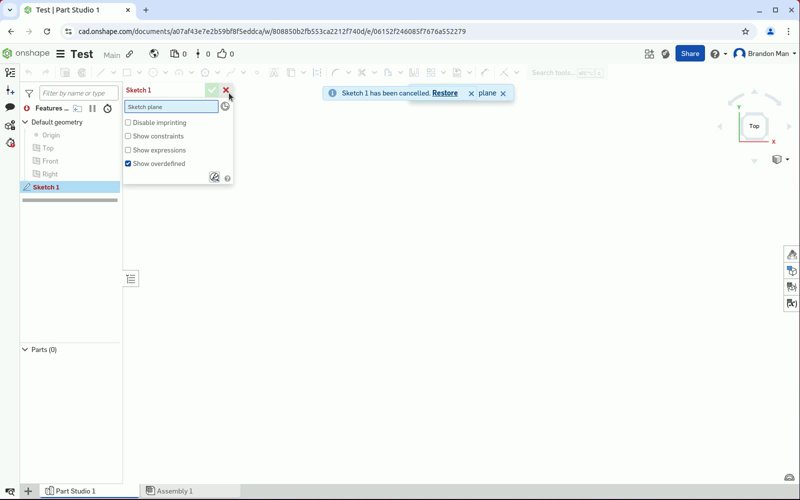
mouse_move(73, 150)
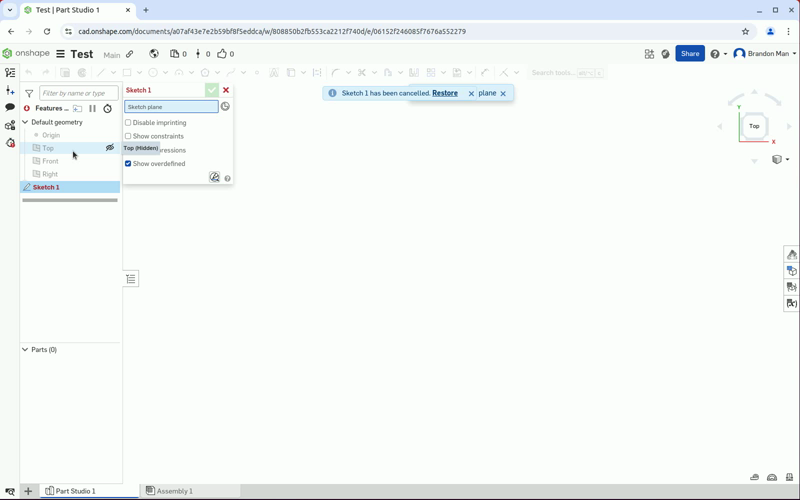
click(73, 150)
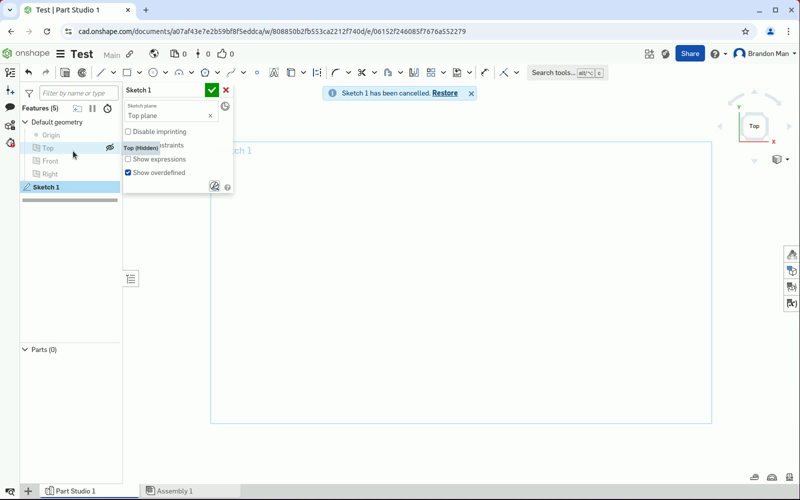
mouse_move(73, 352)
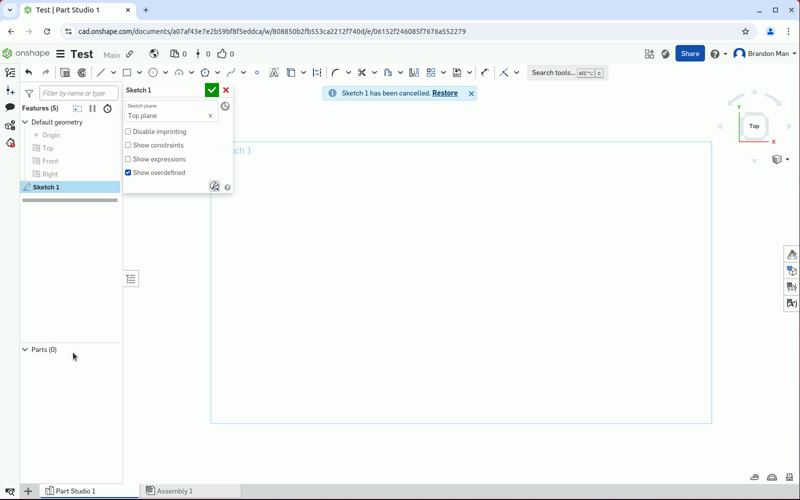
key(y)
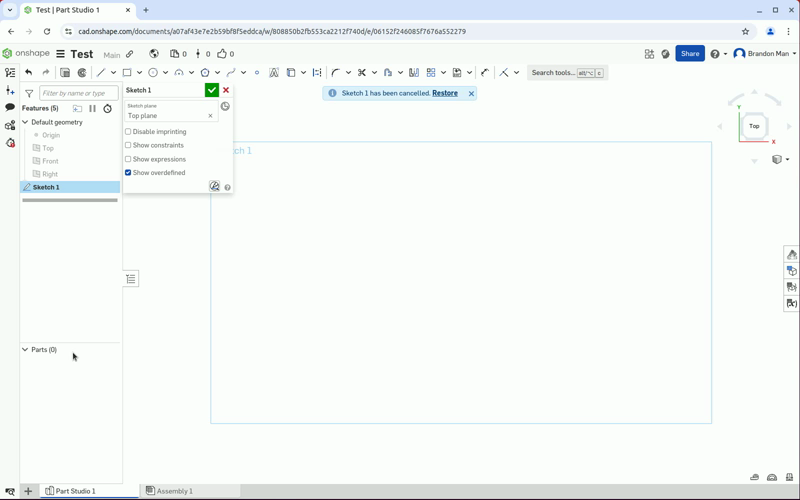
key(l)
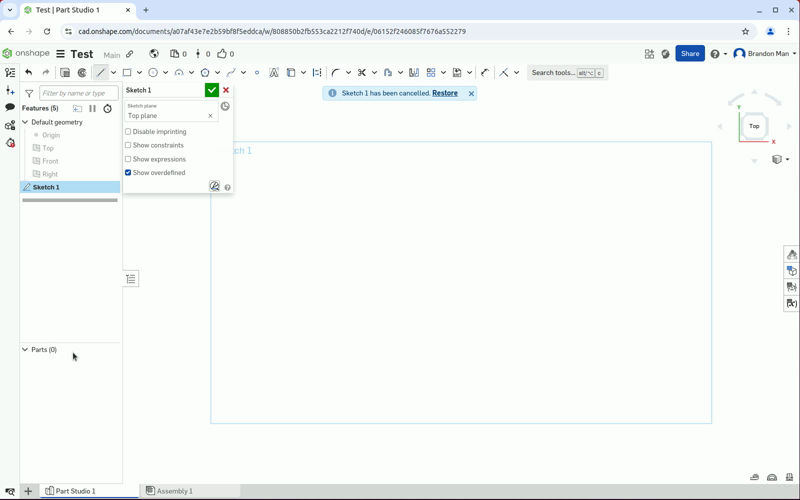
key_down(shift)
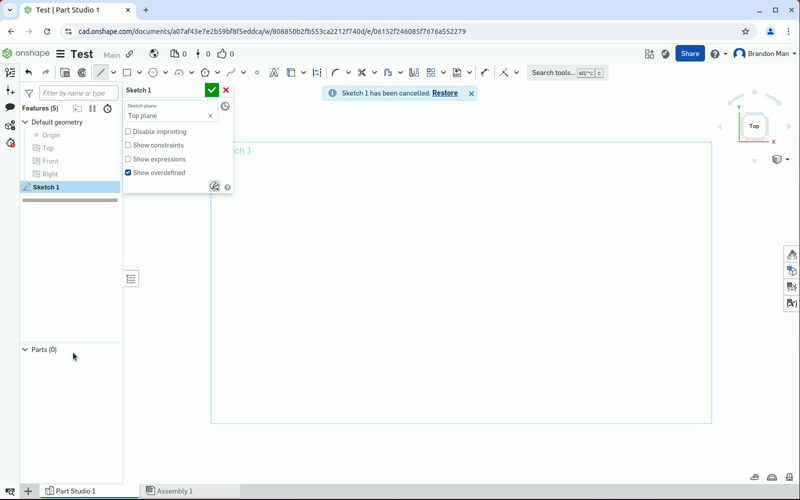
mouse_move(507, 217)
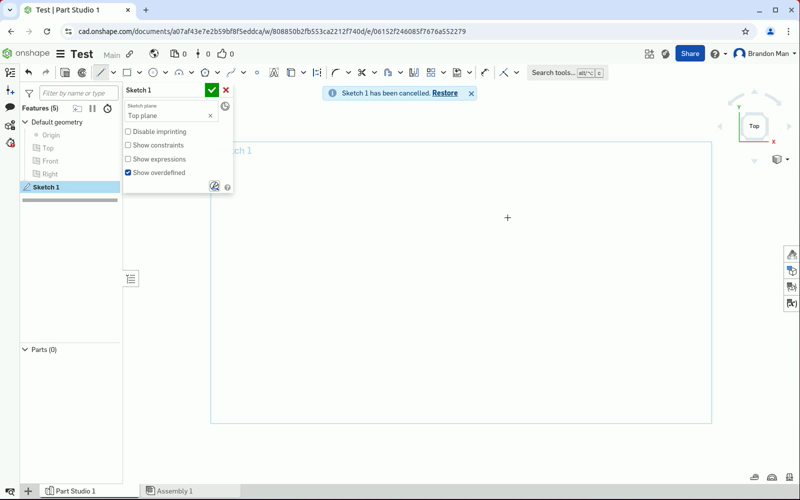
click(507, 217)
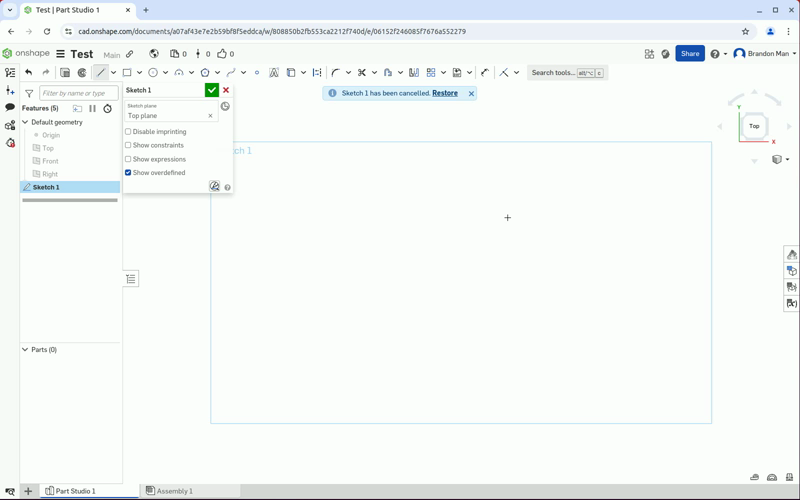
key_up(shift)
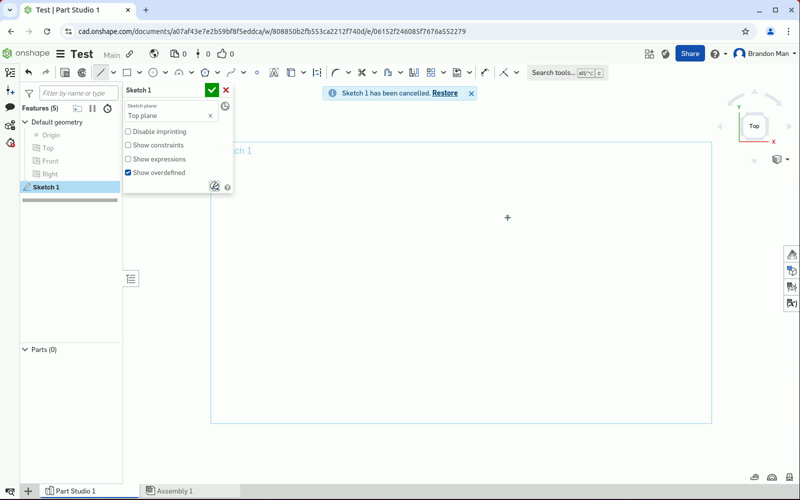
key_down(shift)
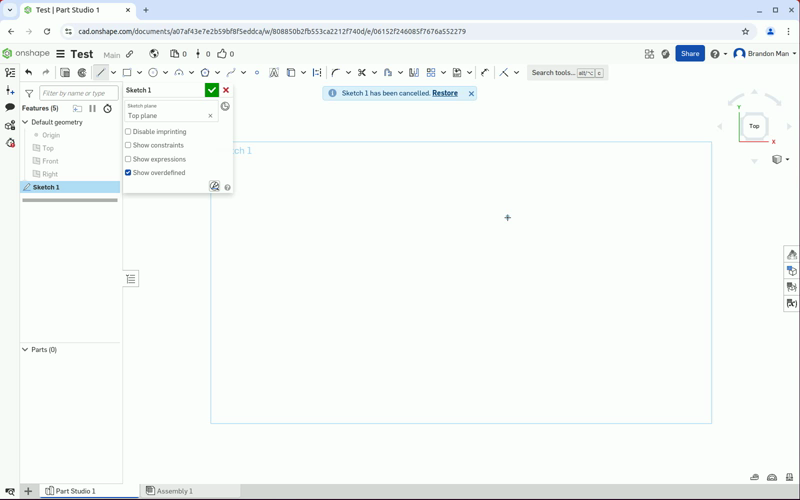
mouse_move(537, 217)
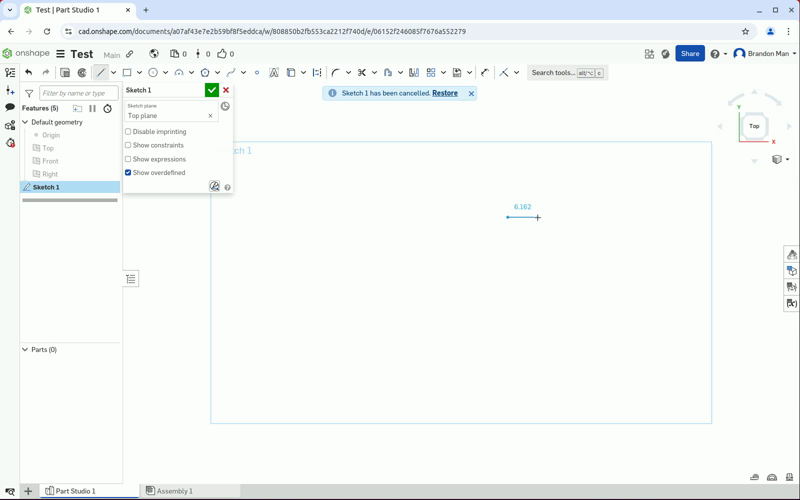
mouse_move(555, 217)
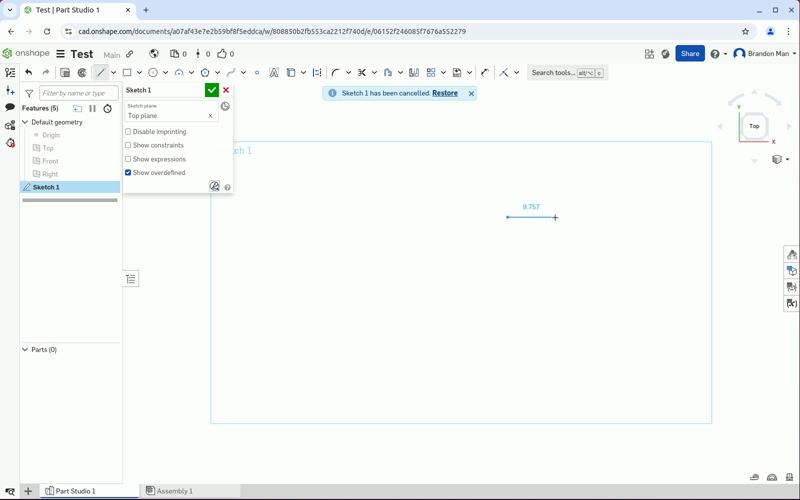
click(555, 217)
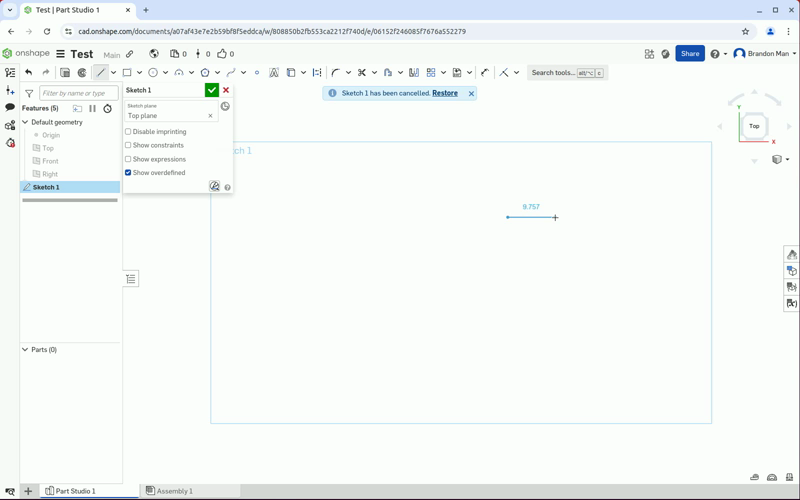
key_up(shift)
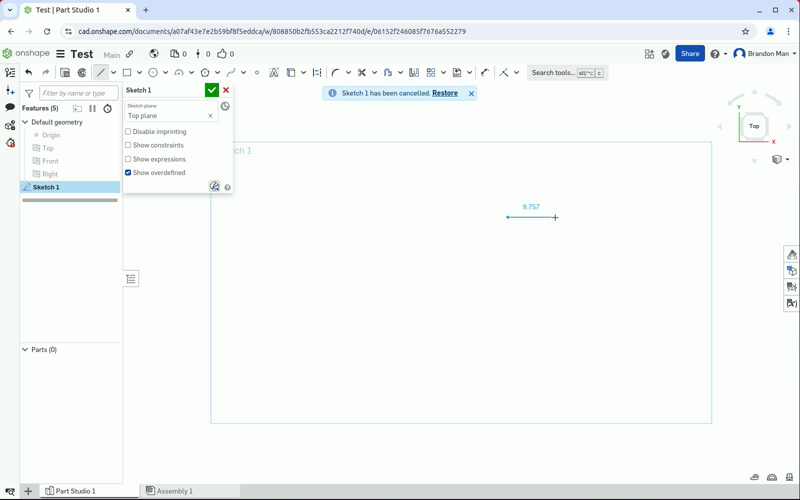
key_down(shift)
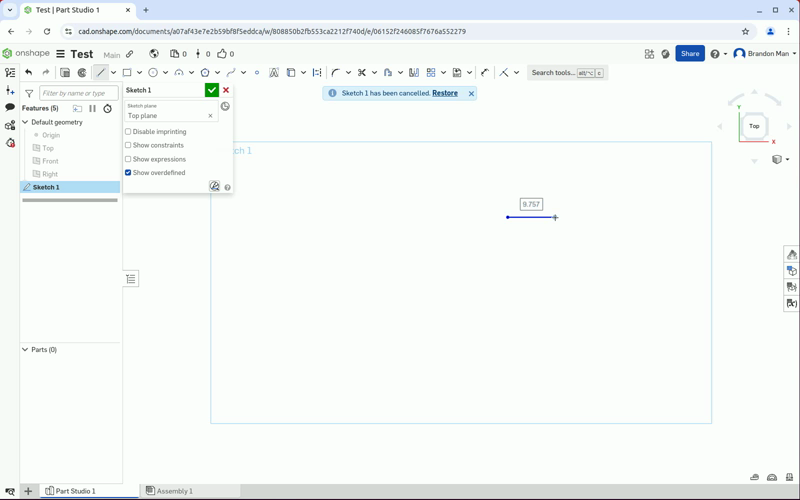
mouse_move(585, 217)
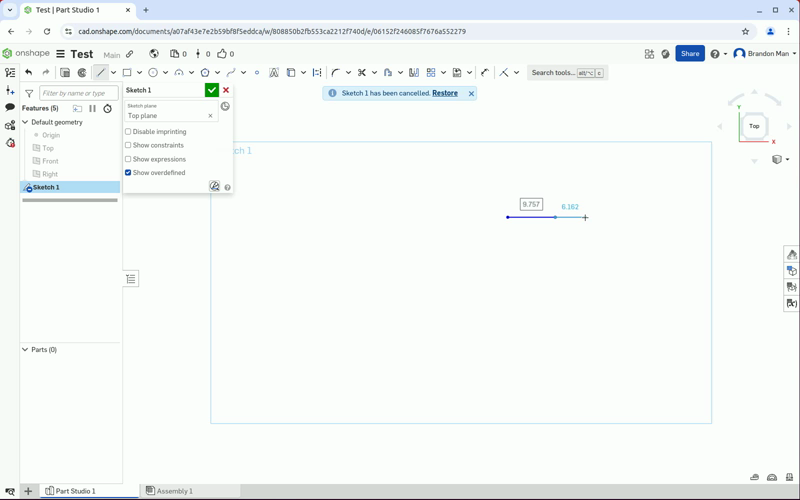
mouse_move(555, 169)
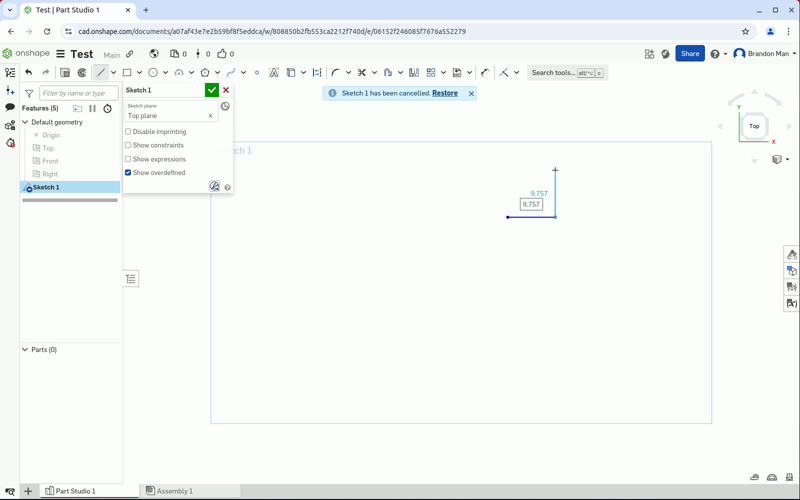
click(555, 169)
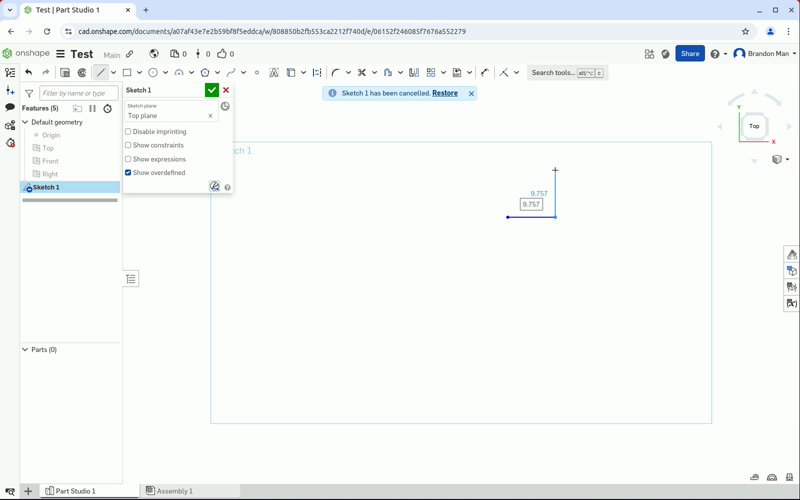
key_up(shift)
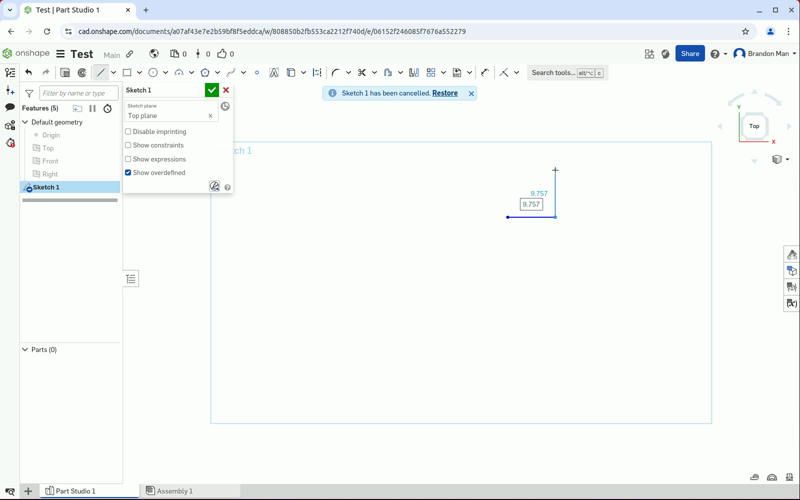
key_down(shift)
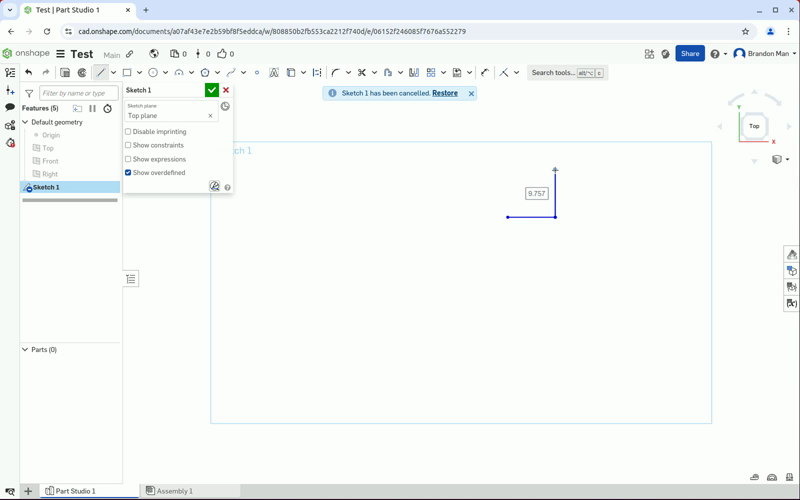
mouse_move(585, 169)
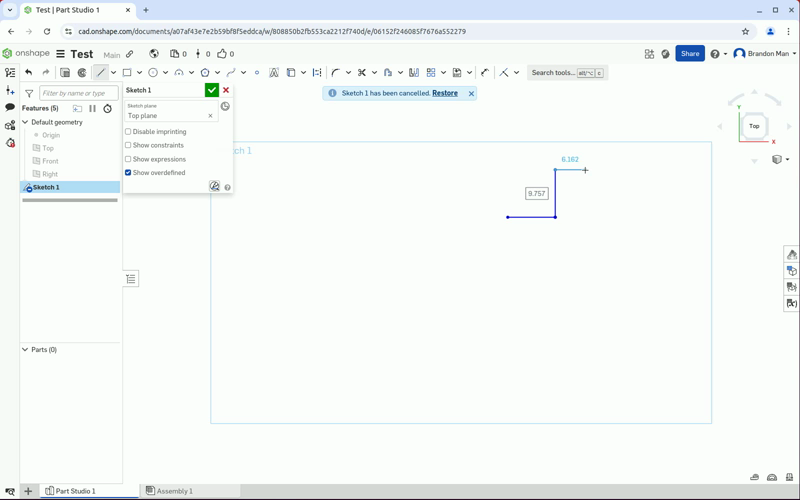
mouse_move(507, 169)
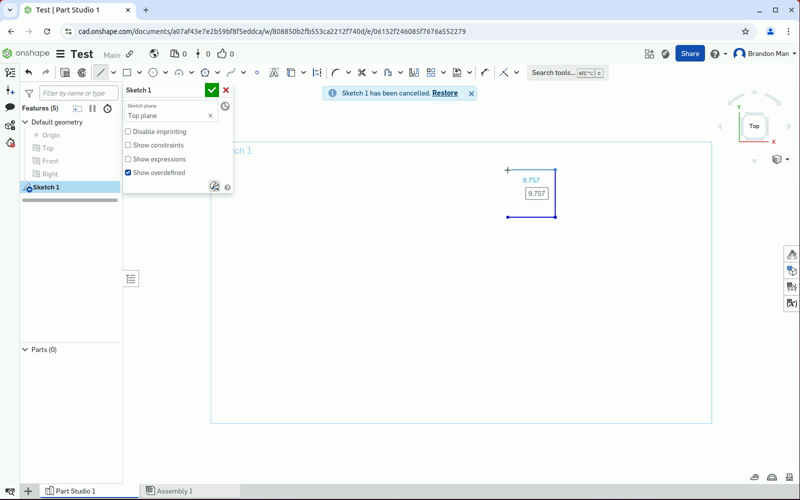
click(507, 169)
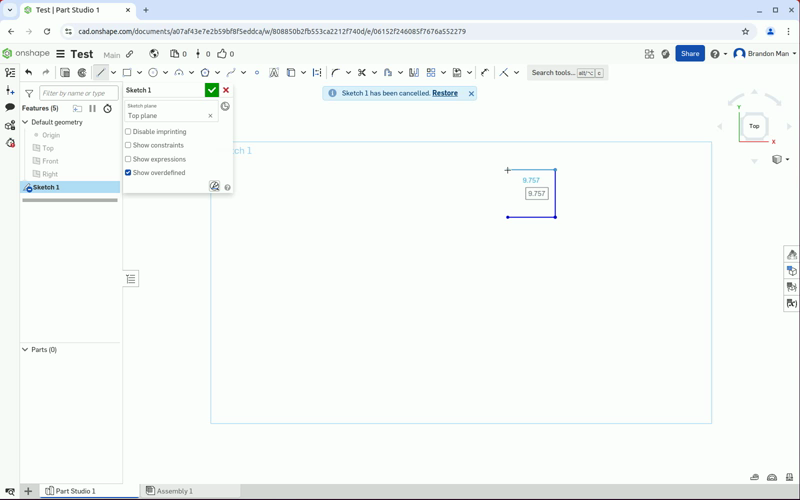
key_up(shift)
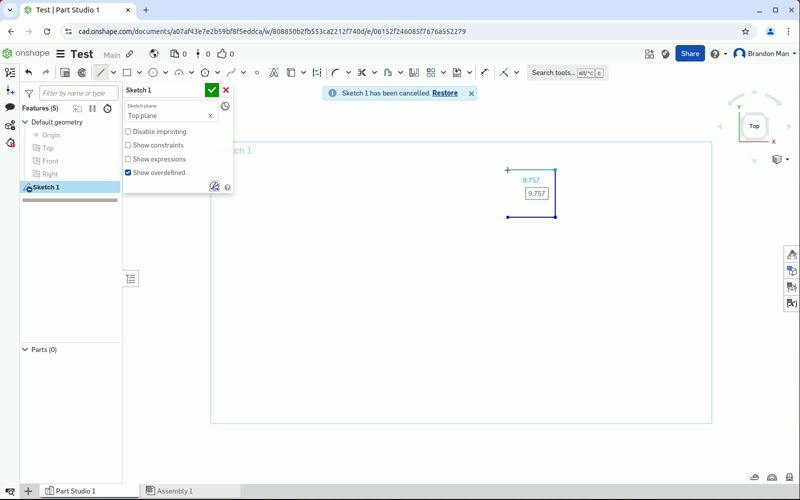
mouse_move(537, 169)
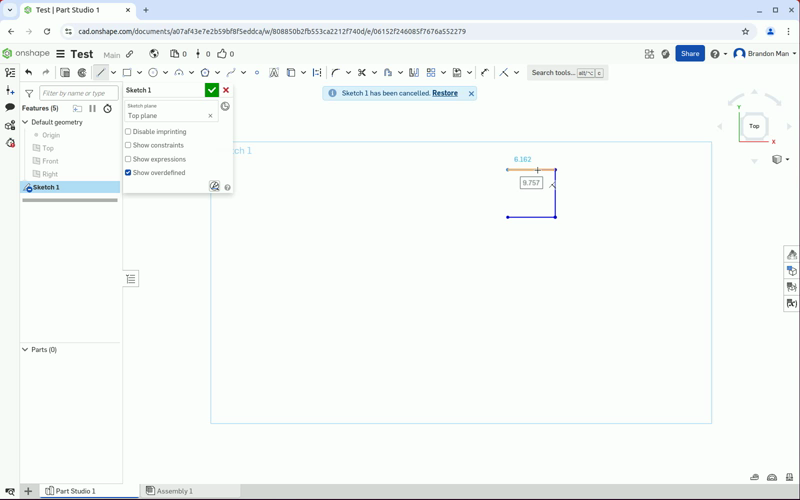
key_down(shift)
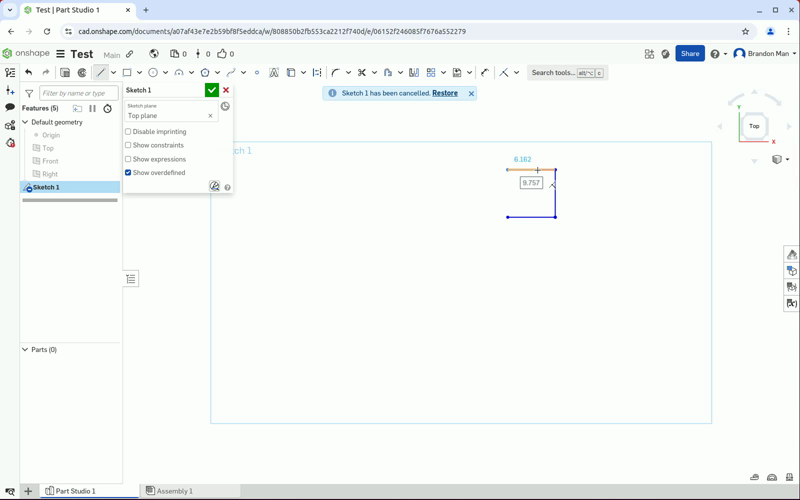
mouse_move(507, 217)
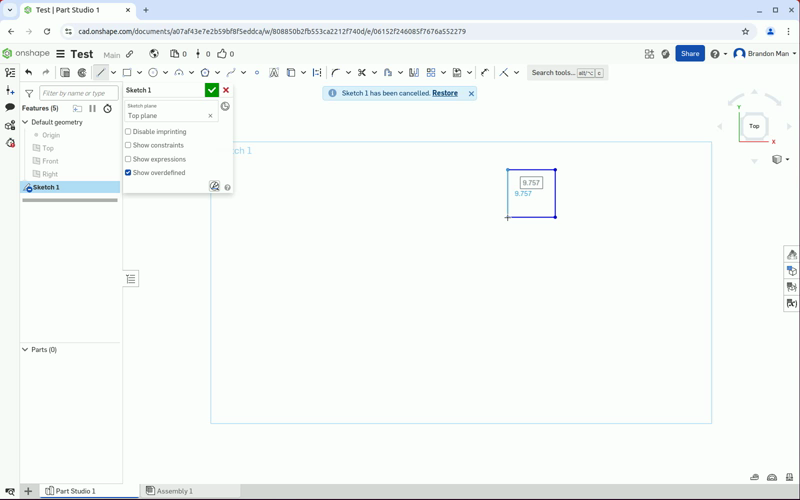
key_up(shift)
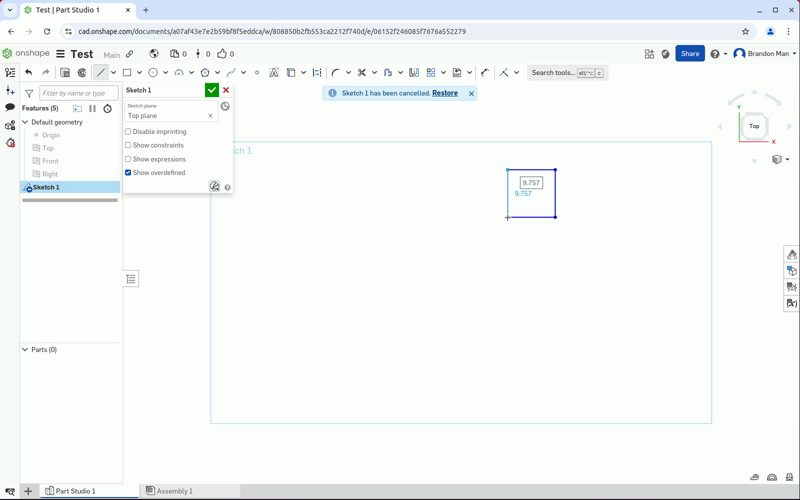
click(507, 217)
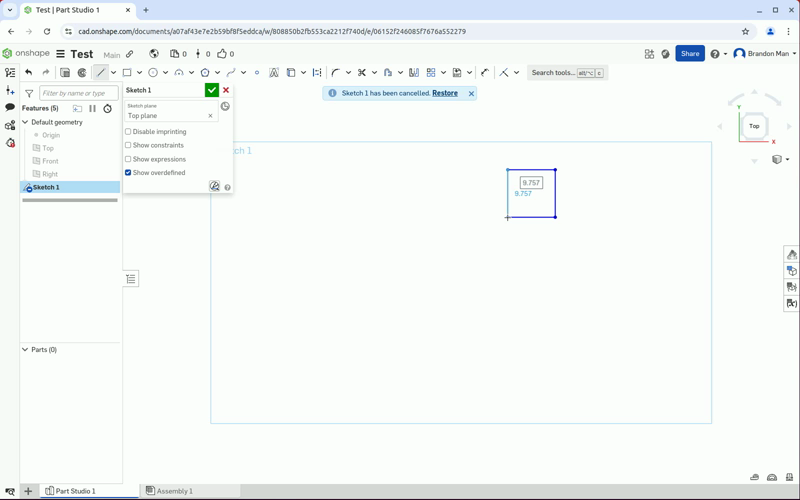
key(esc)
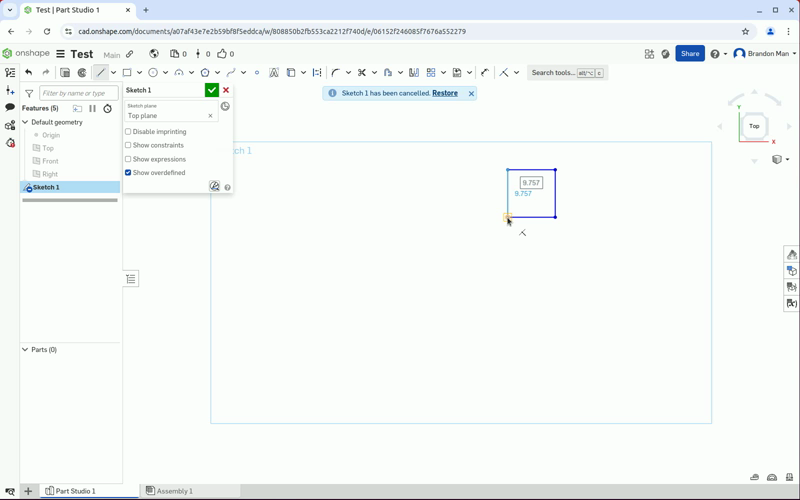
key(c)
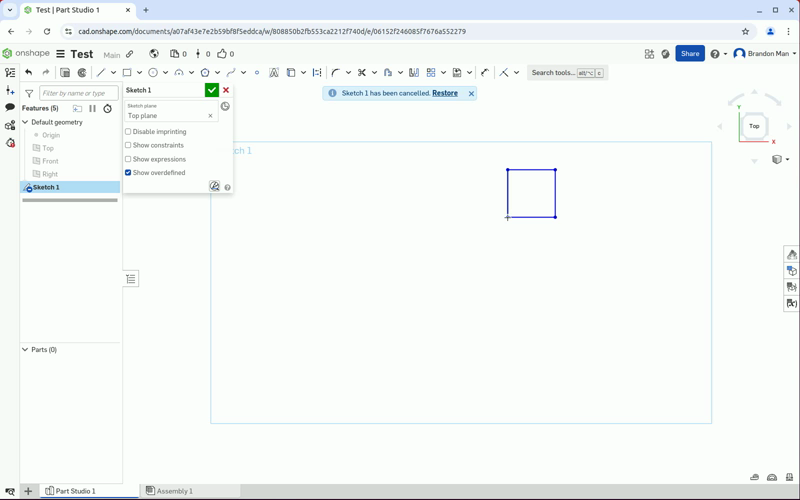
key_down(shift)
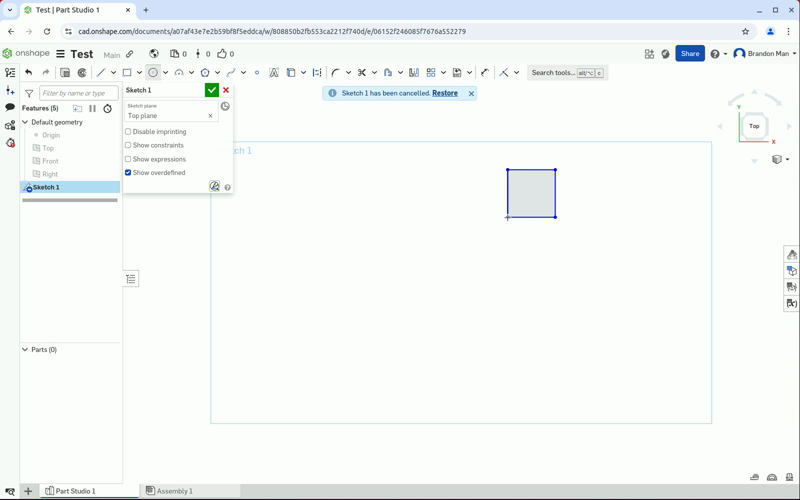
mouse_move(531, 193)
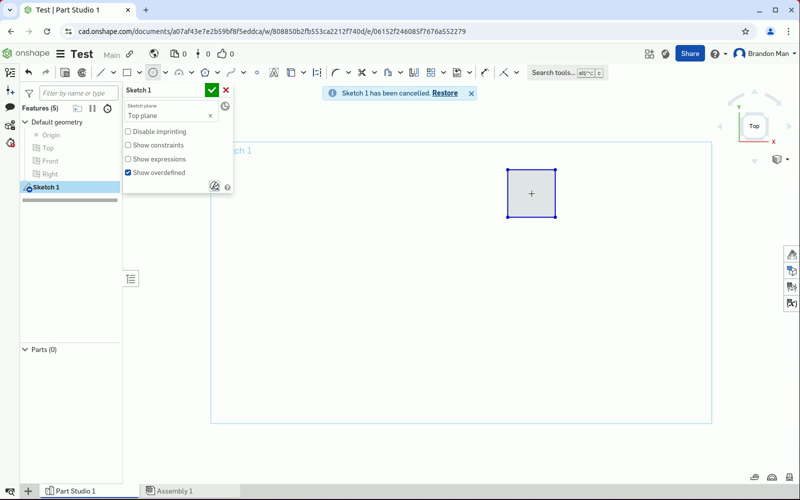
click(531, 193)
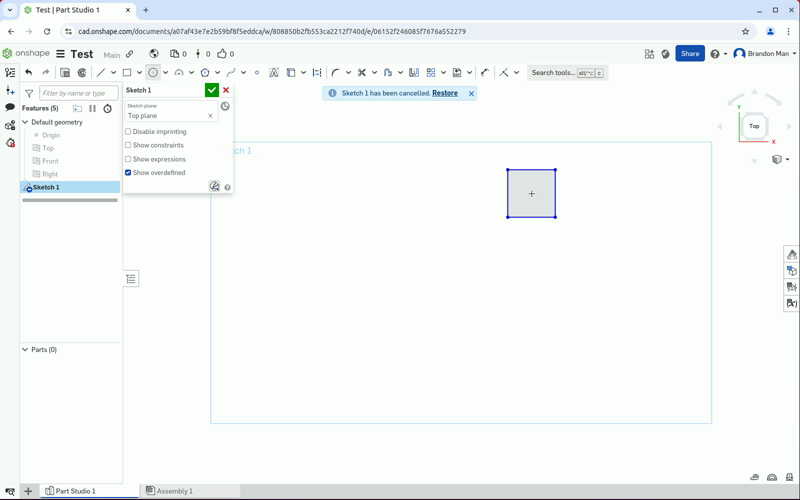
key_up(shift)
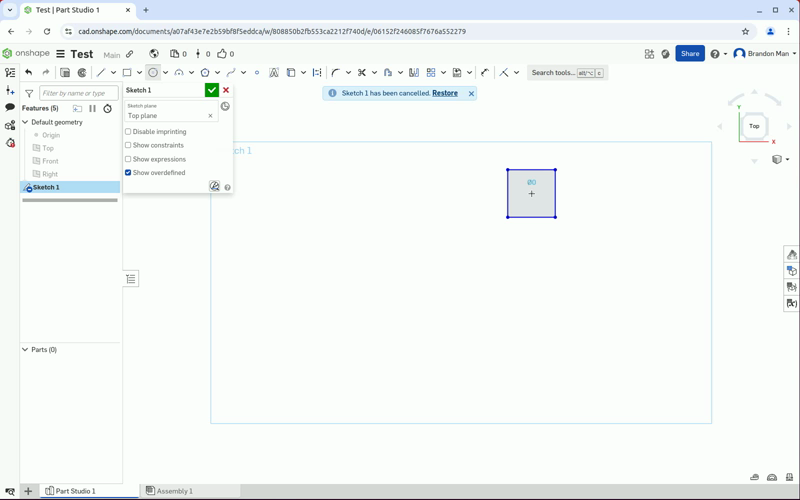
mouse_move(543, 193)
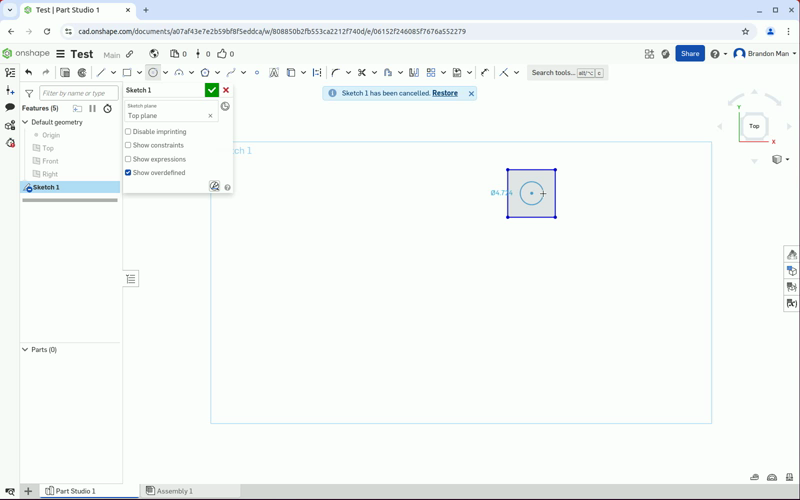
click(543, 193)
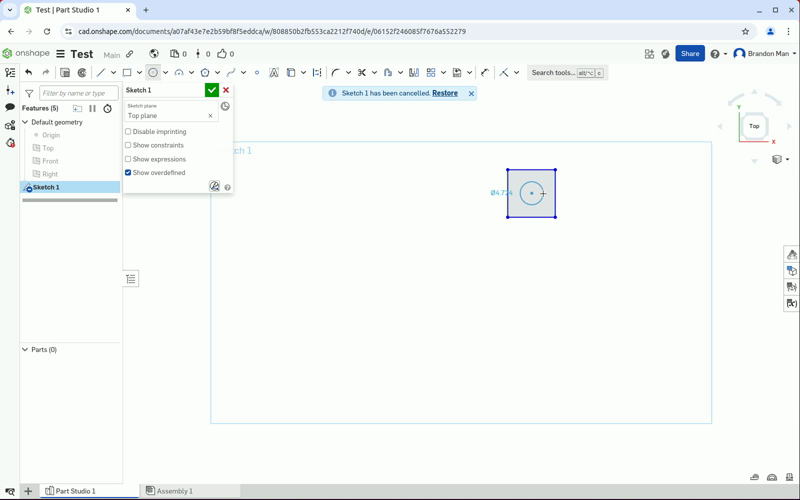
key(esc)
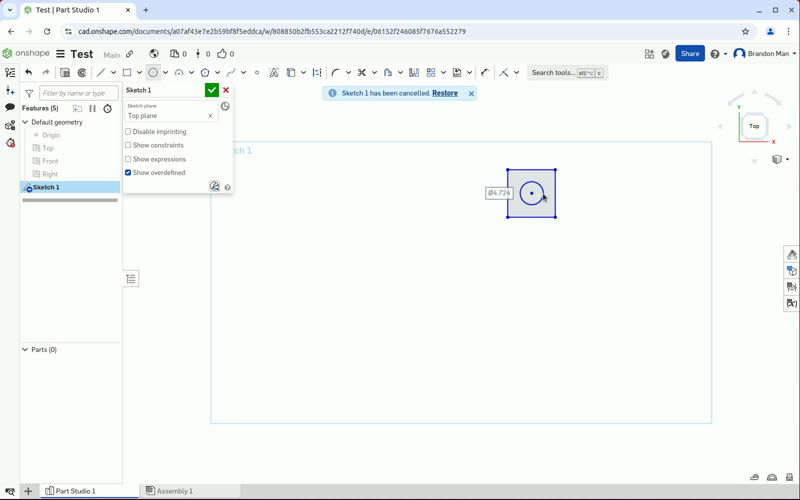
mouse_move(525, 179)
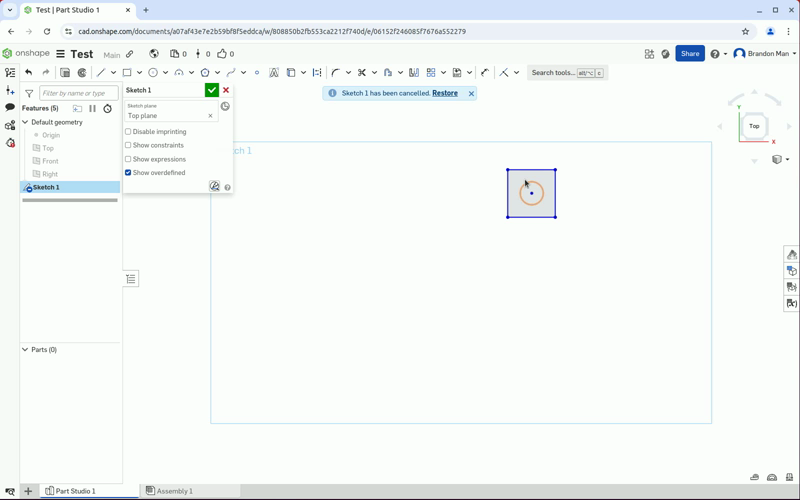
click(525, 179)
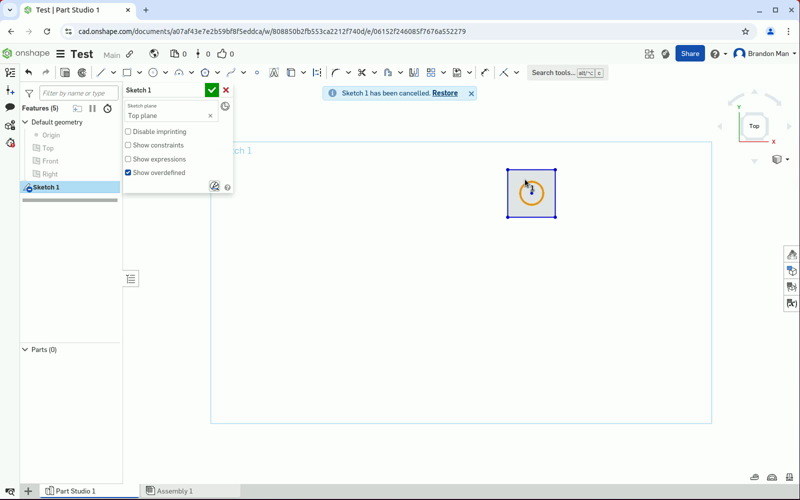
mouse_move(73, 352)
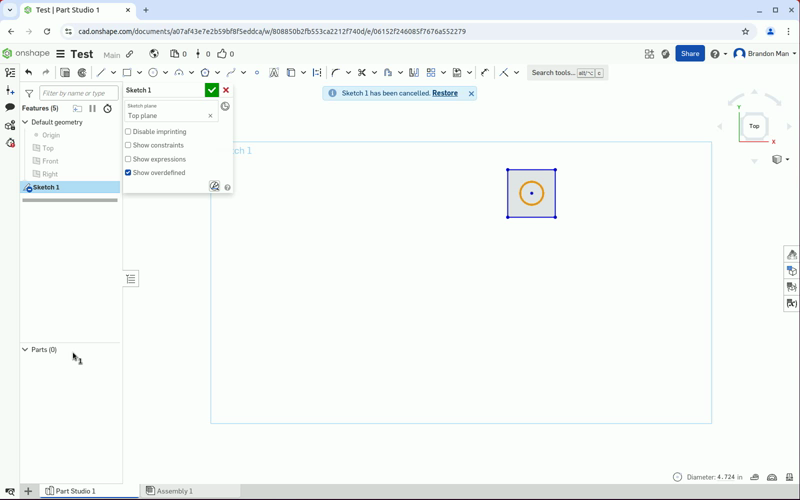
key(shift+y)
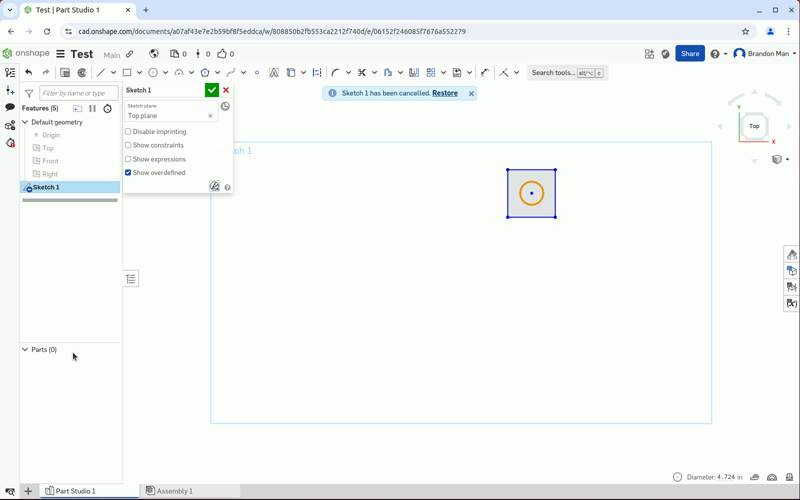
key(shift+e)
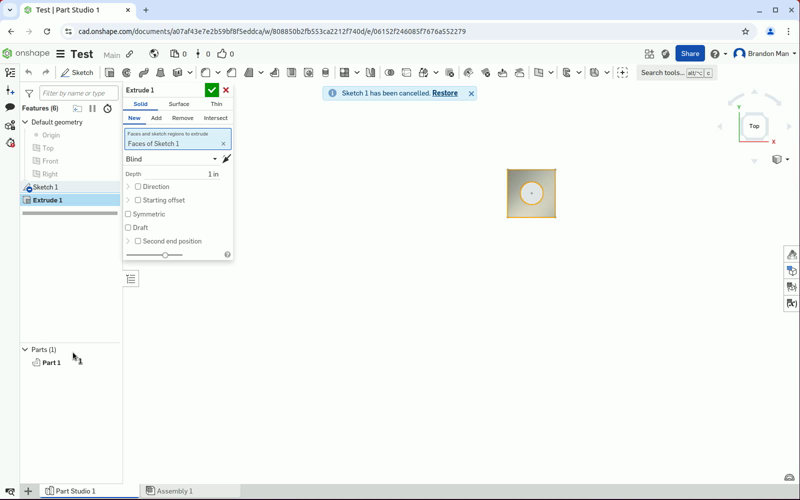
mouse_move(143, 106)
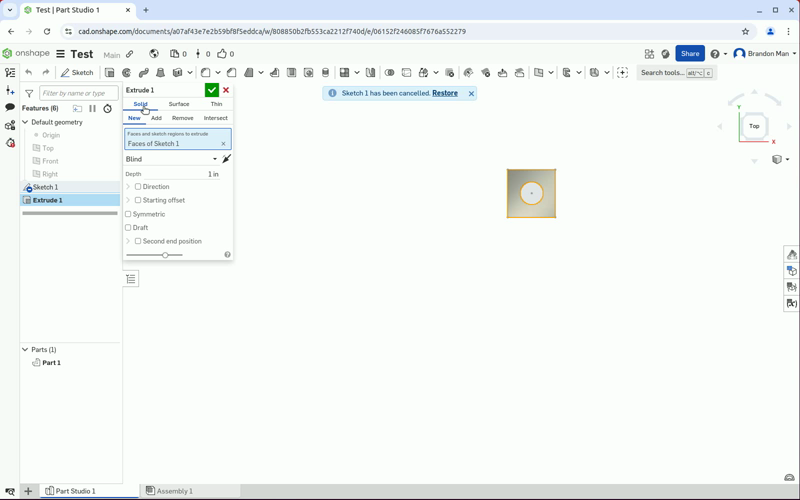
click(143, 106)
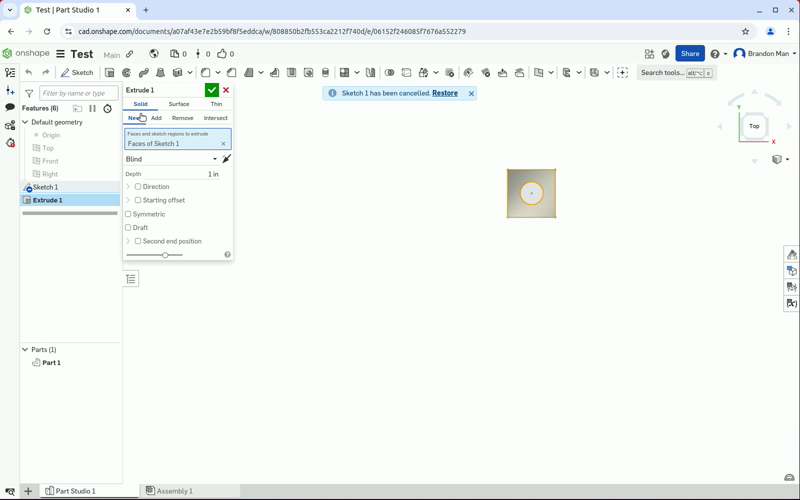
mouse_move(137, 120)
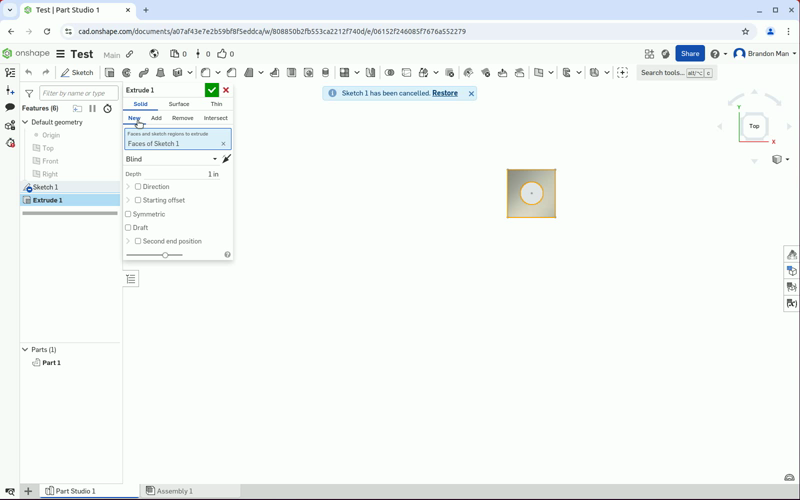
click(137, 120)
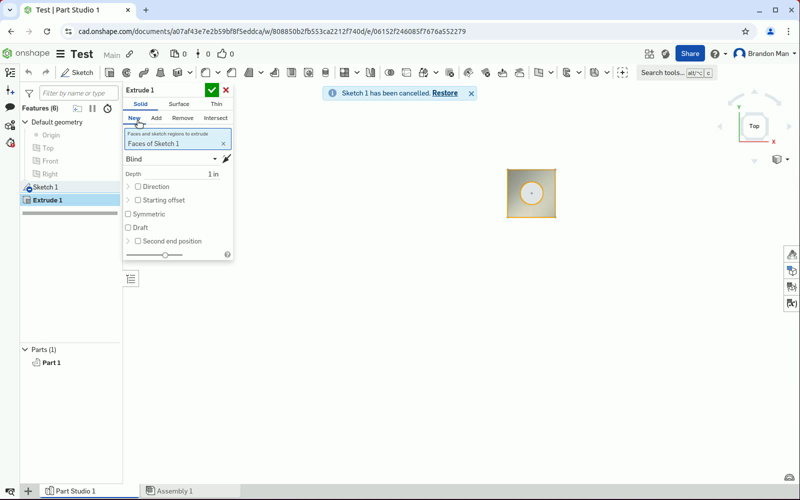
key(tab, 4)
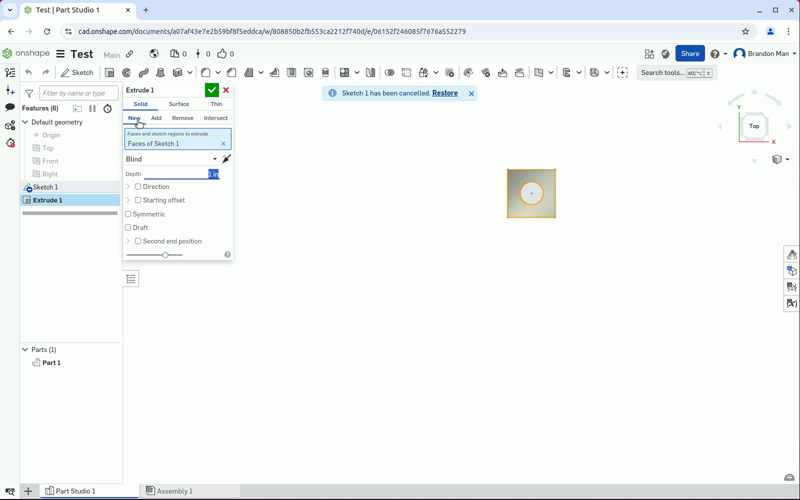
text(1.204)
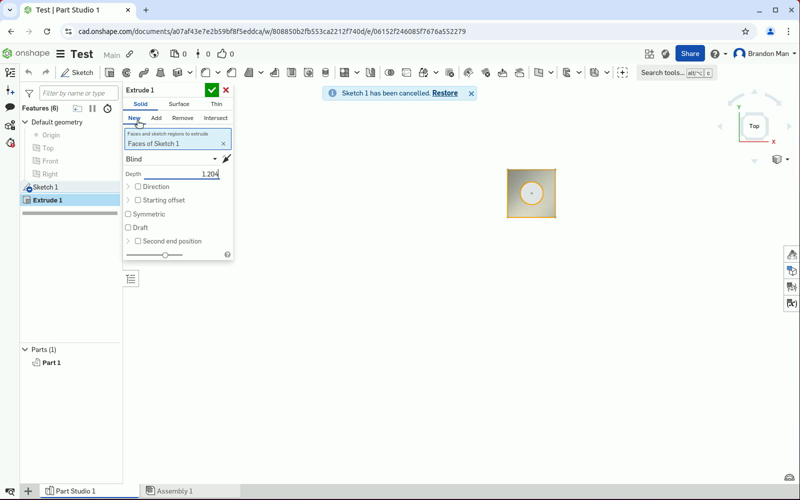
key(enter)
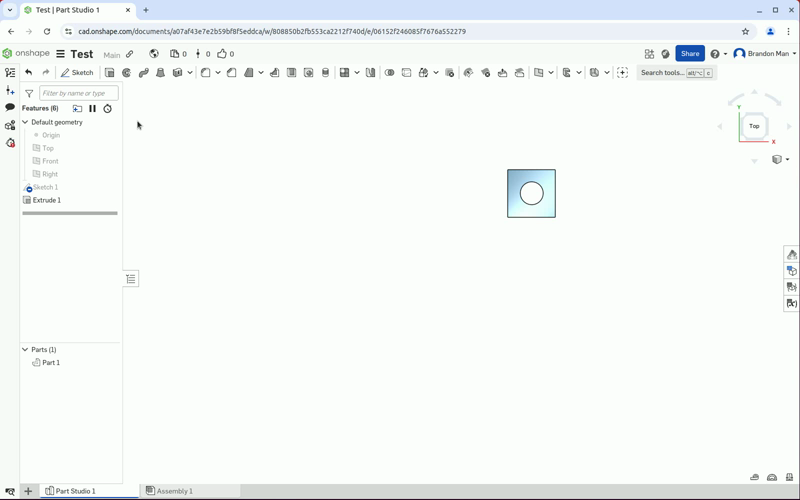
key(shift+h)
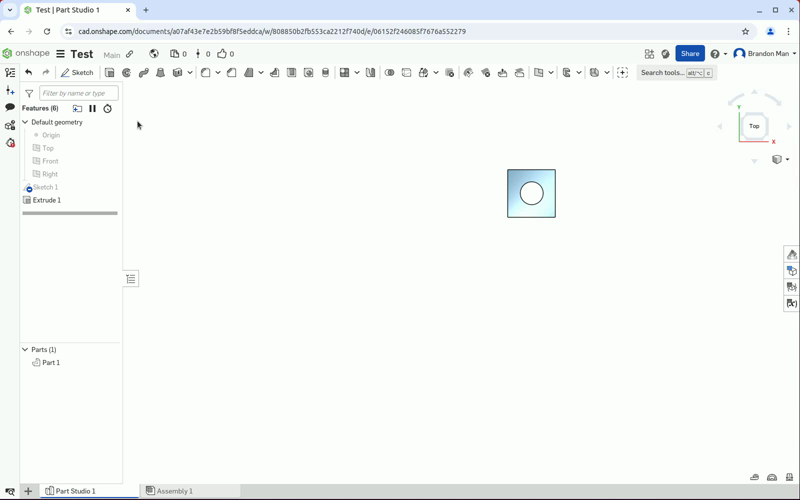
key(shift+h)
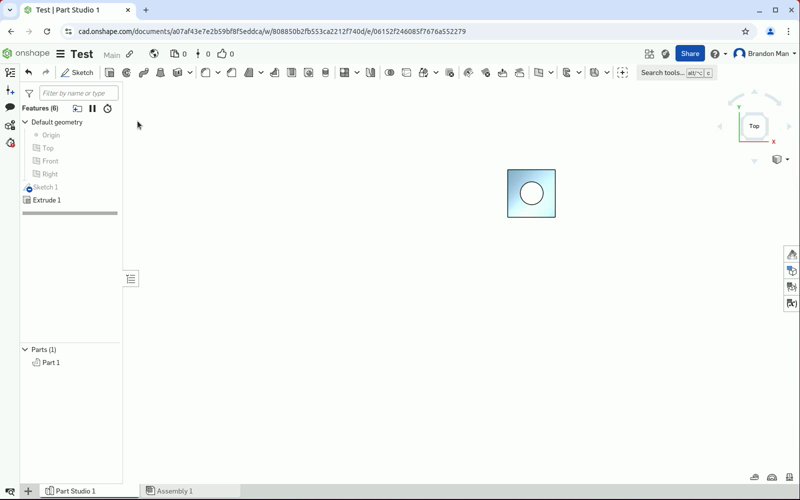
mouse_move(73, 189)
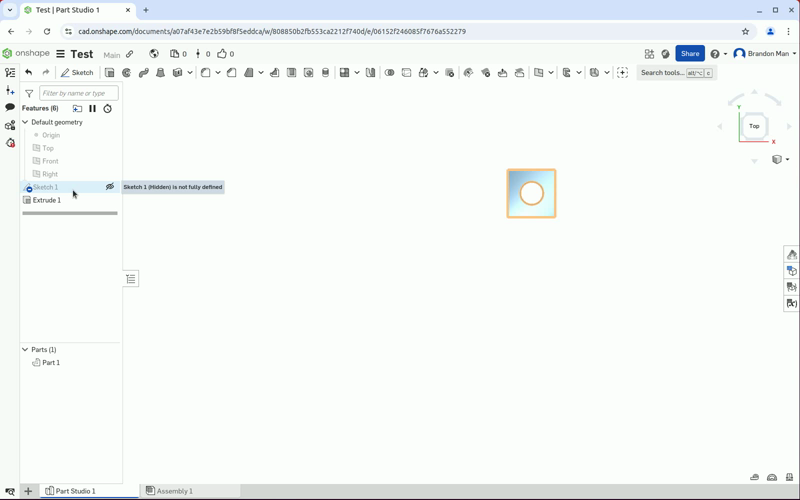
click(73, 189)
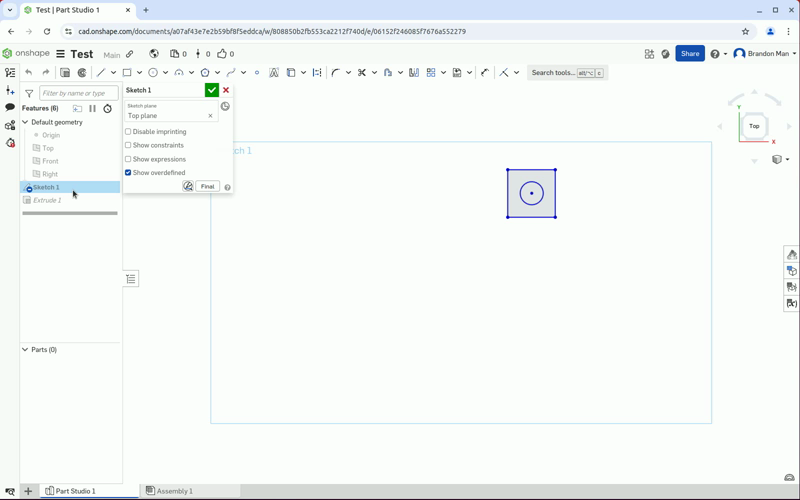
mouse_move(229, 92)
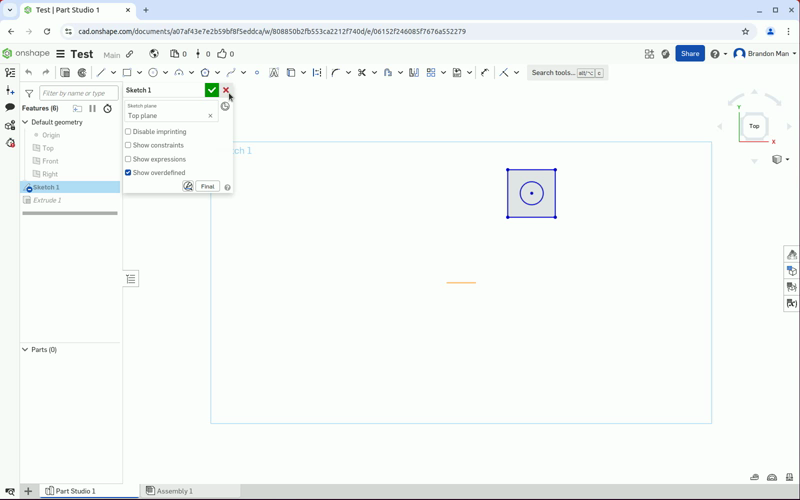
click(229, 92)
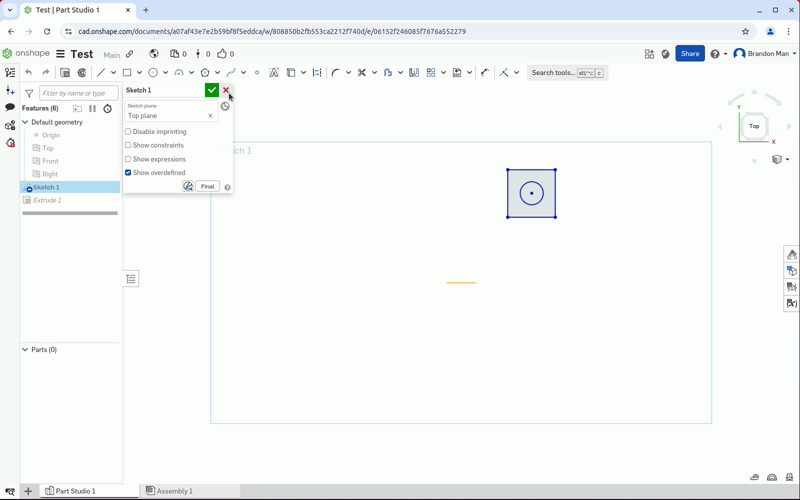
key(shift+s)
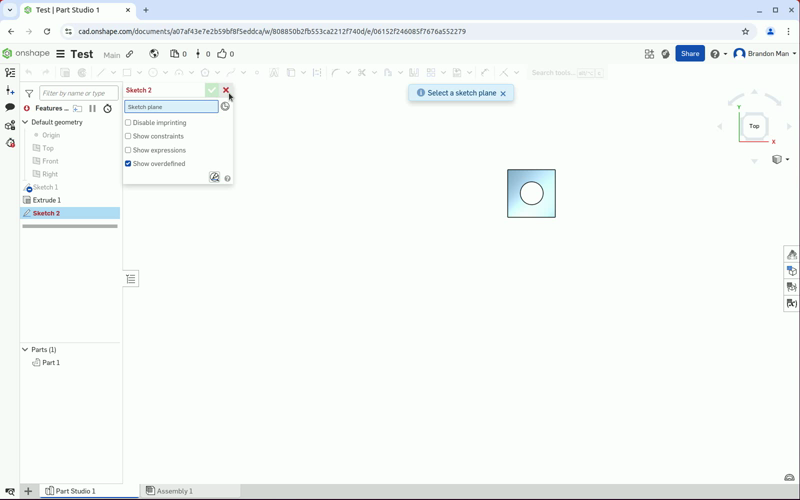
mouse_move(73, 150)
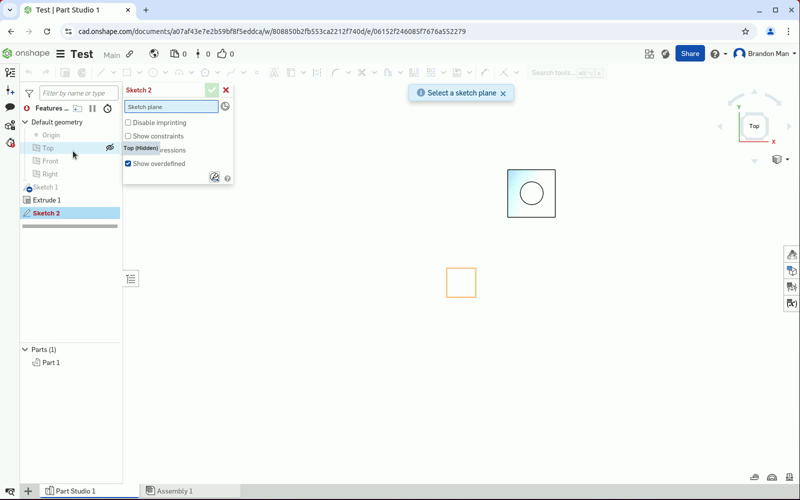
click(73, 150)
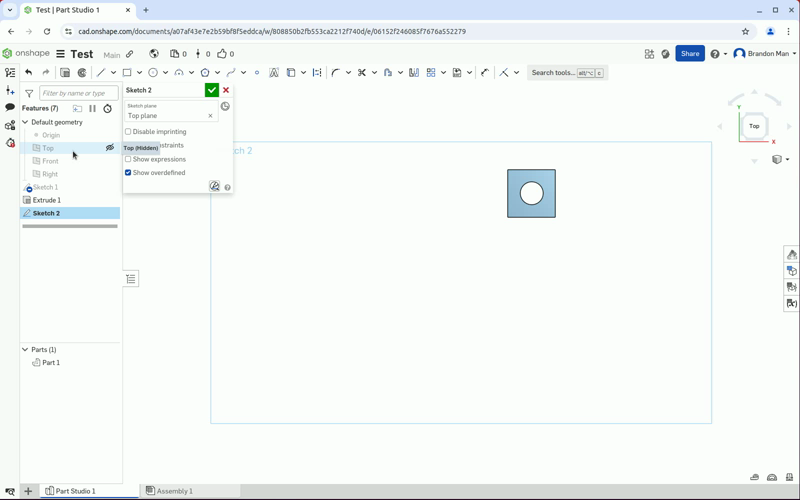
mouse_move(73, 352)
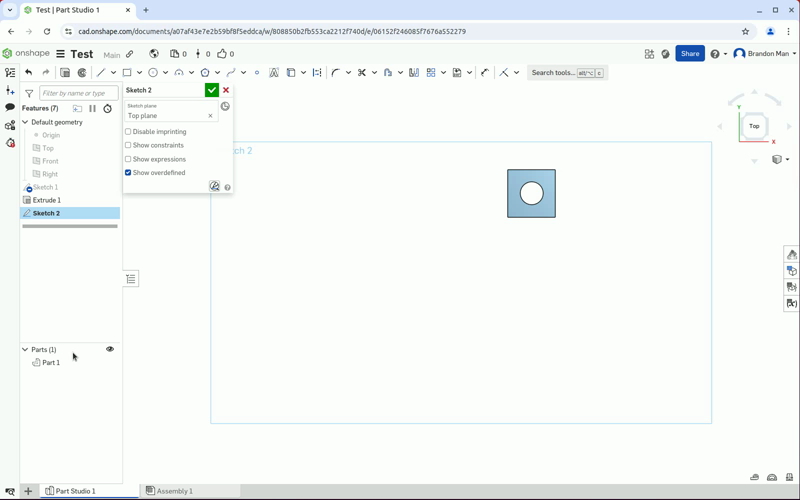
key(y)
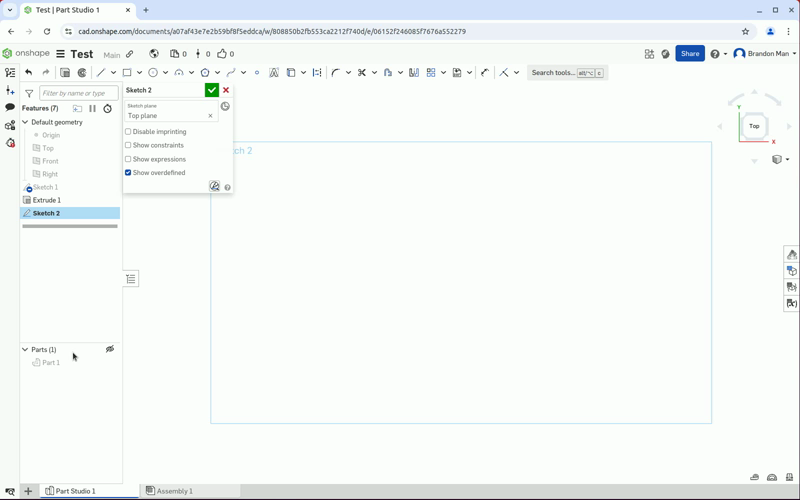
key(l)
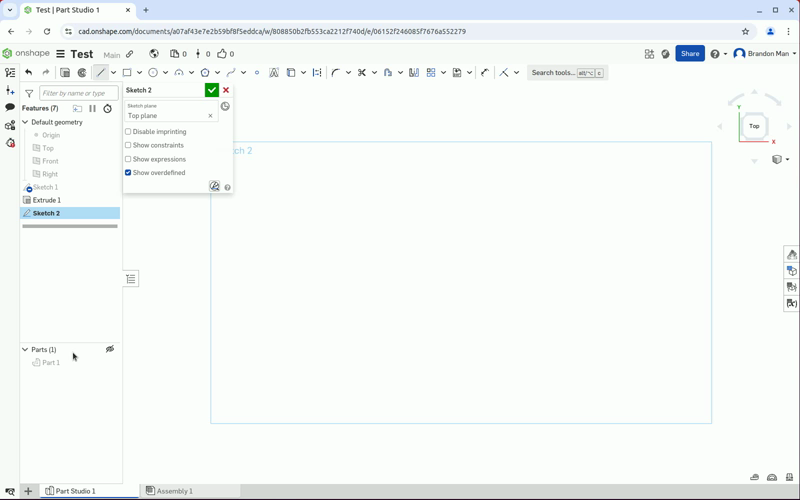
key_down(shift)
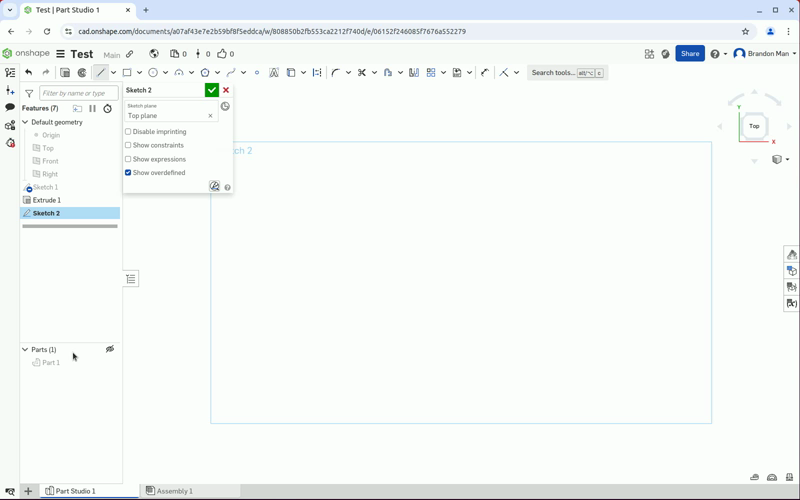
mouse_move(366, 348)
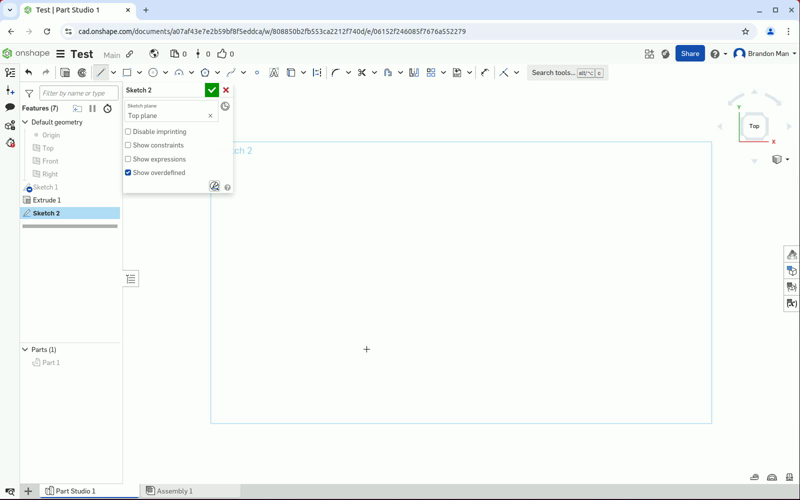
click(366, 348)
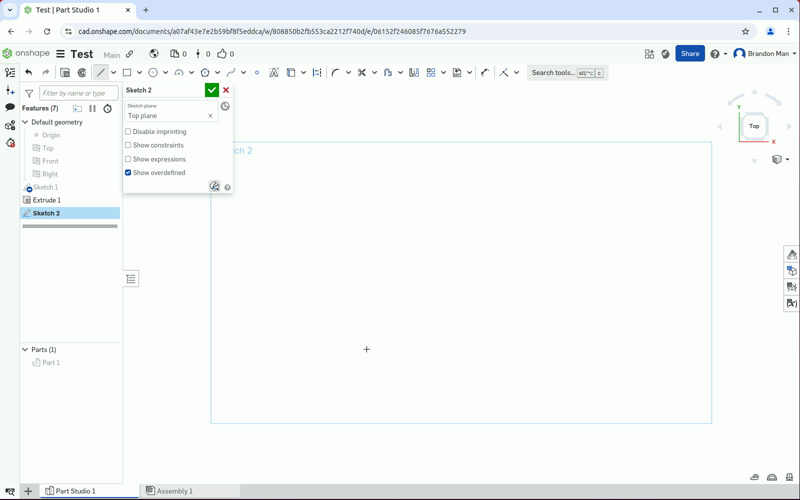
key_up(shift)
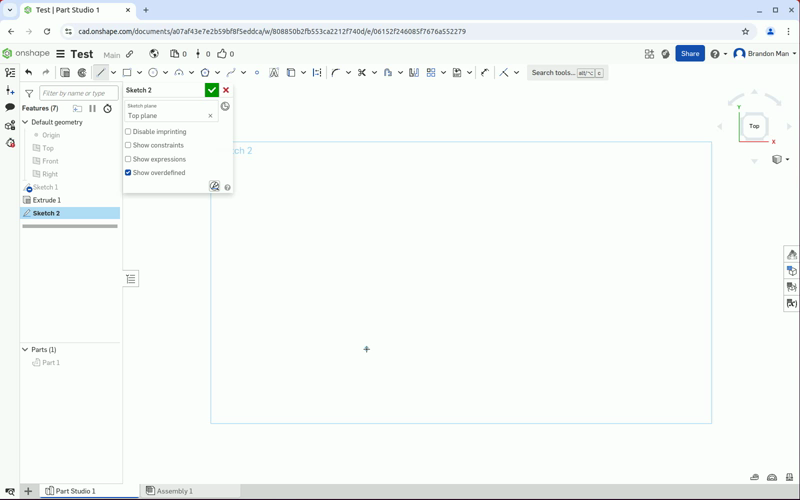
key_down(shift)
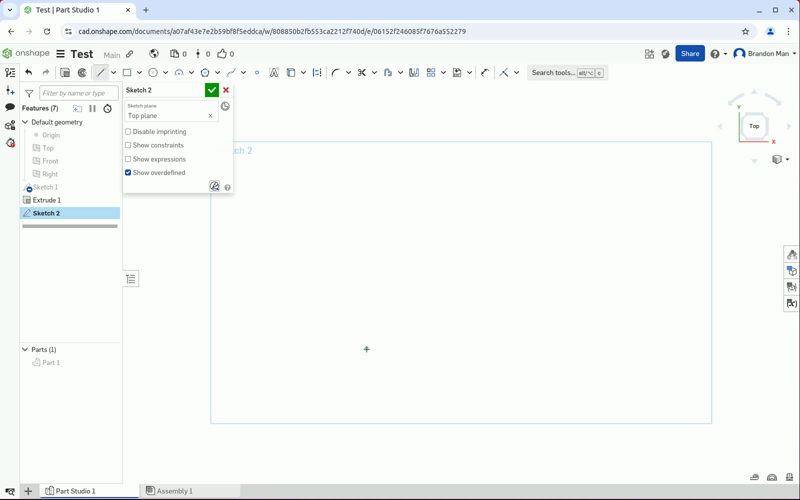
mouse_move(553, 348)
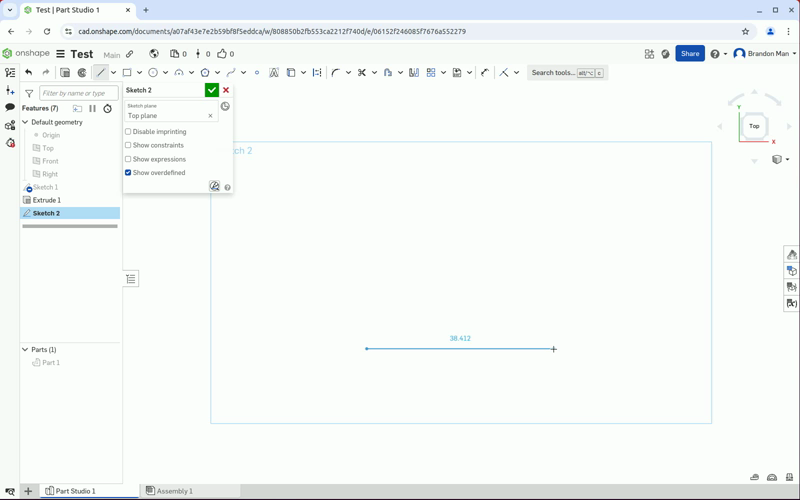
click(553, 348)
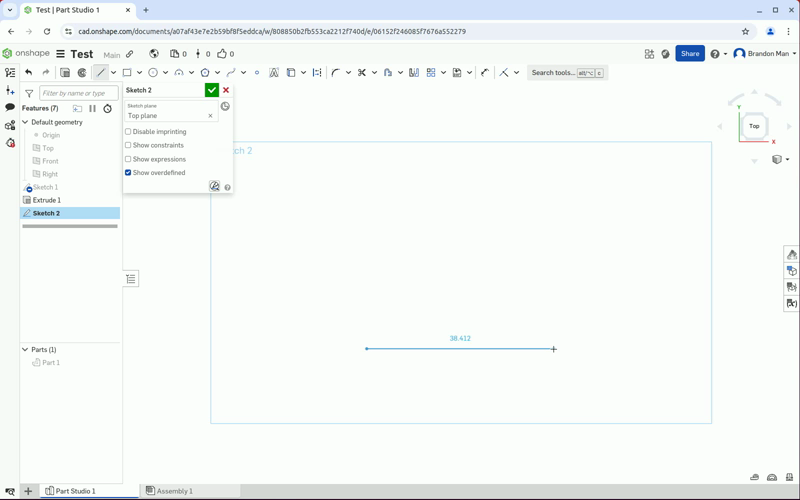
key_up(shift)
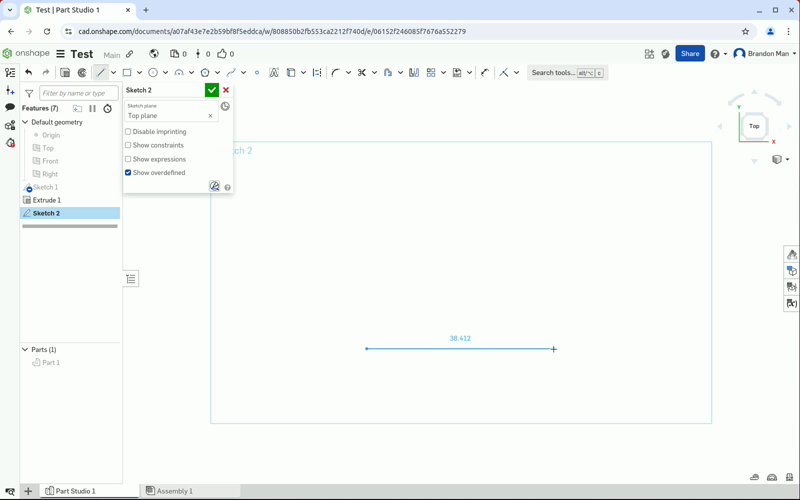
key_down(shift)
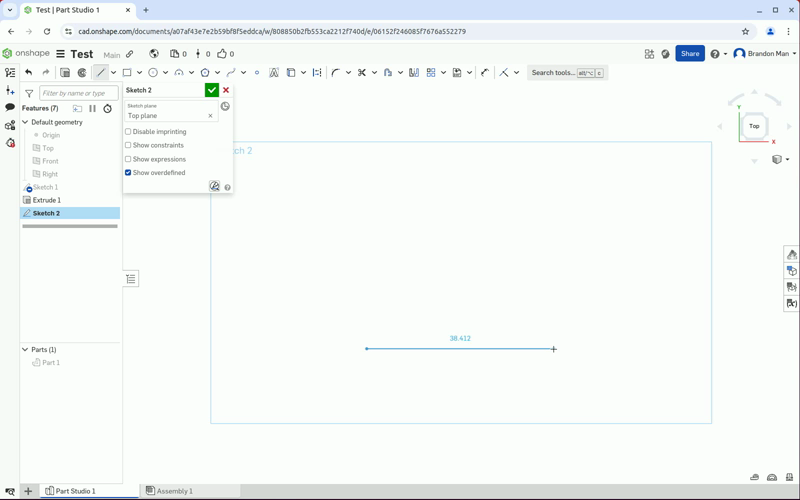
mouse_move(553, 219)
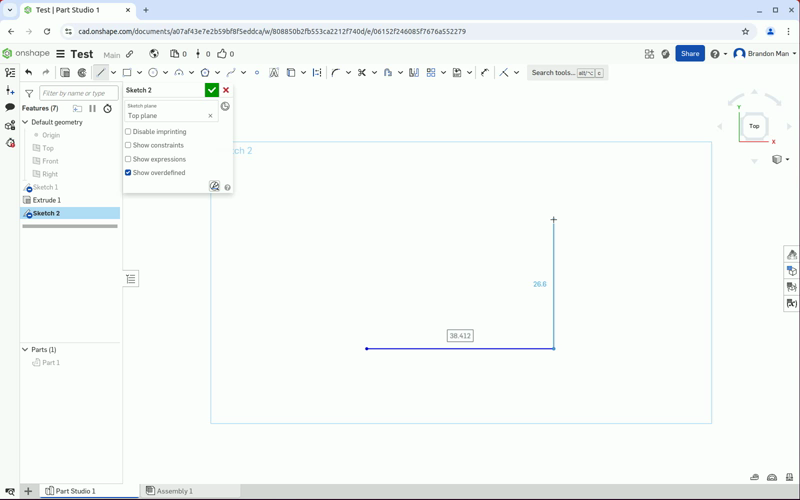
click(553, 219)
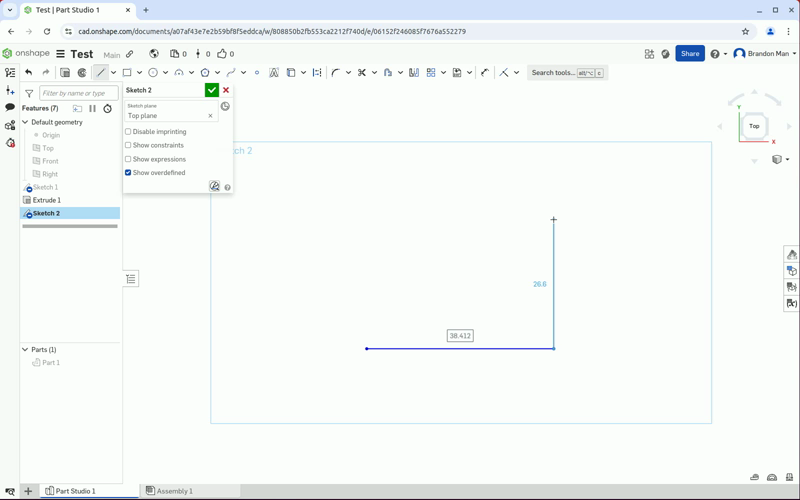
key_up(shift)
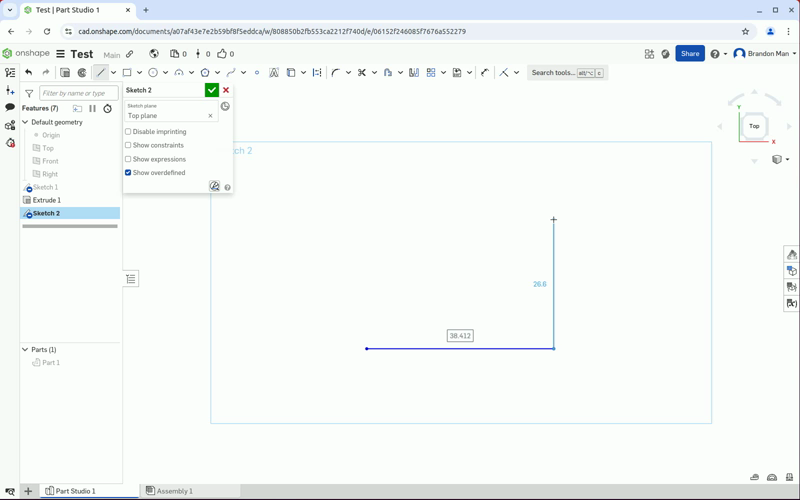
key_down(shift)
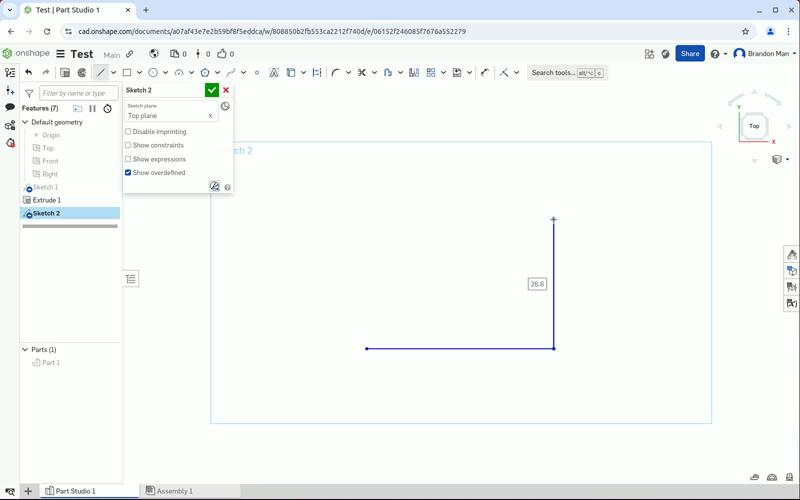
mouse_move(583, 219)
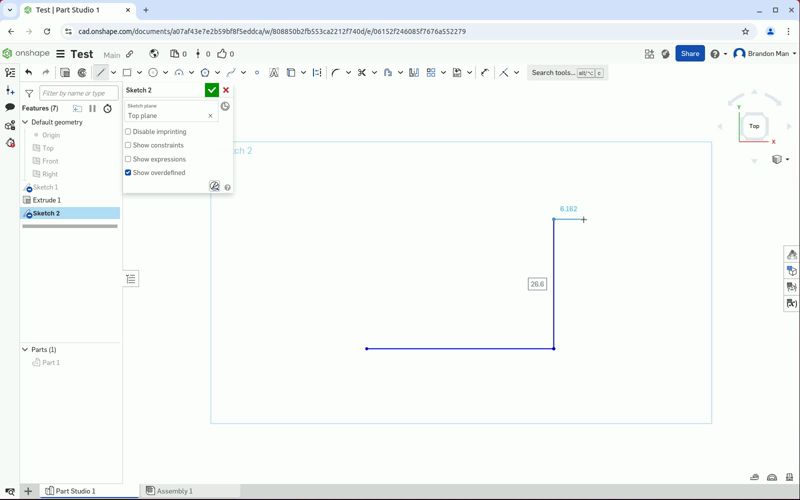
mouse_move(506, 219)
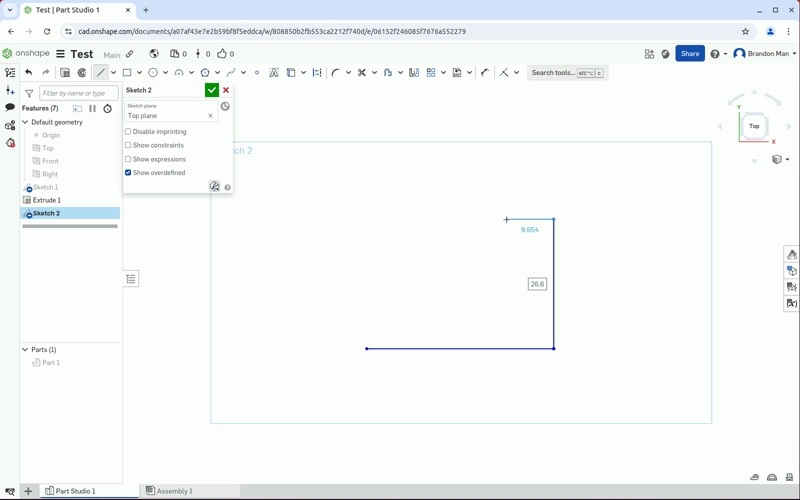
click(506, 219)
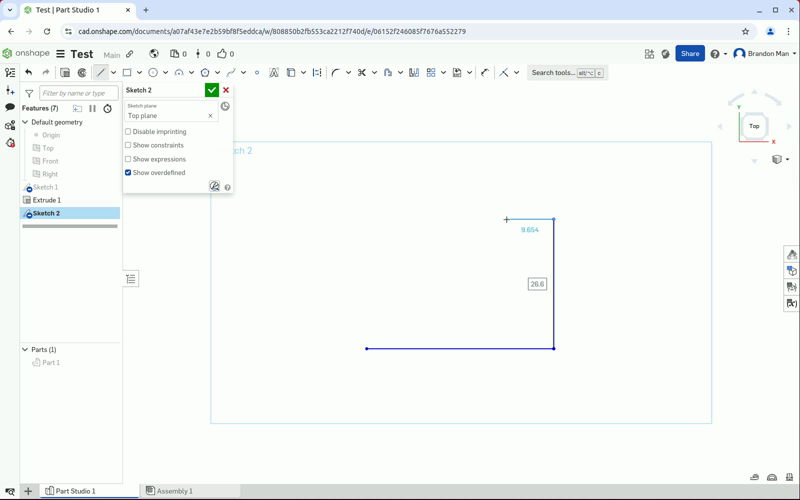
key_up(shift)
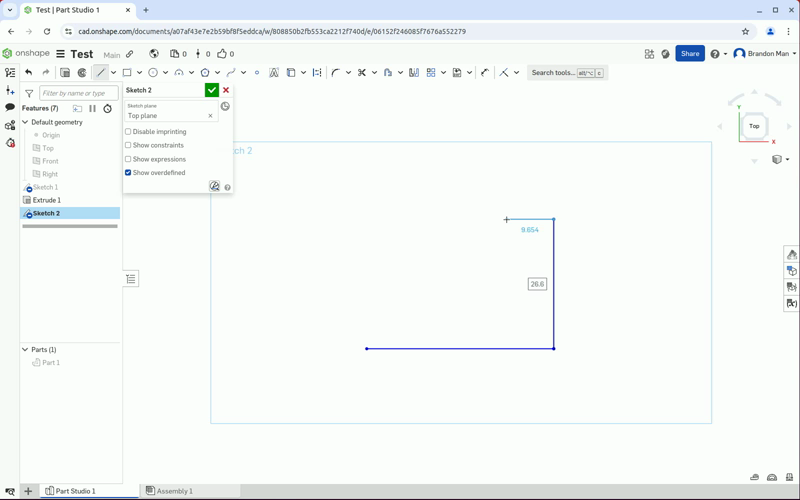
key_down(shift)
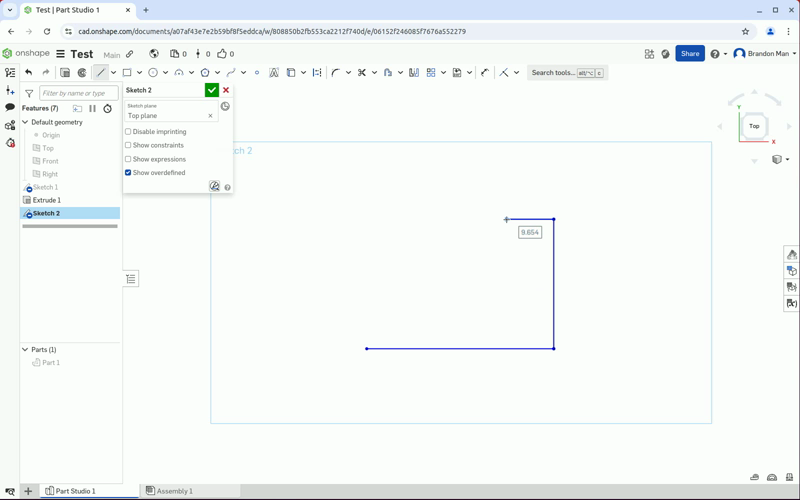
mouse_move(366, 219)
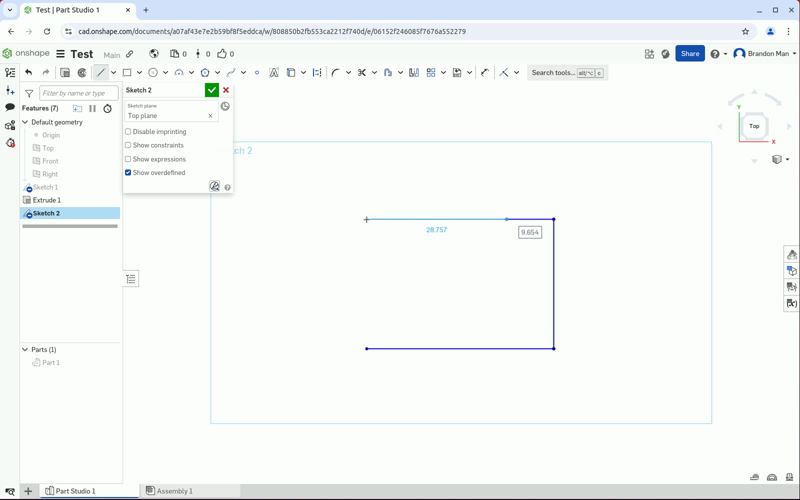
click(366, 219)
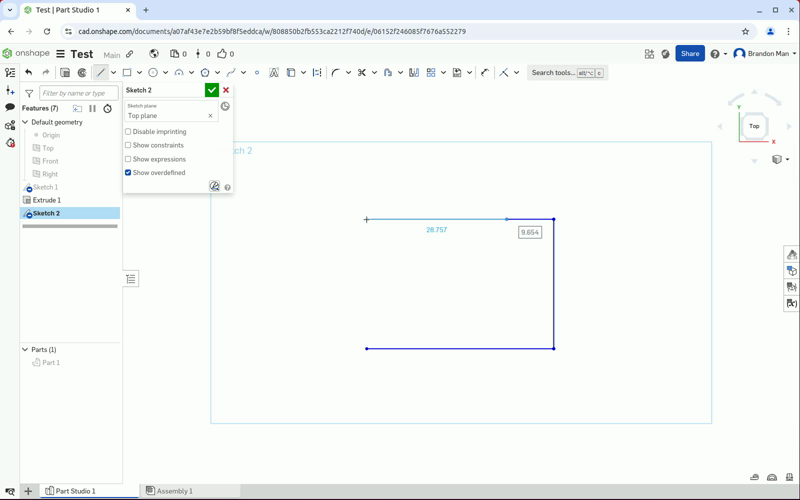
key_up(shift)
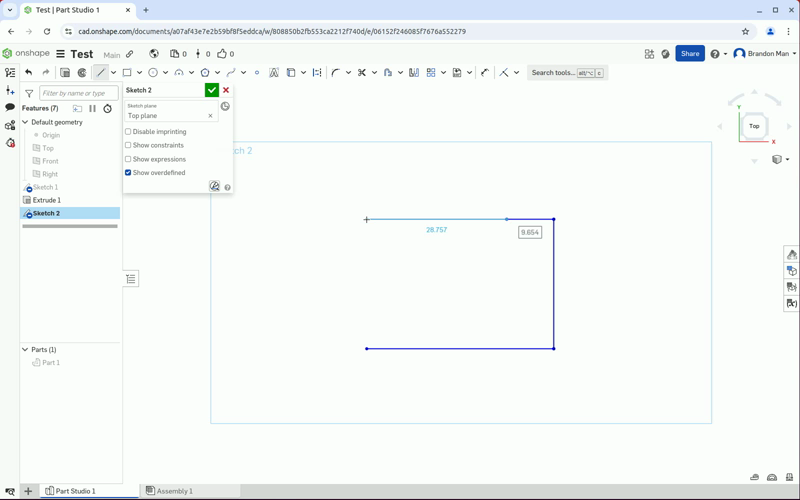
key_down(shift)
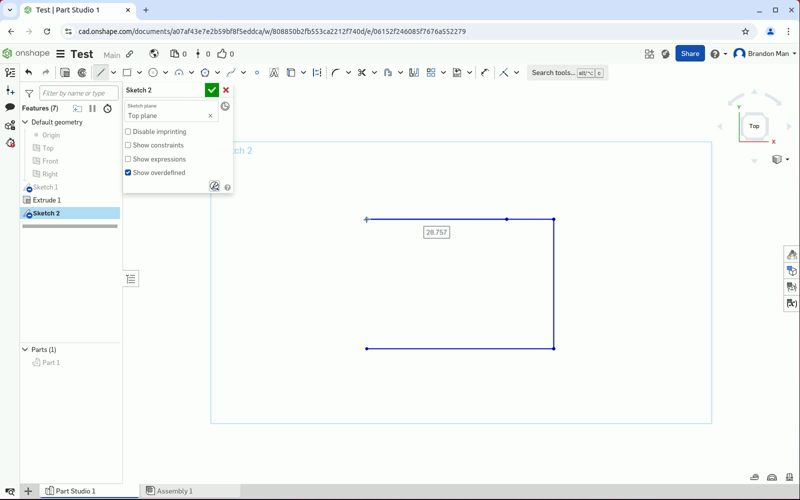
mouse_move(366, 348)
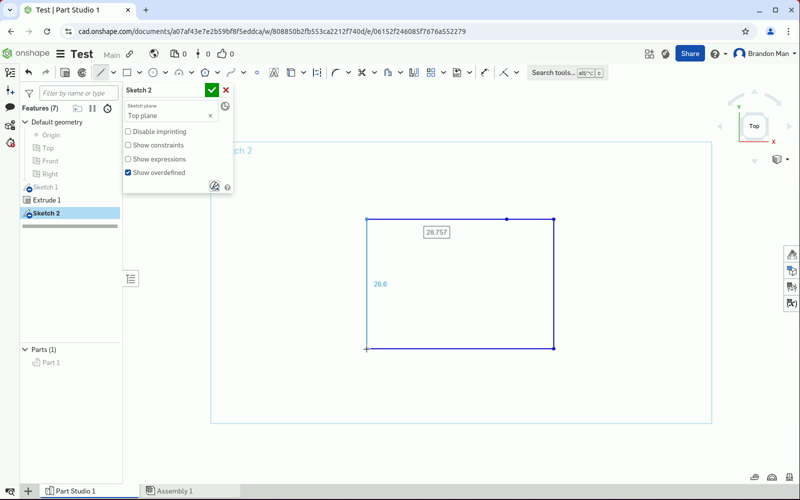
key_up(shift)
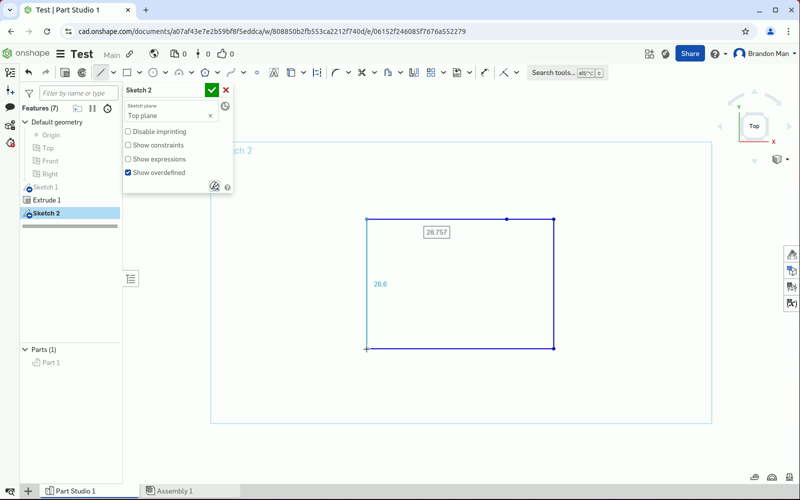
click(366, 348)
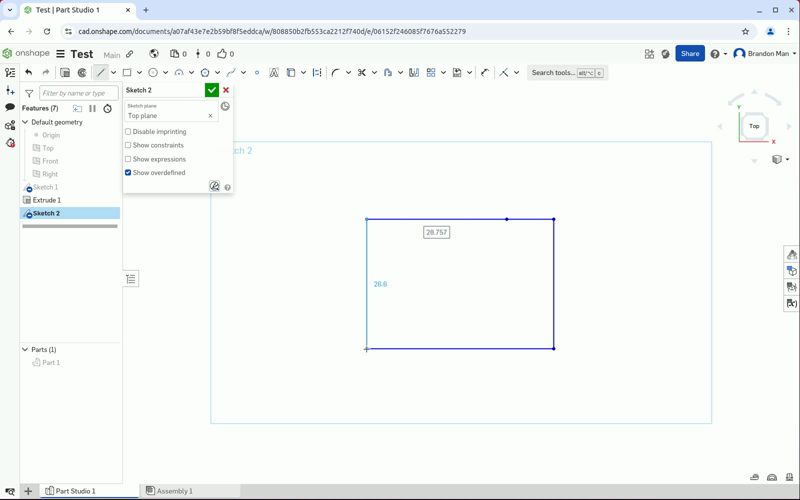
key(esc)
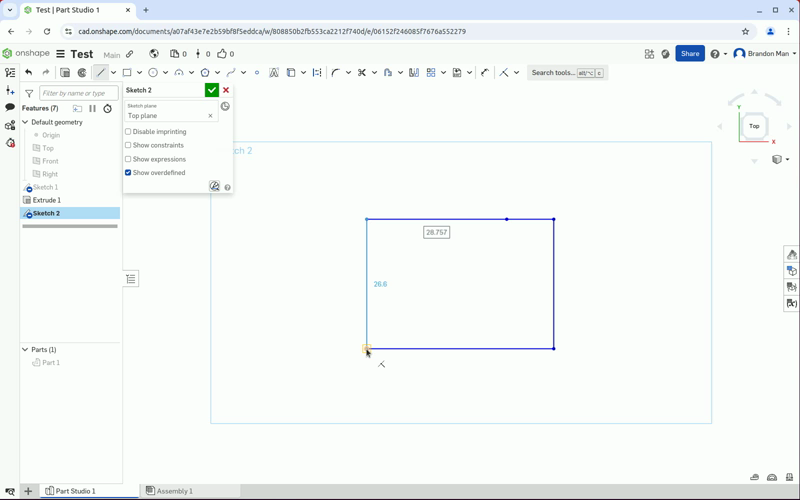
key(l)
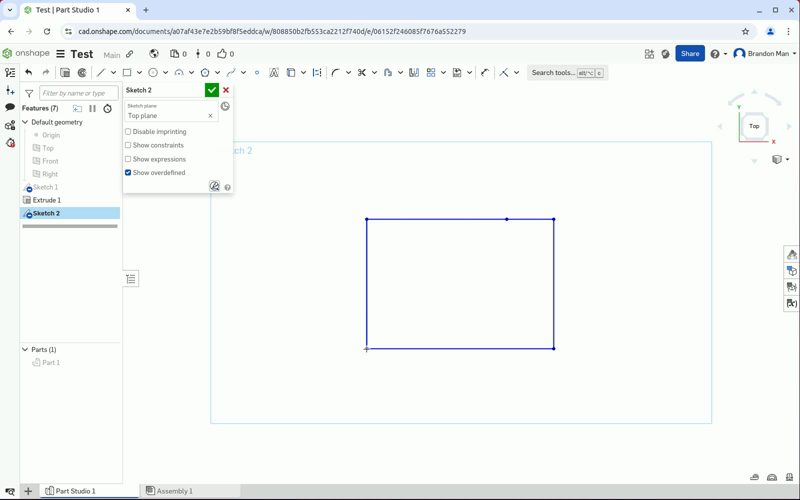
key_down(shift)
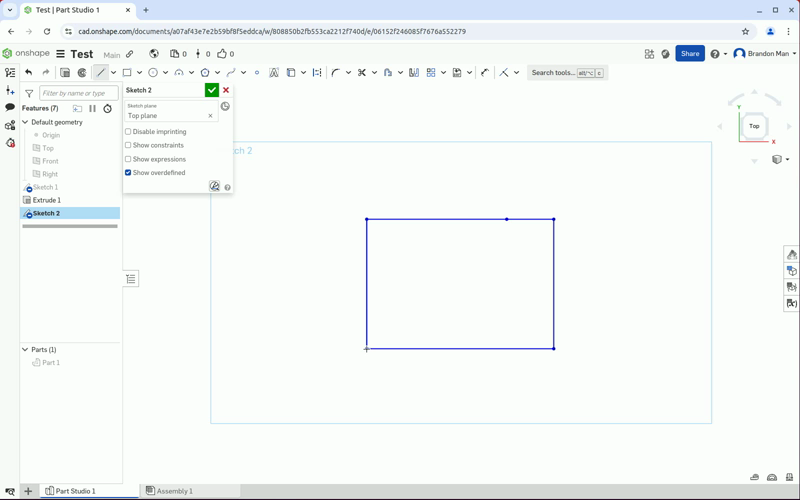
mouse_move(376, 330)
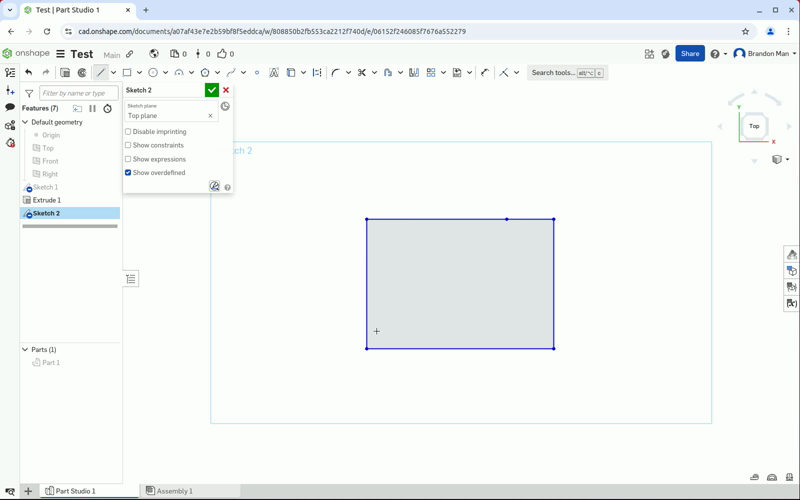
click(376, 330)
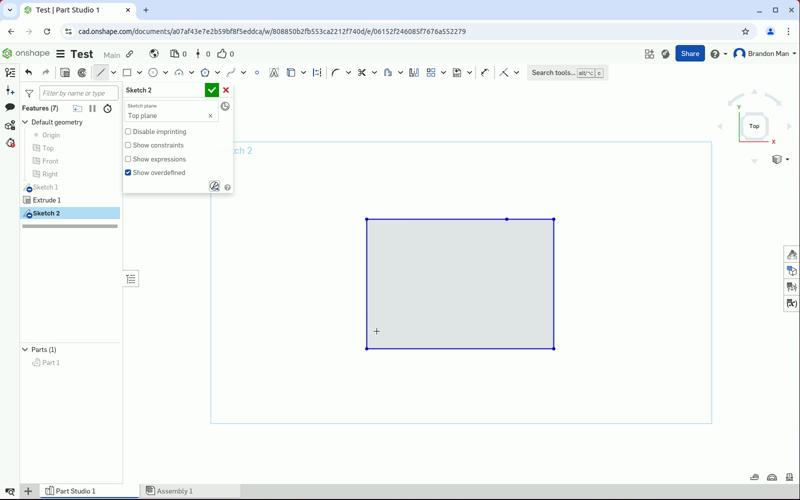
key_up(shift)
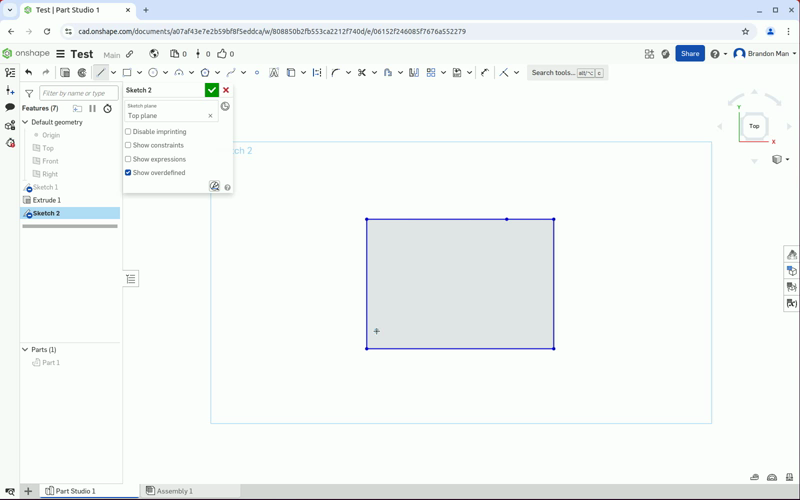
key_down(shift)
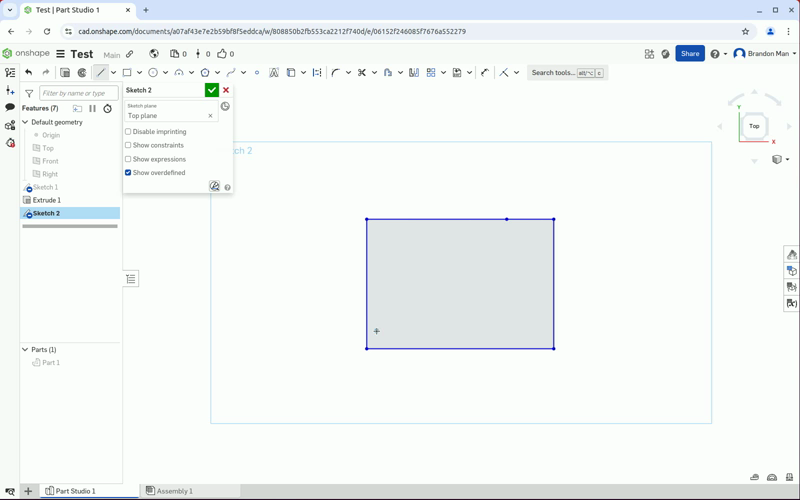
mouse_move(406, 330)
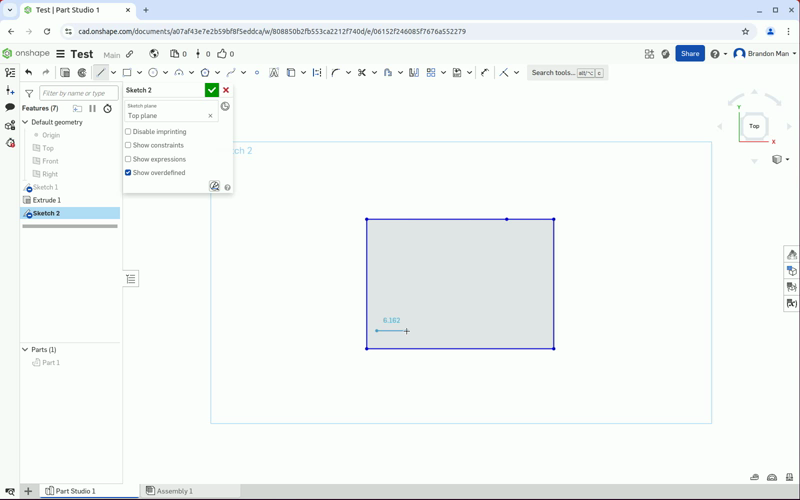
mouse_move(412, 330)
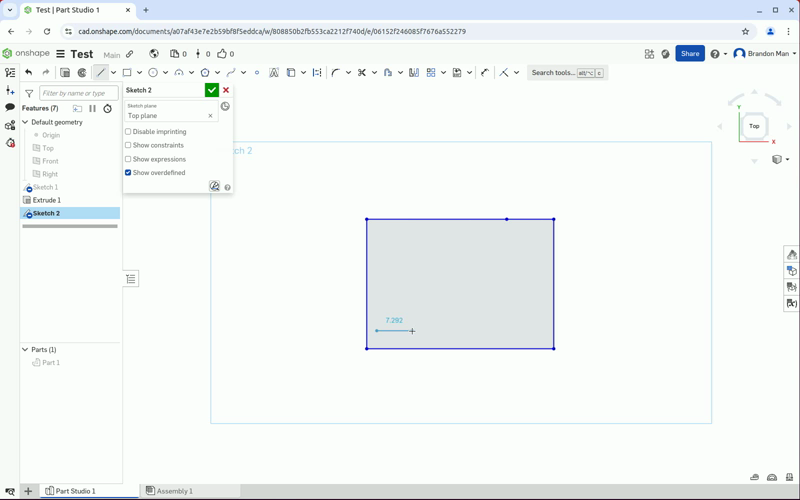
click(412, 330)
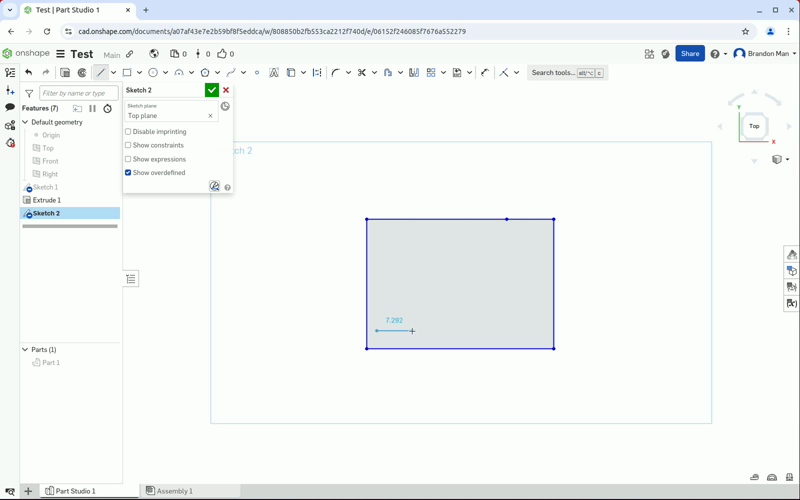
key_up(shift)
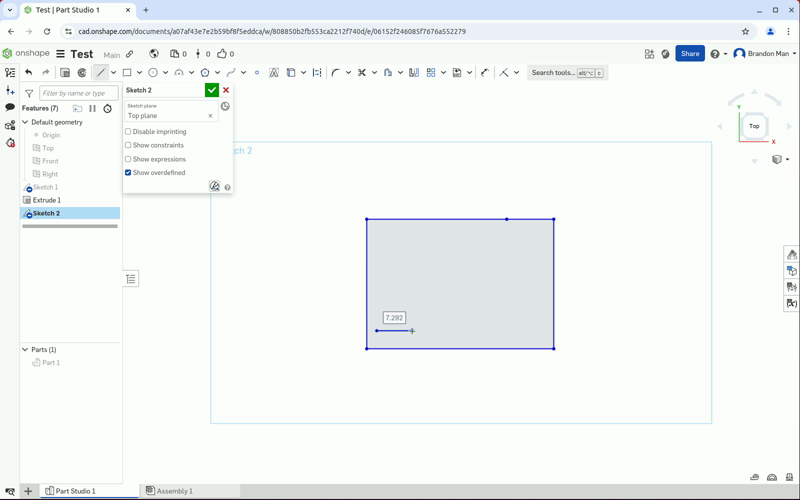
key_down(shift)
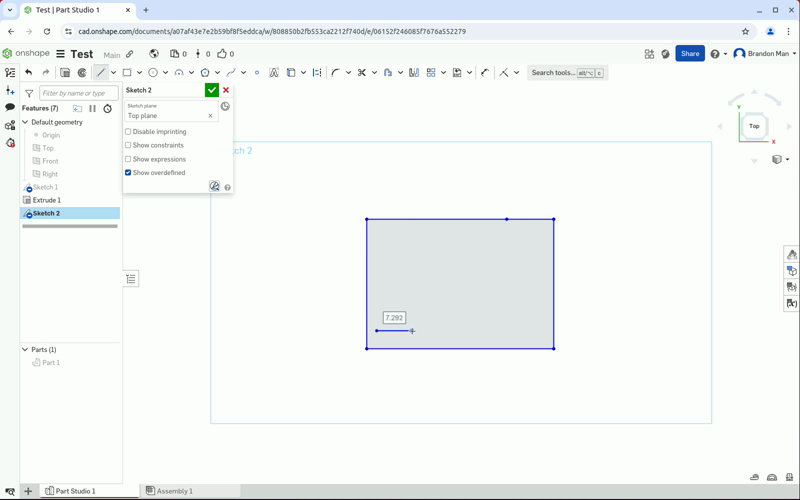
mouse_move(442, 330)
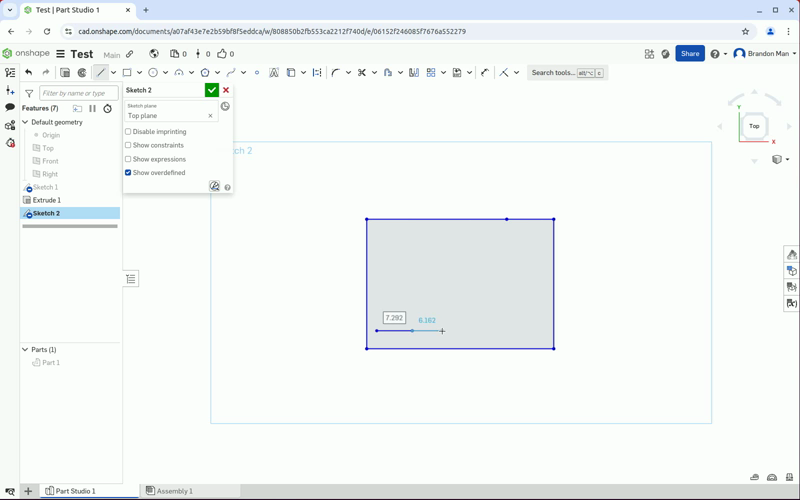
mouse_move(412, 333)
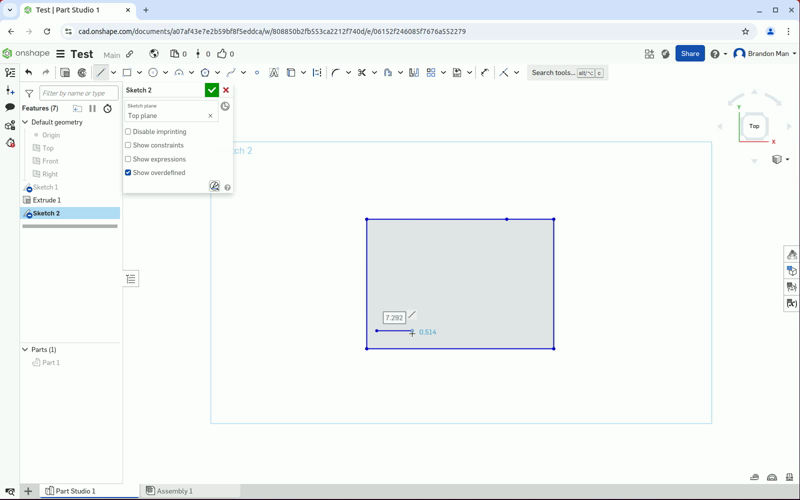
scroll(6)
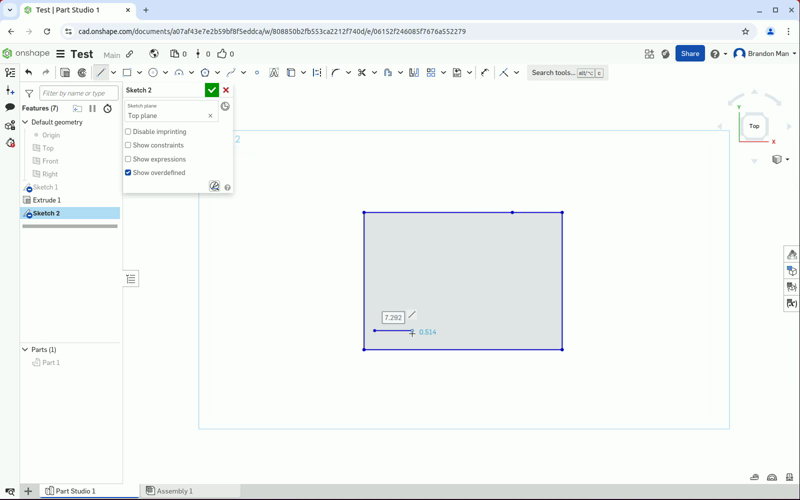
scroll(6)
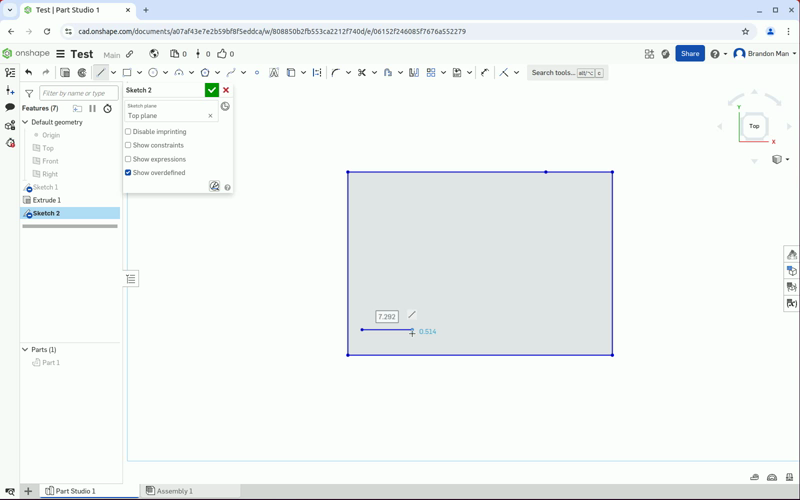
scroll(6)
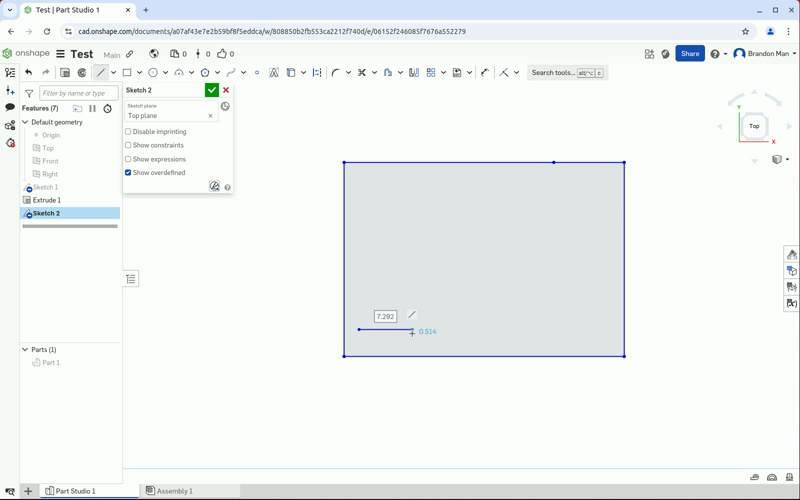
scroll(6)
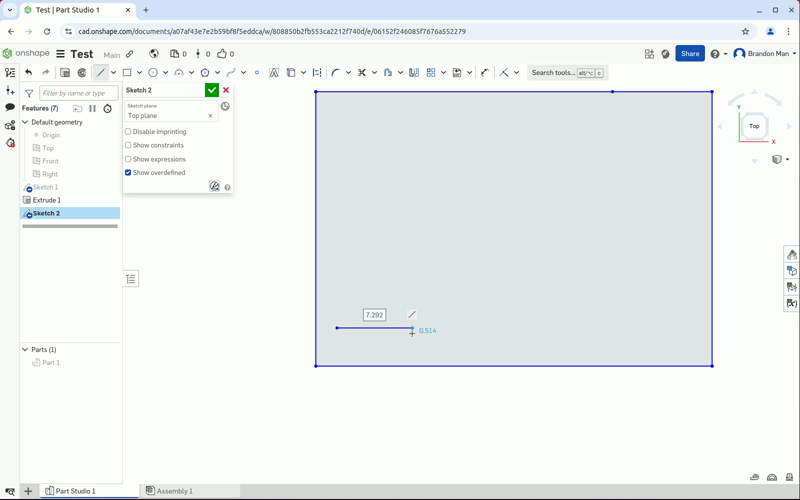
scroll(6)
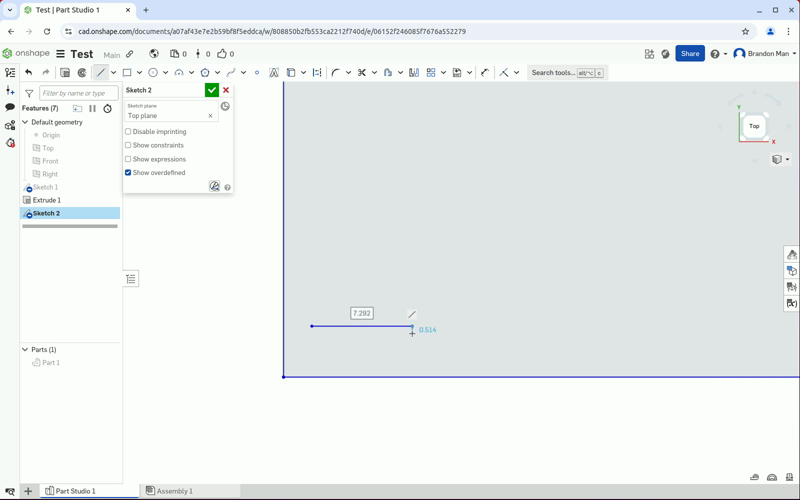
scroll(6)
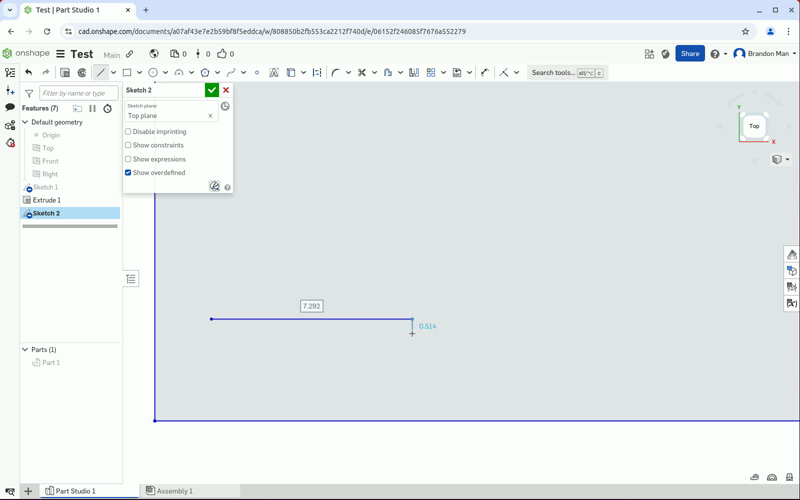
scroll(6)
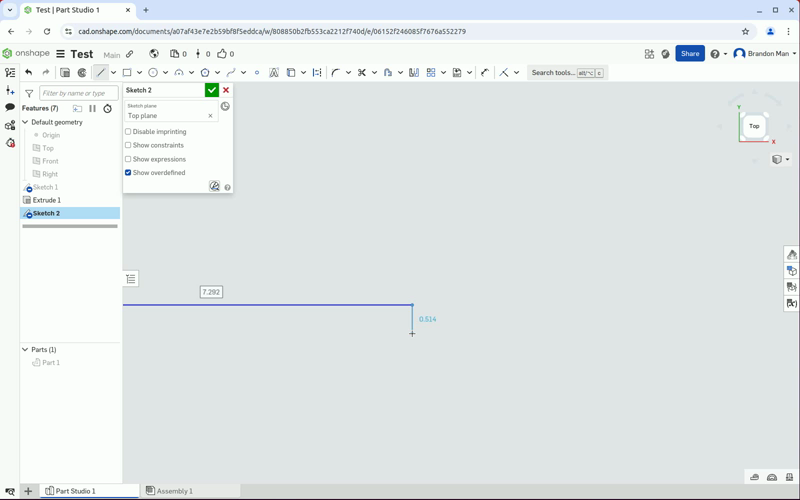
click(412, 333)
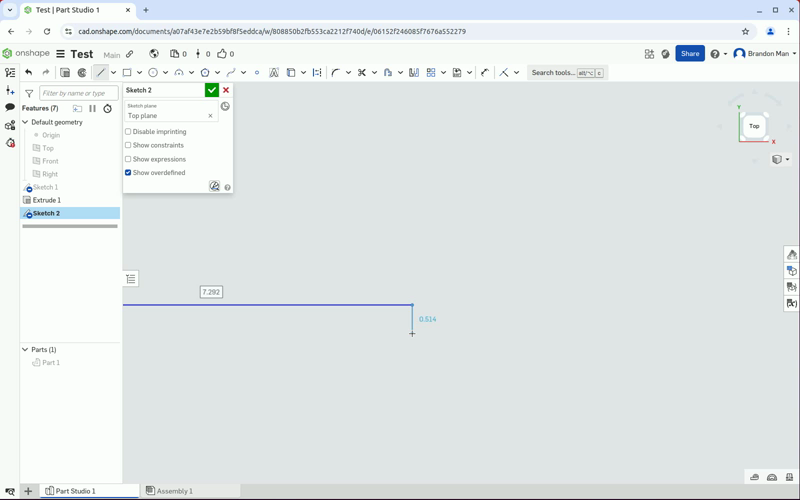
scroll(-6)
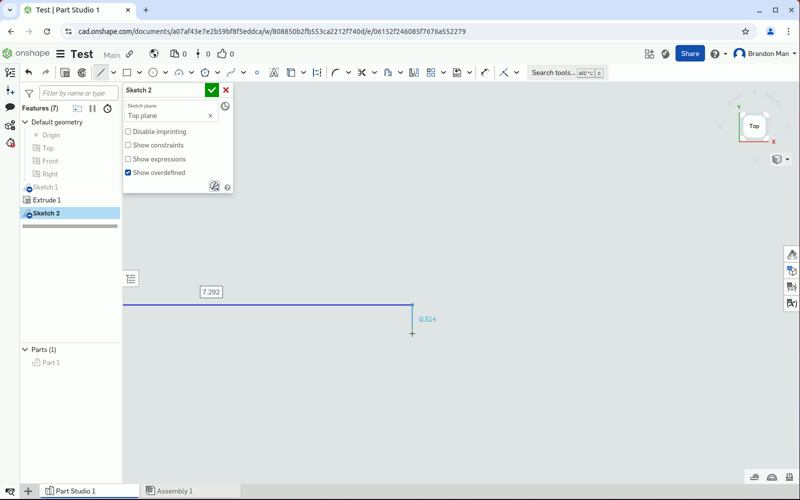
scroll(-6)
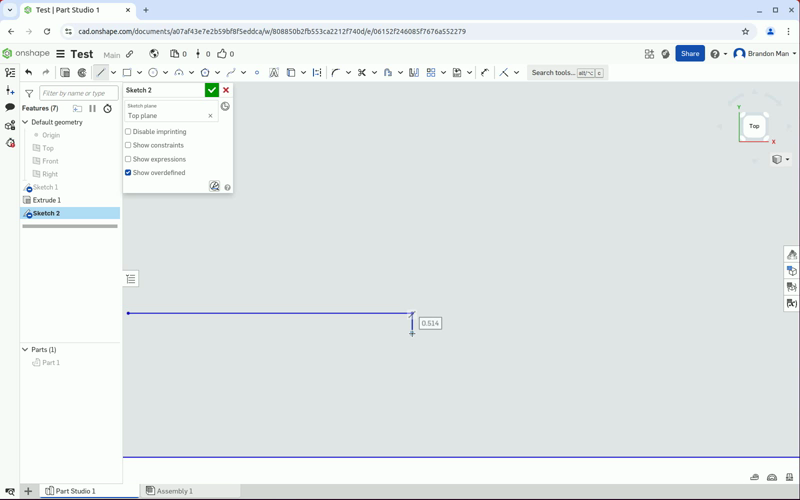
scroll(-6)
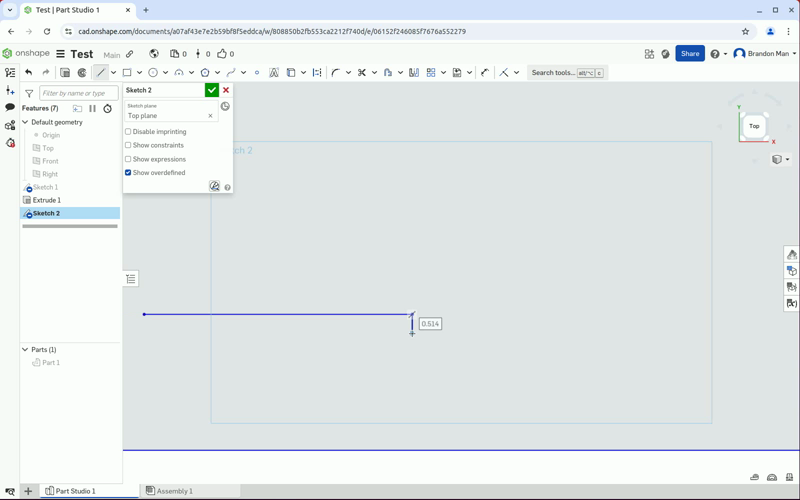
scroll(-6)
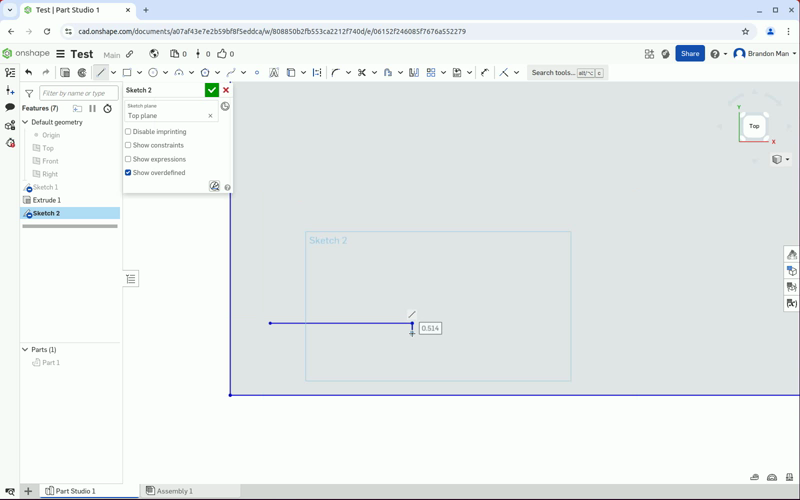
scroll(-6)
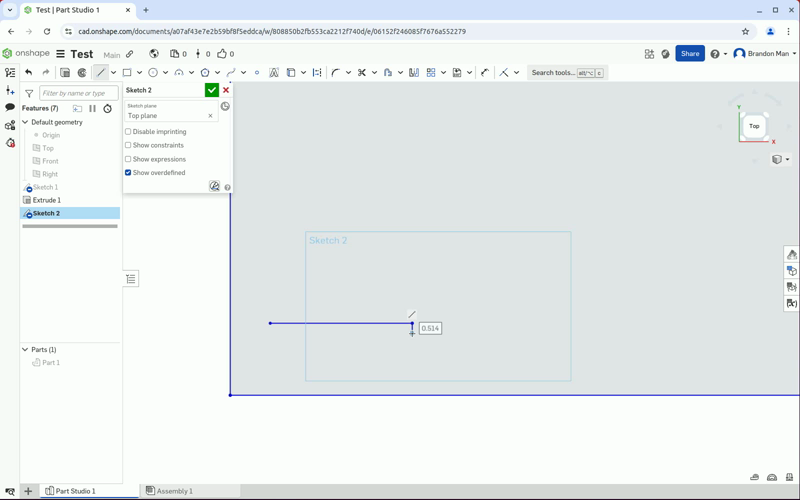
scroll(-6)
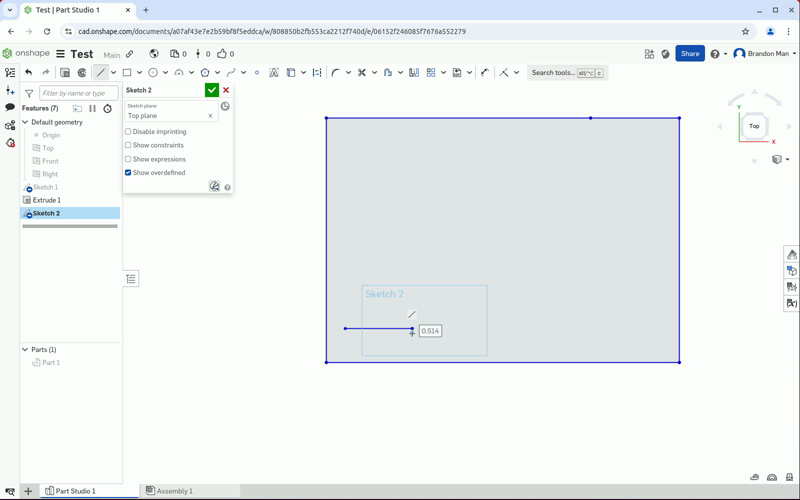
scroll(-6)
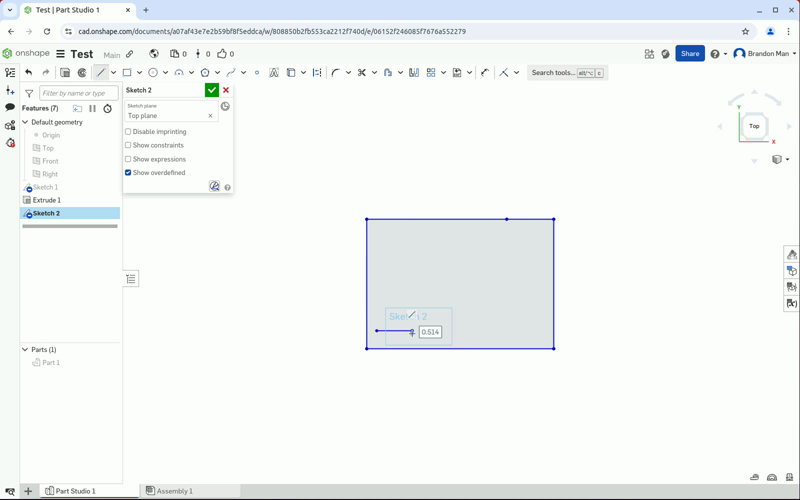
key_up(shift)
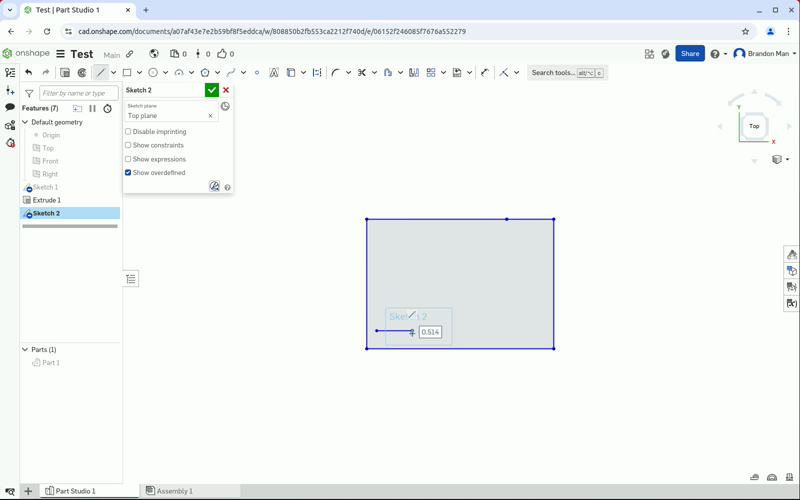
key_down(shift)
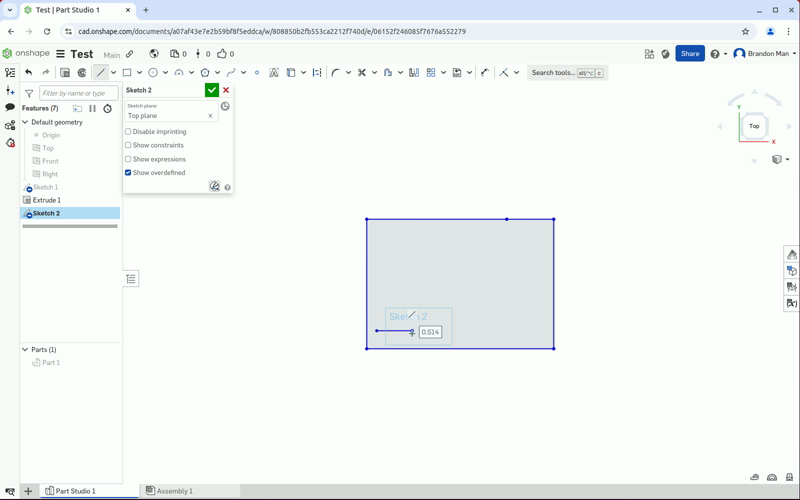
mouse_move(508, 333)
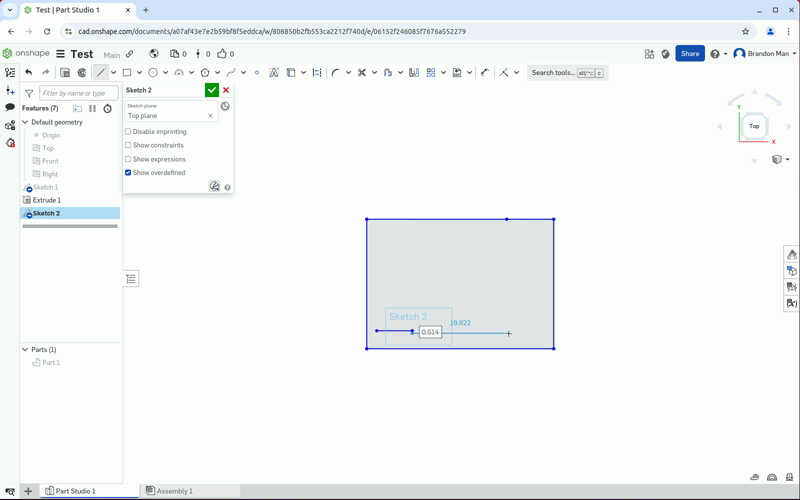
click(508, 333)
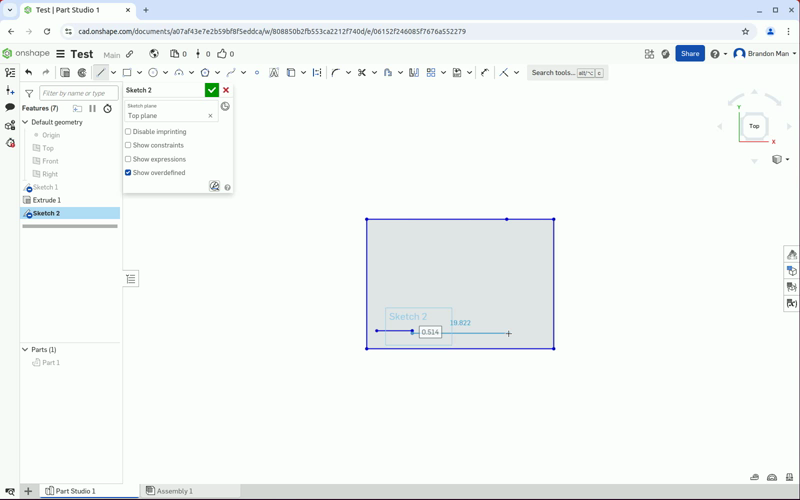
key_up(shift)
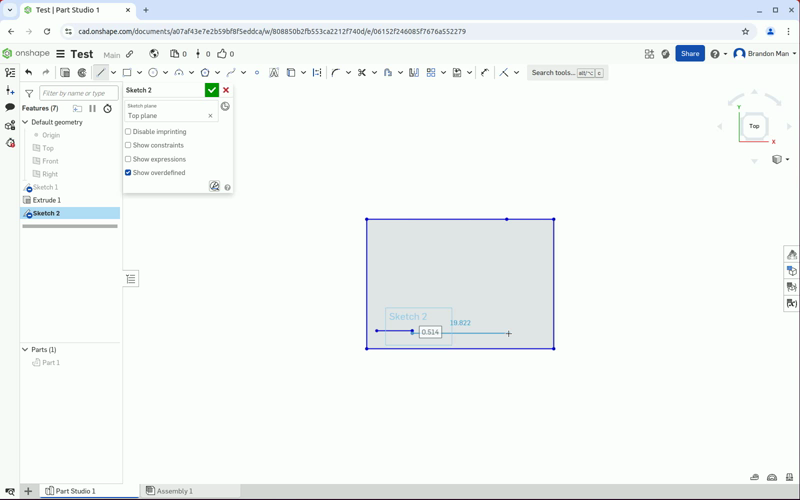
key_down(shift)
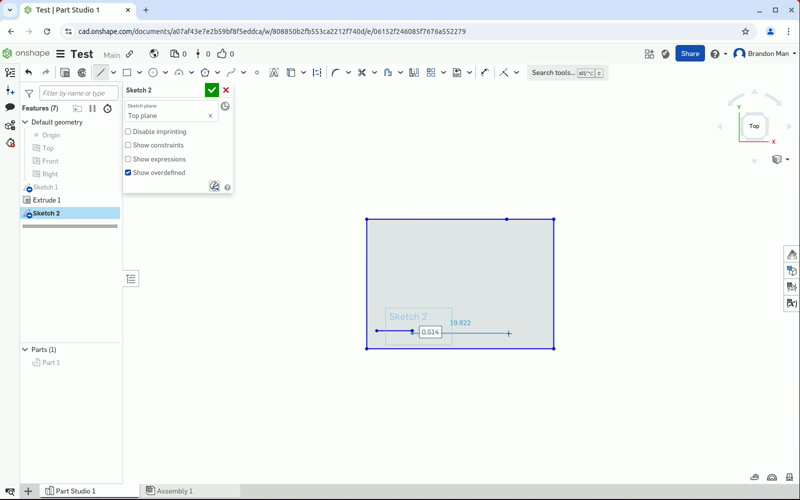
mouse_move(538, 333)
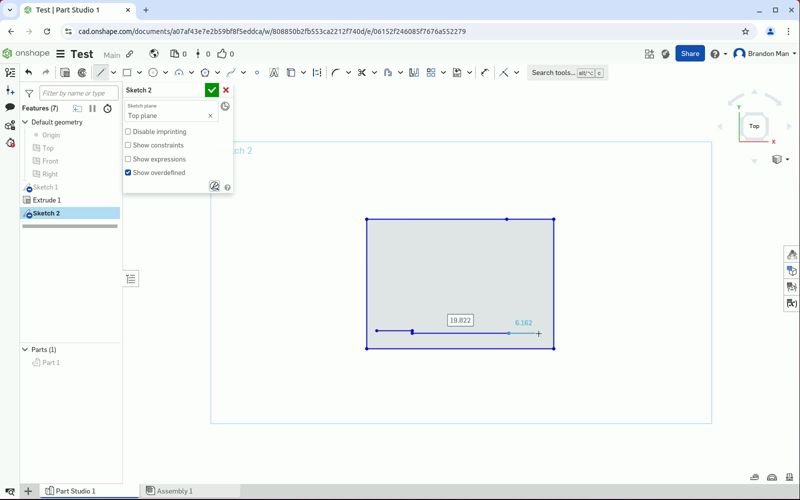
mouse_move(508, 330)
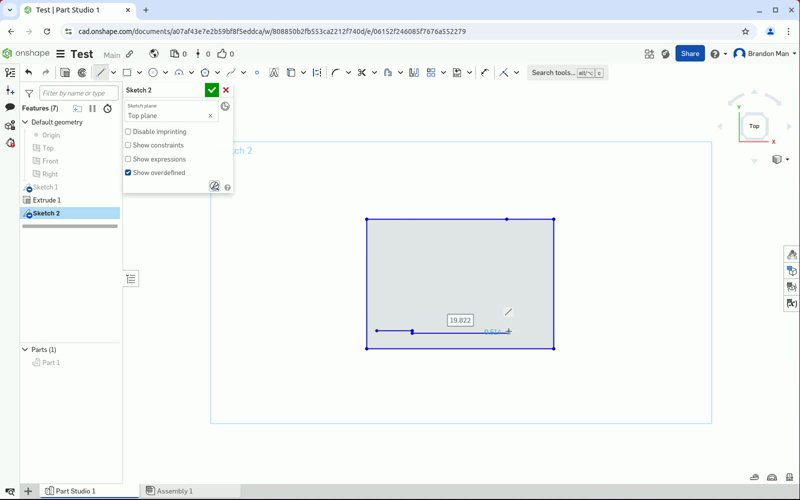
scroll(6)
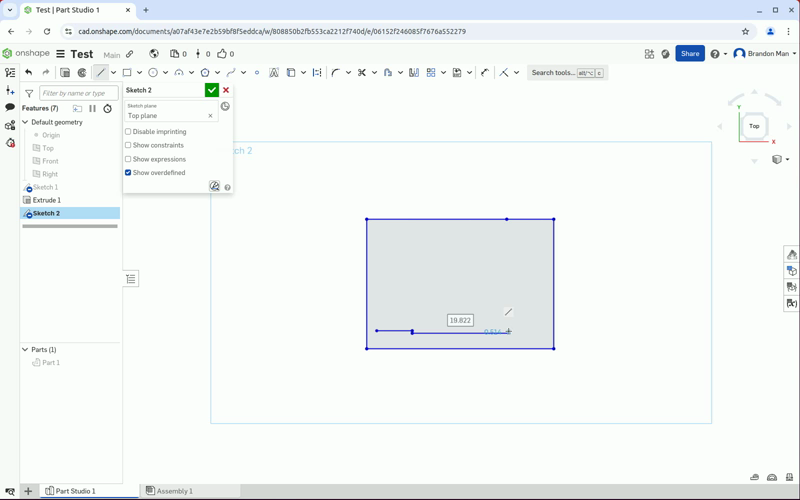
scroll(6)
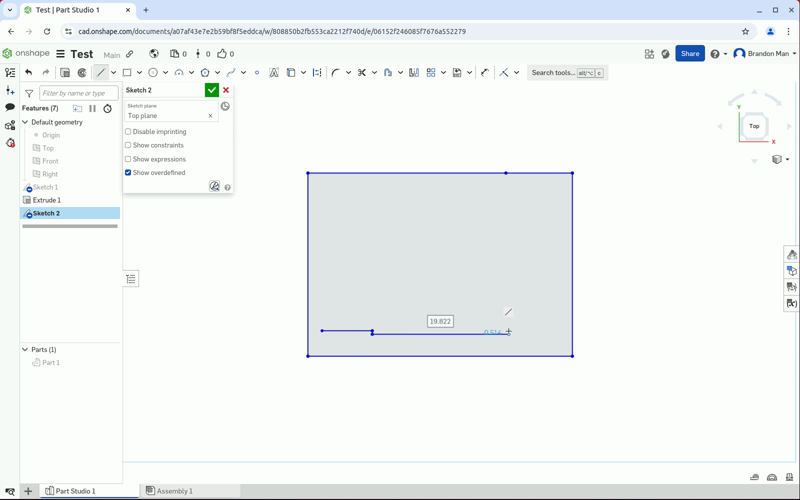
scroll(6)
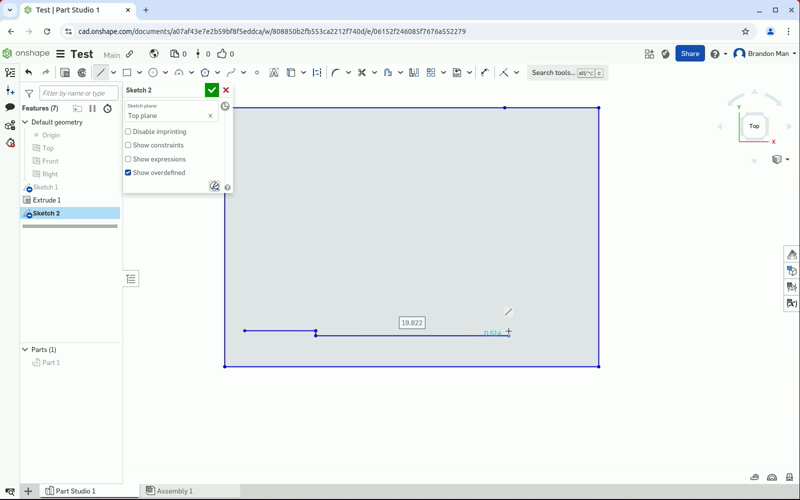
scroll(6)
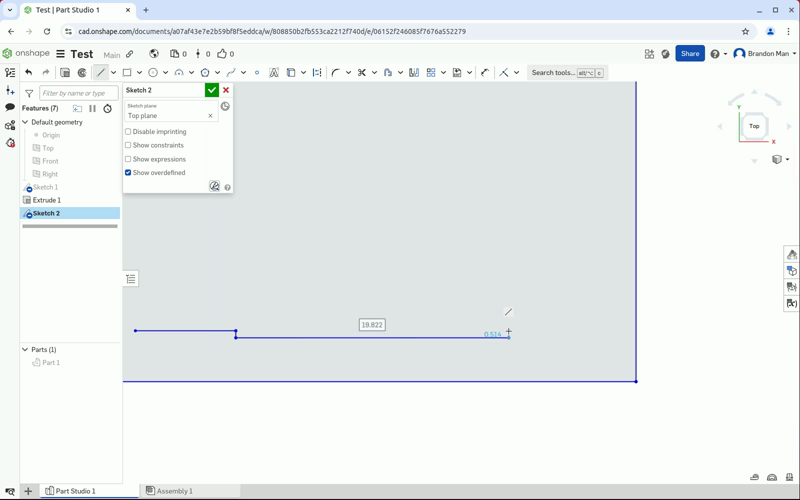
scroll(6)
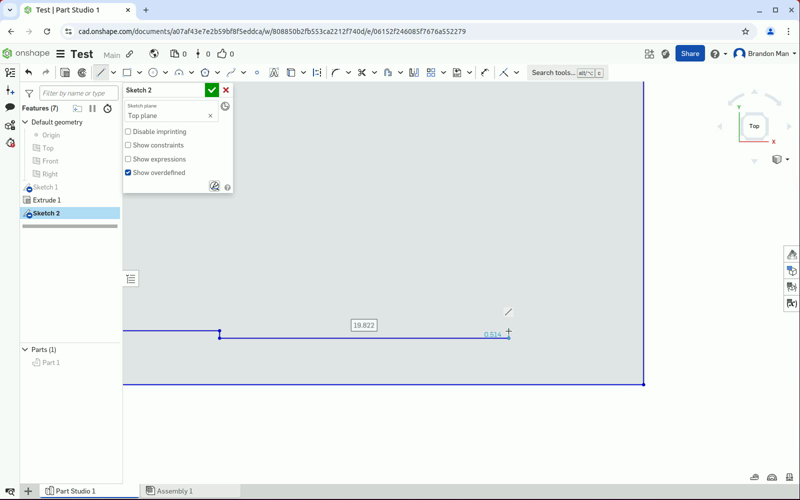
scroll(6)
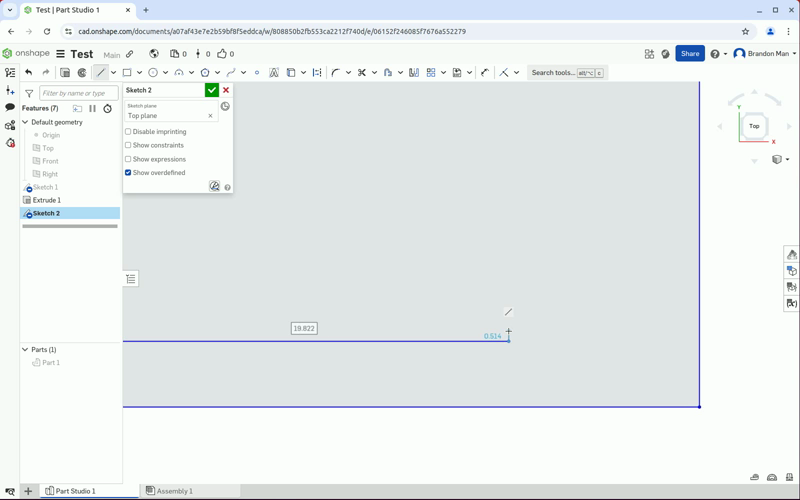
scroll(6)
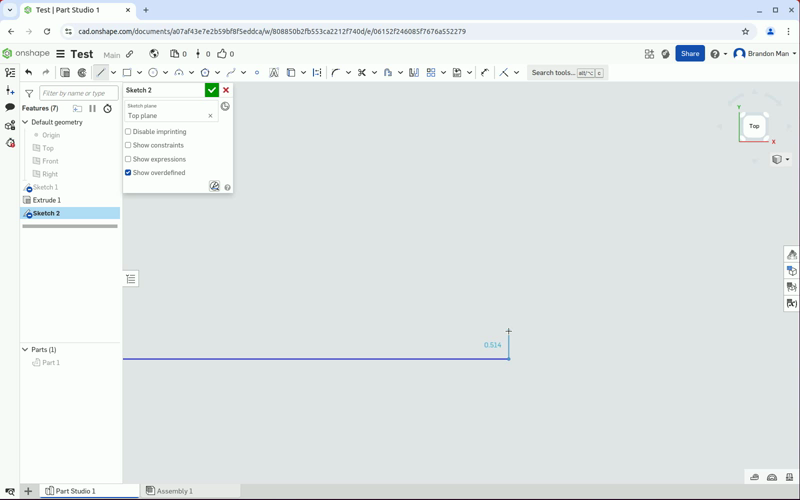
click(508, 330)
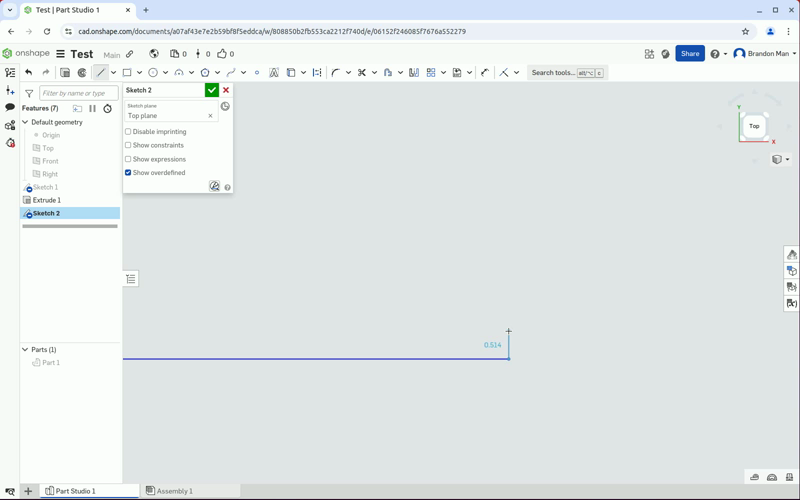
scroll(-6)
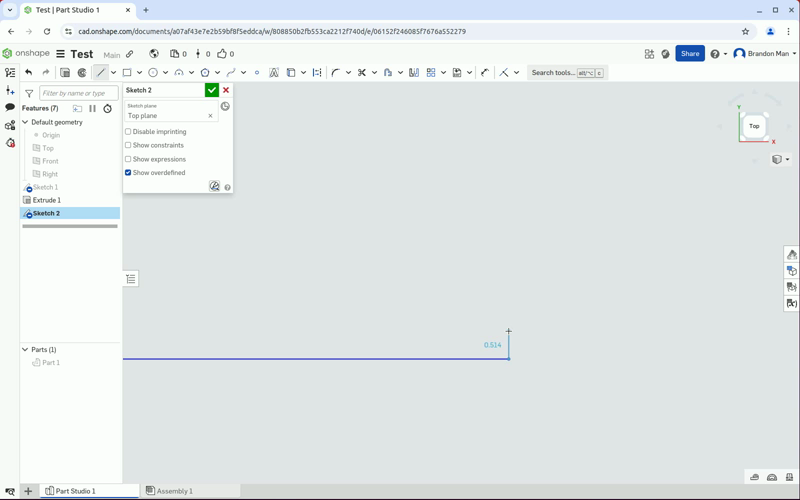
scroll(-6)
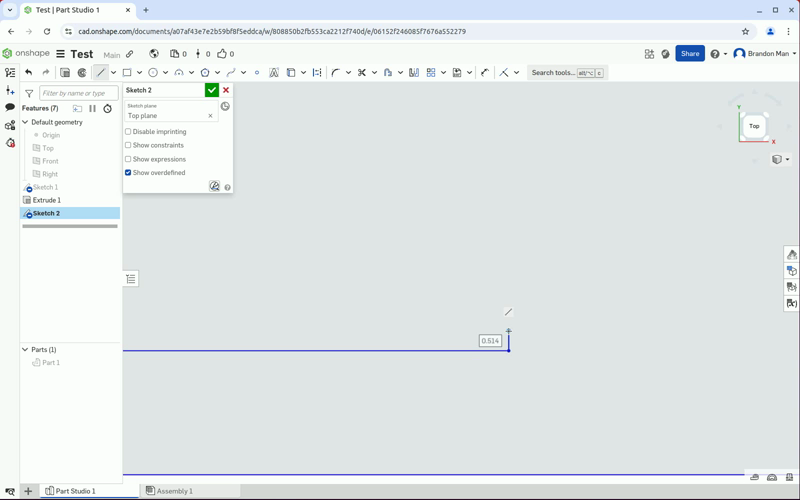
scroll(-6)
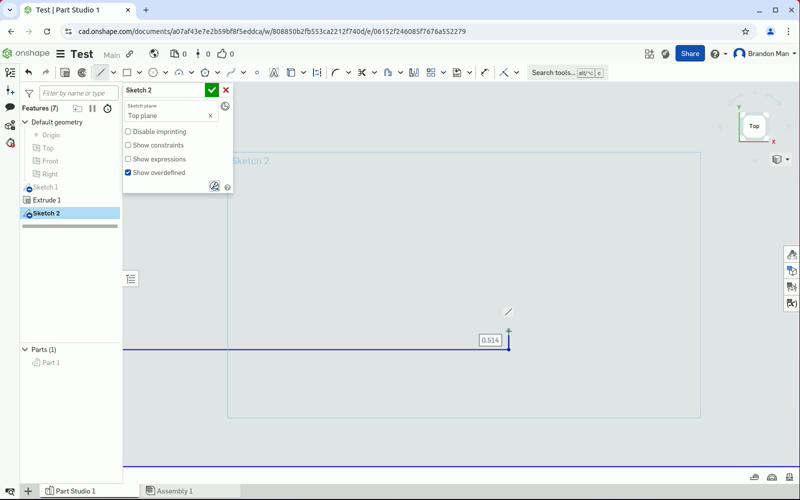
scroll(-6)
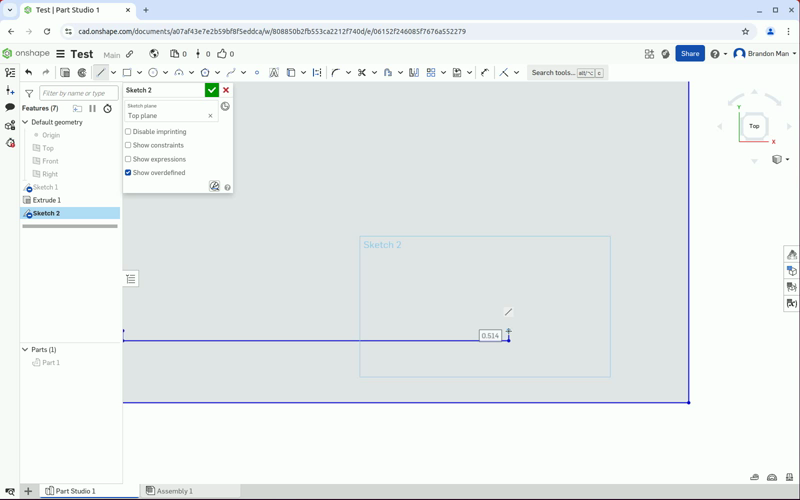
scroll(-6)
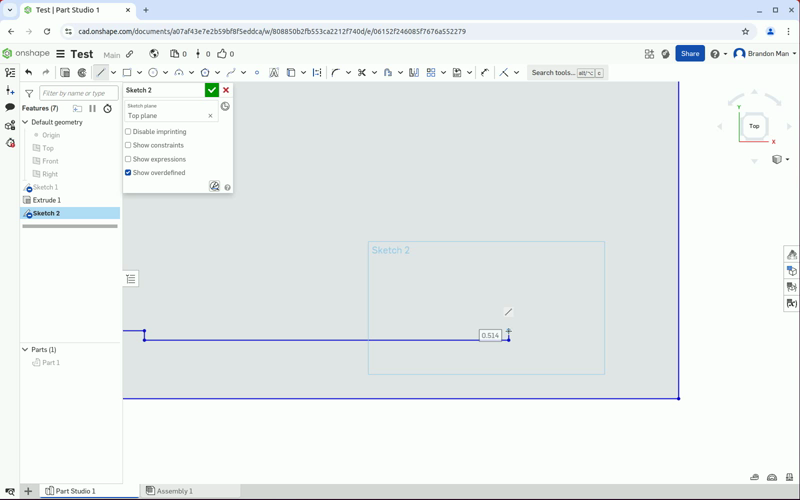
scroll(-6)
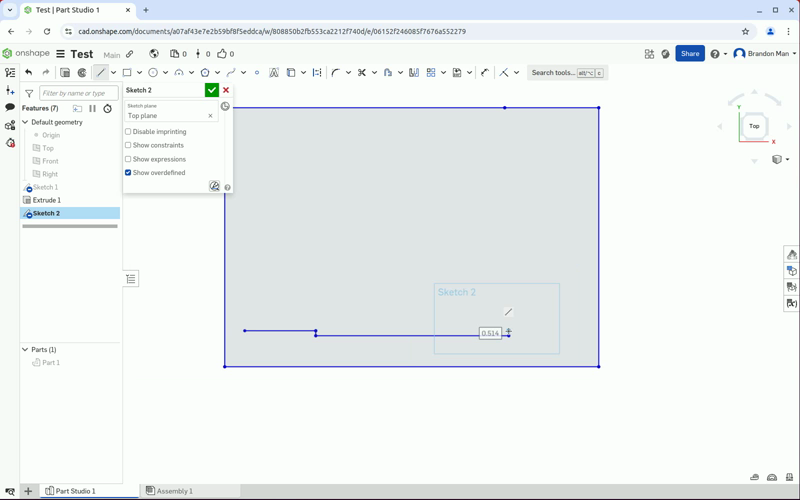
scroll(-6)
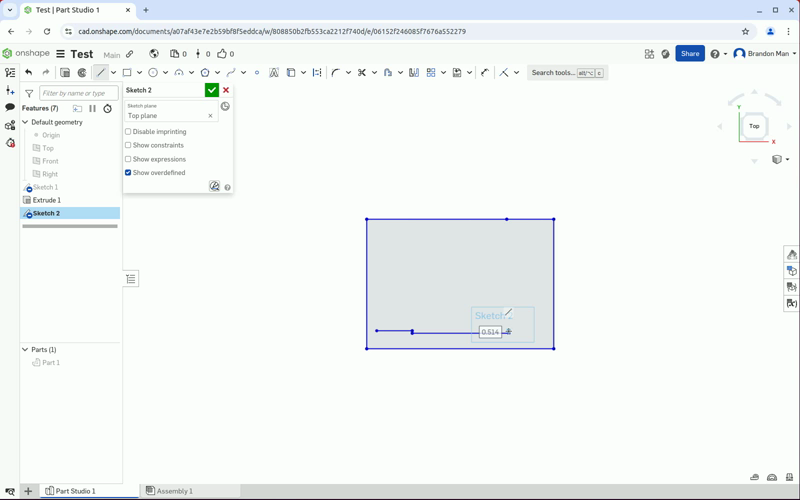
key_up(shift)
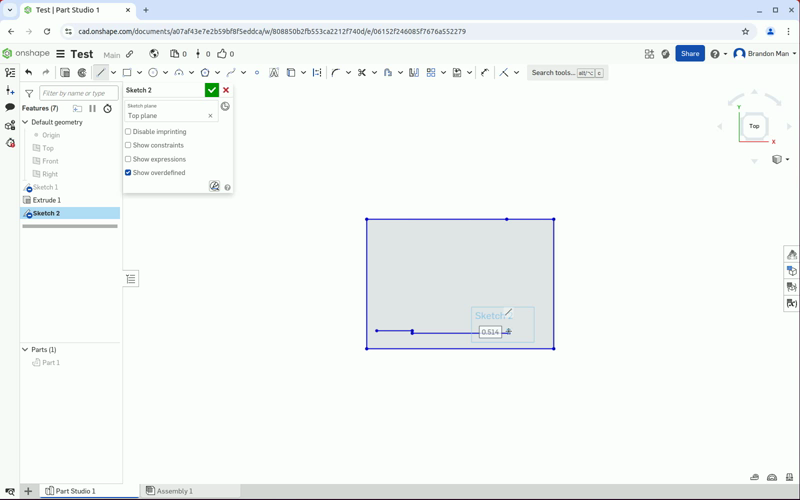
key_down(shift)
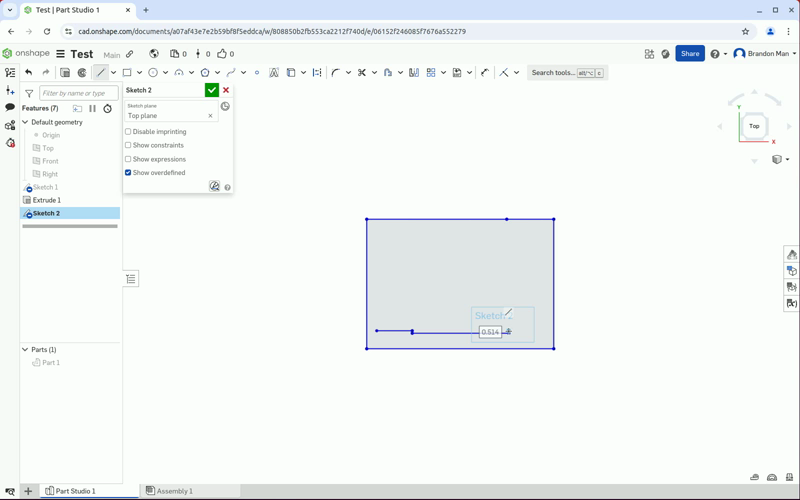
mouse_move(538, 330)
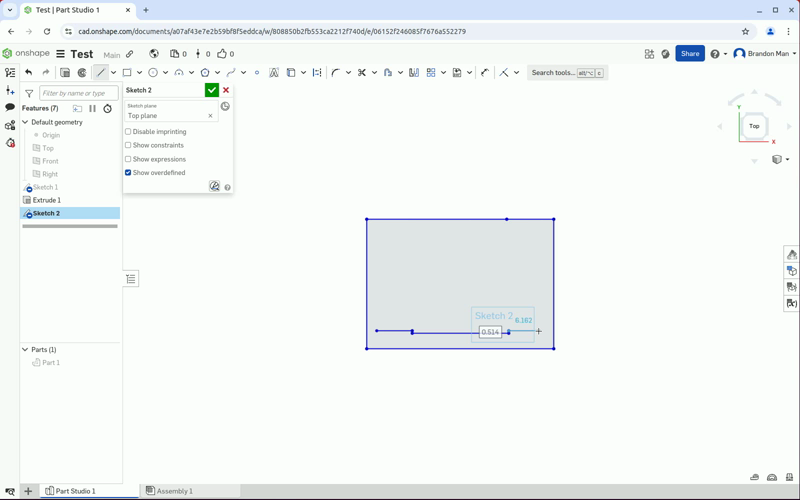
mouse_move(543, 330)
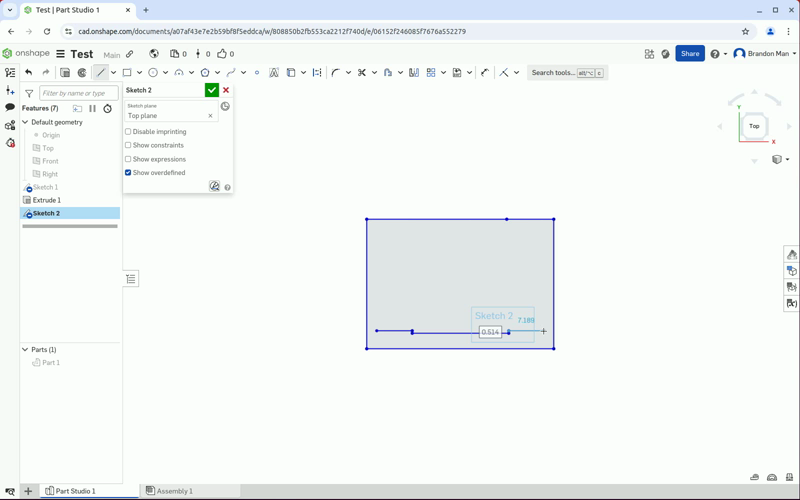
click(543, 330)
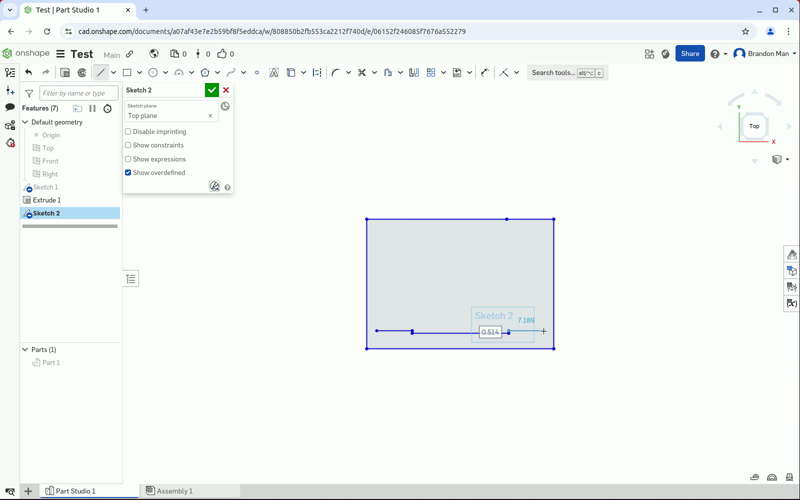
key_up(shift)
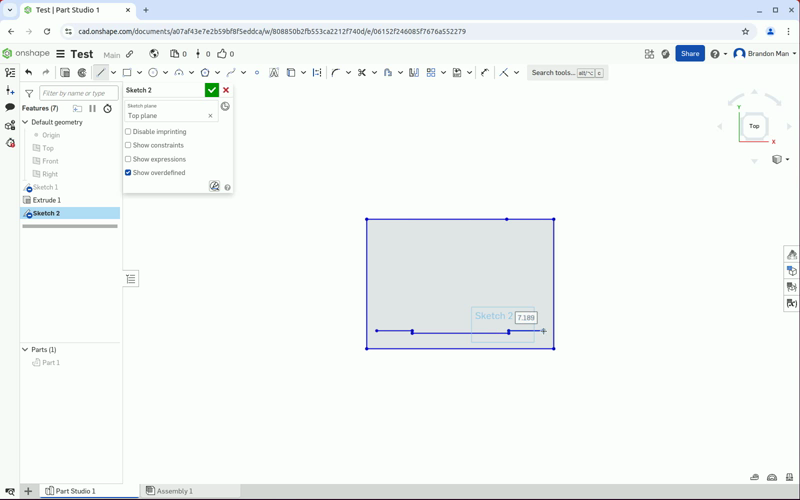
key_down(shift)
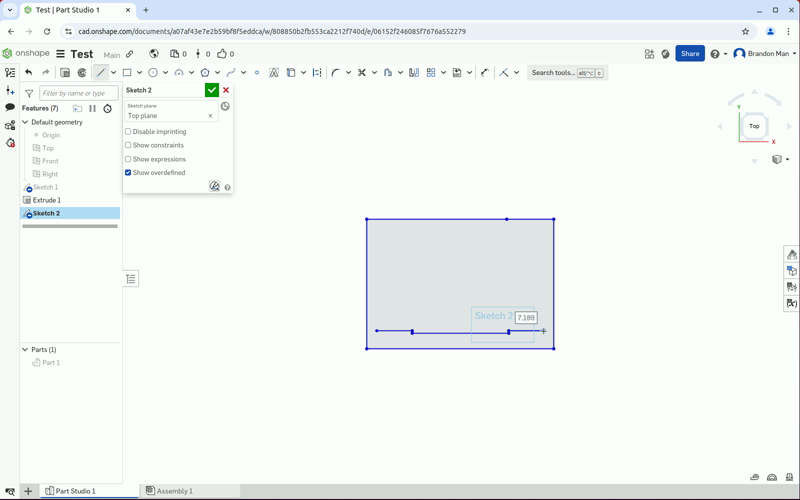
mouse_move(543, 236)
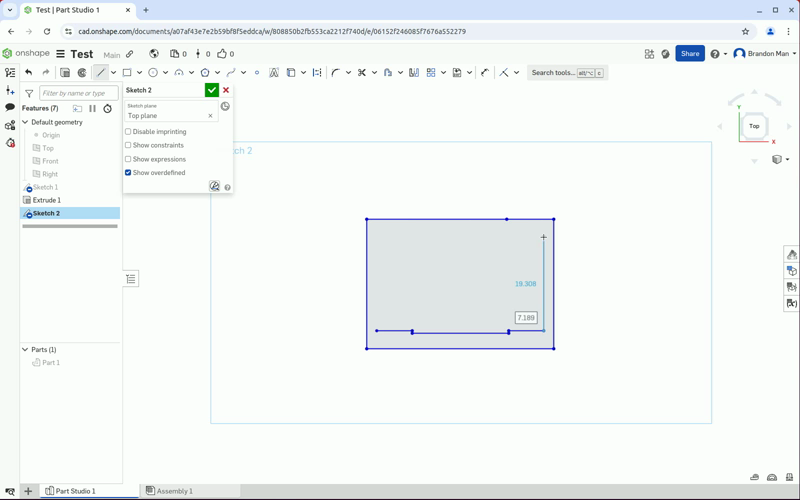
click(543, 236)
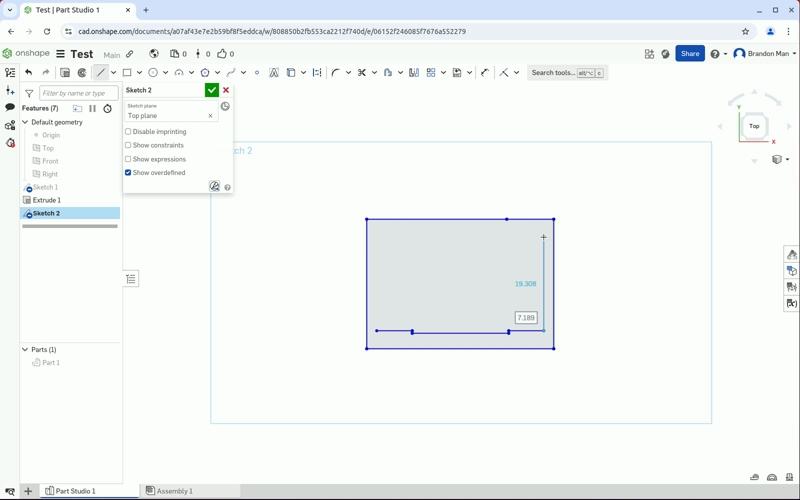
key_up(shift)
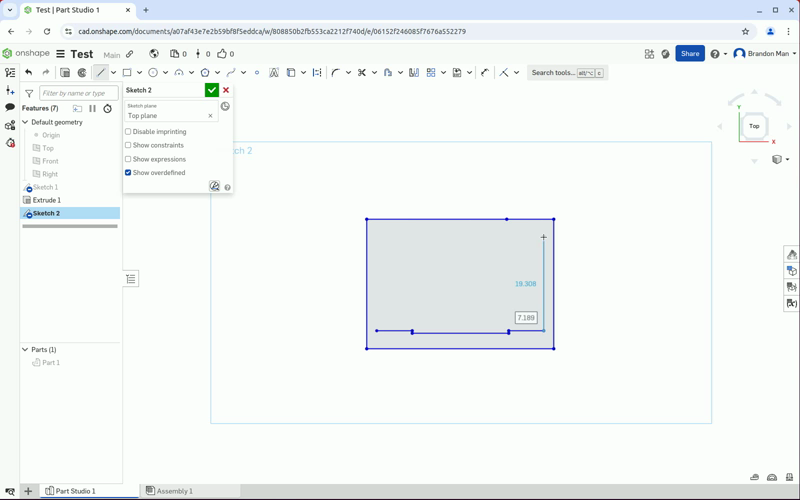
key_down(shift)
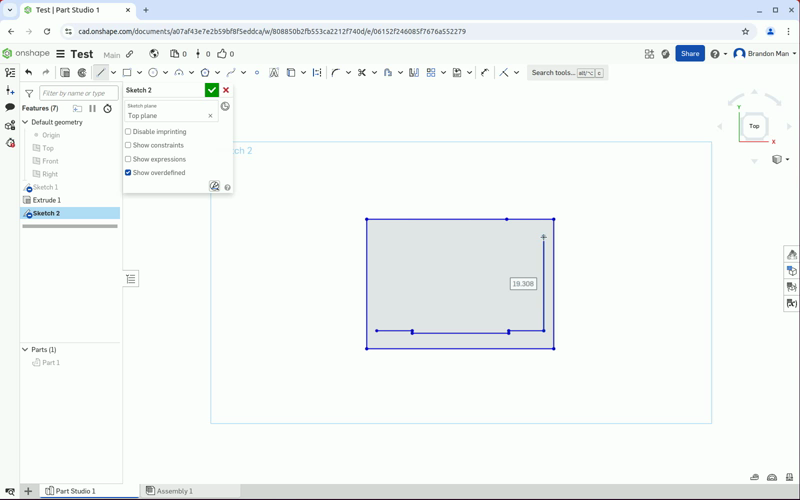
mouse_move(573, 236)
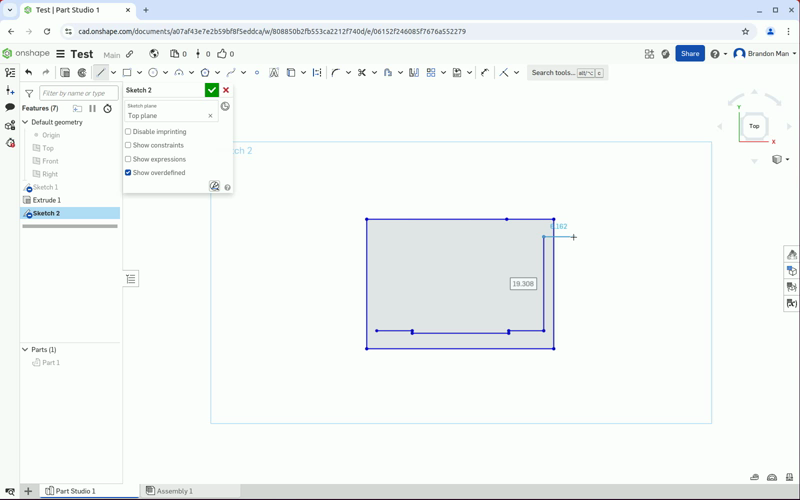
mouse_move(508, 236)
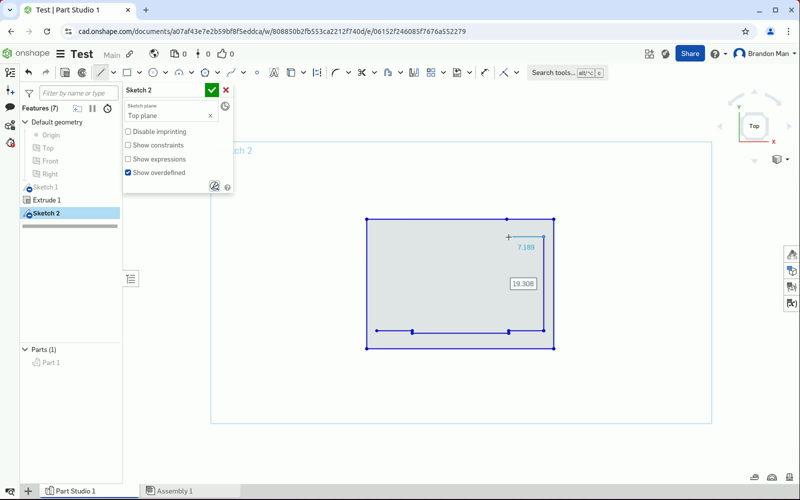
click(508, 236)
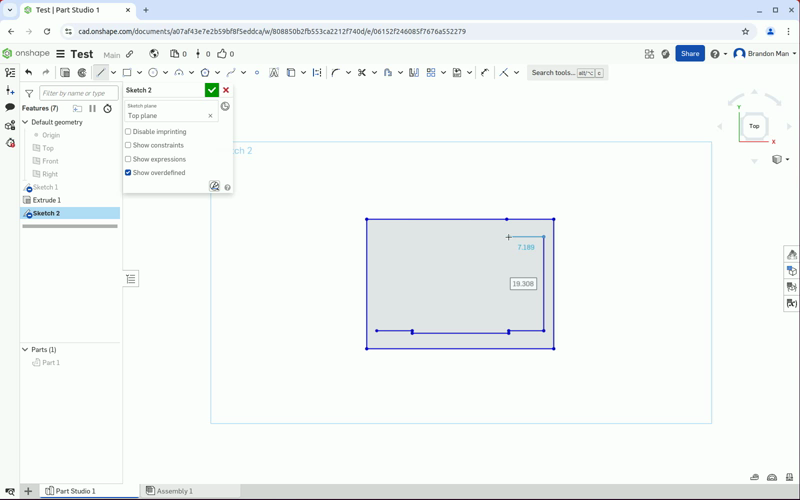
key_up(shift)
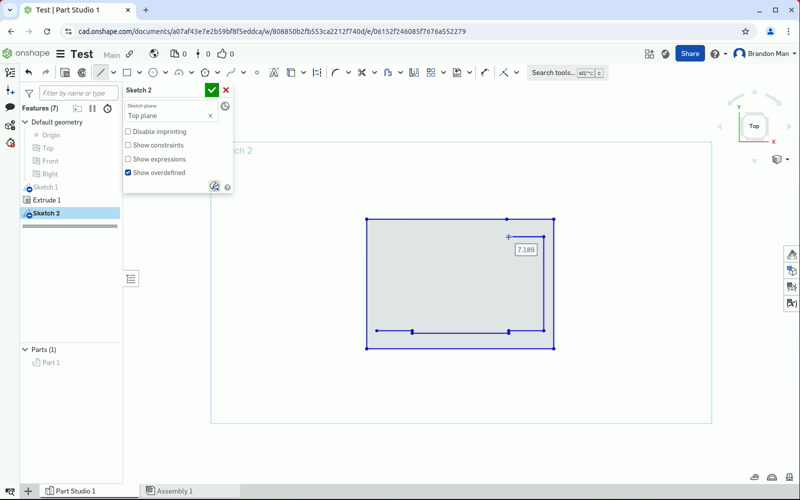
key_down(shift)
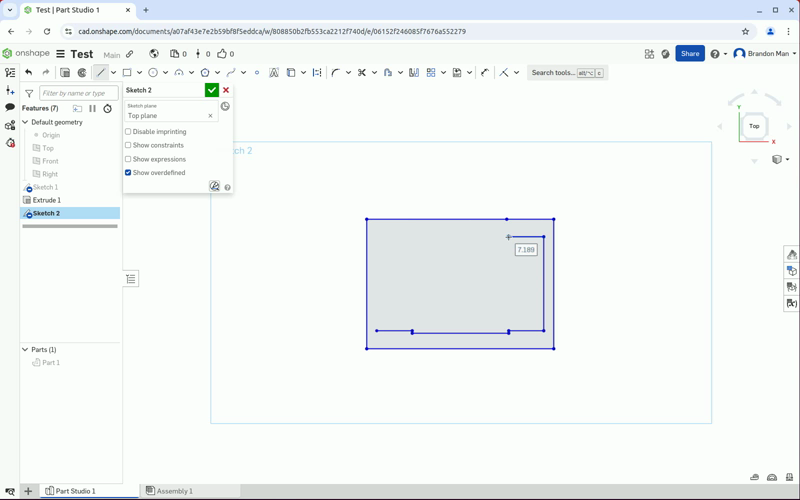
mouse_move(538, 236)
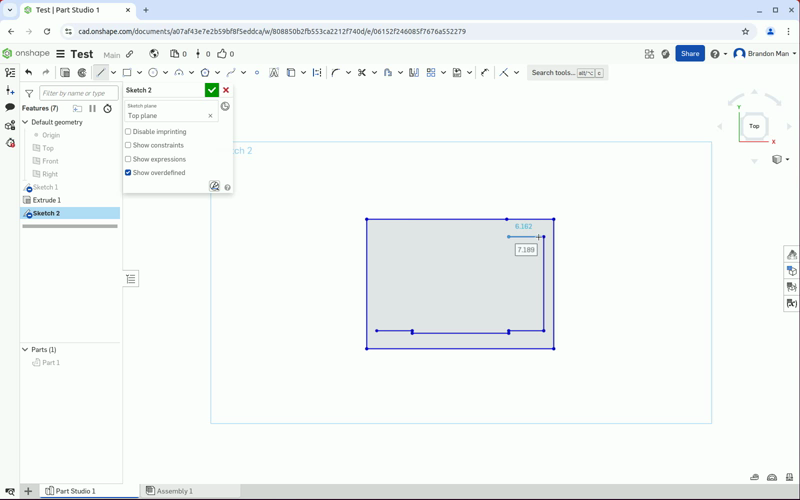
mouse_move(508, 234)
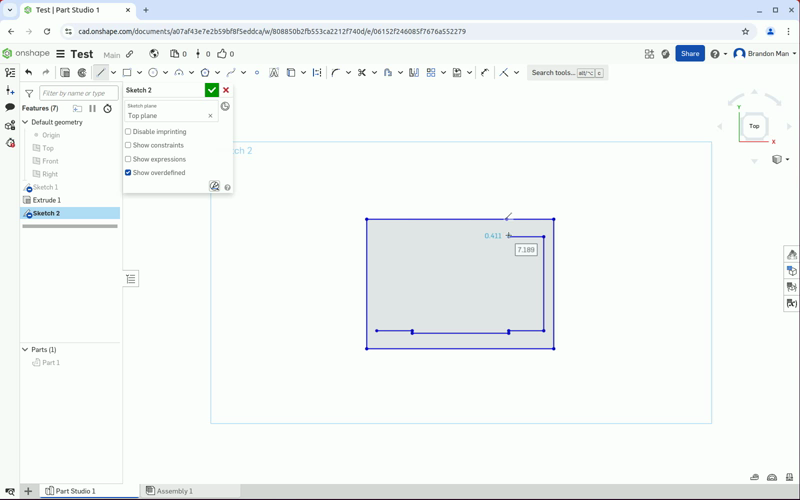
scroll(6)
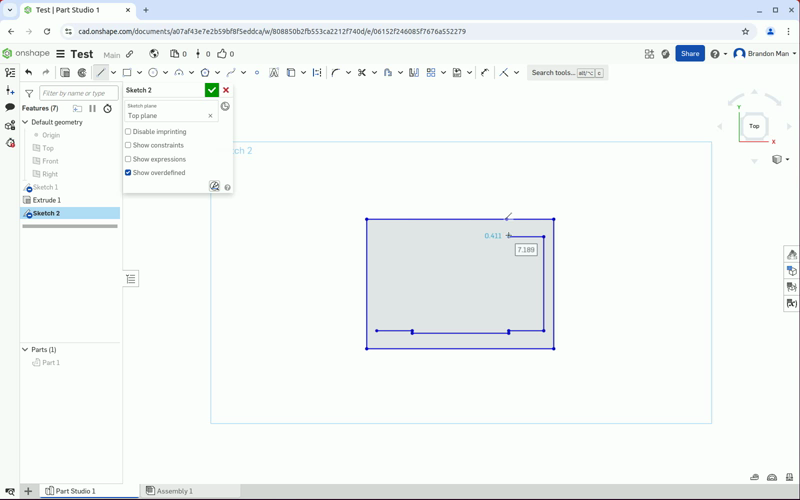
scroll(6)
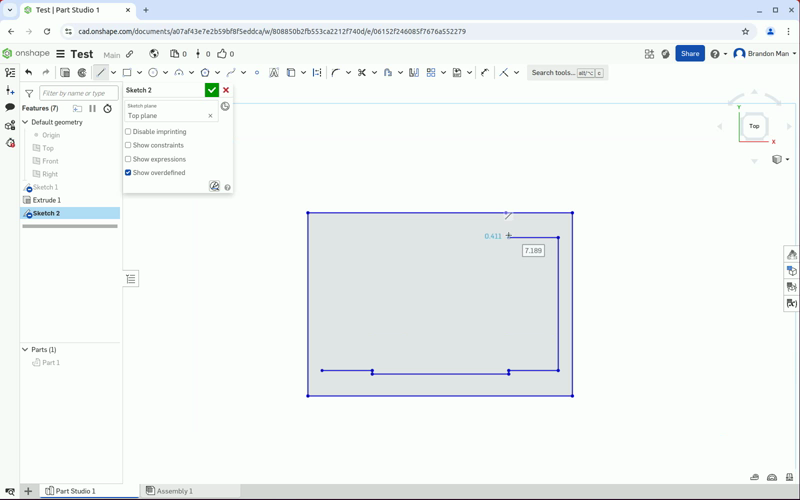
scroll(6)
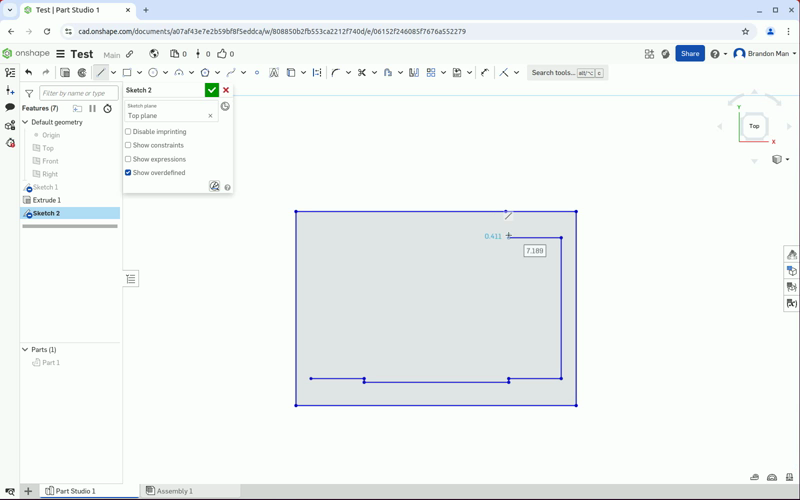
scroll(6)
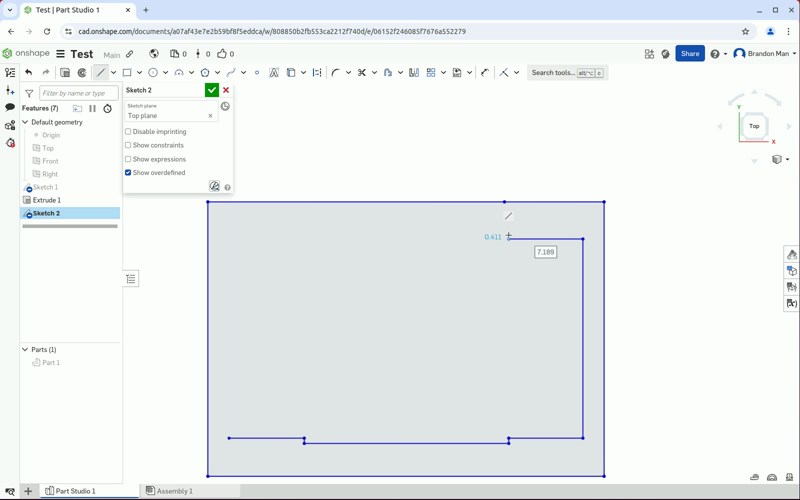
scroll(6)
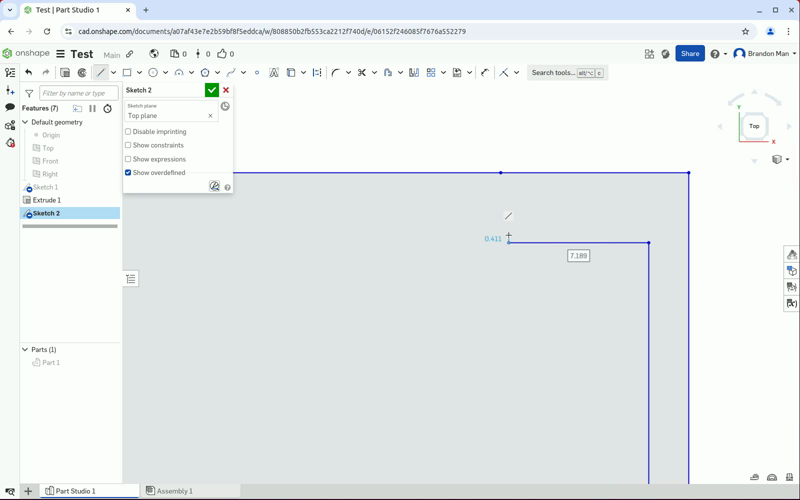
scroll(6)
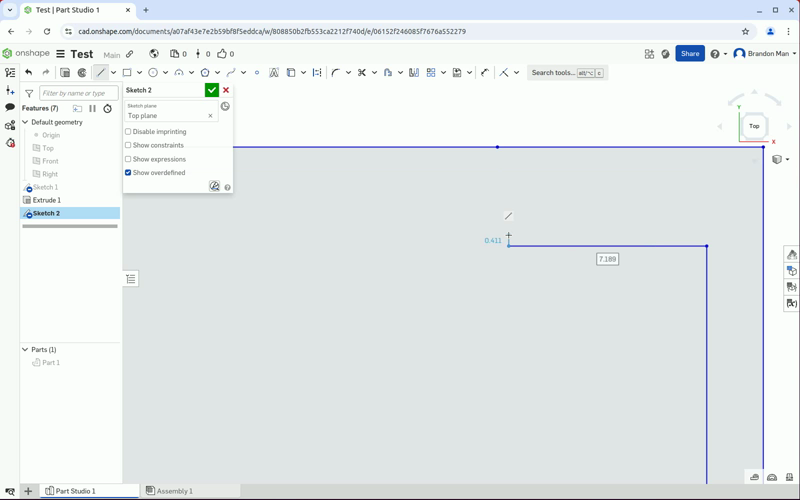
scroll(6)
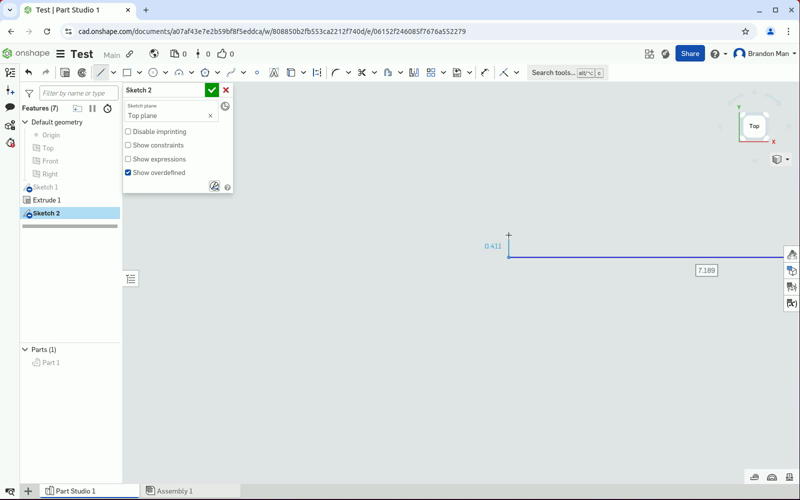
click(508, 234)
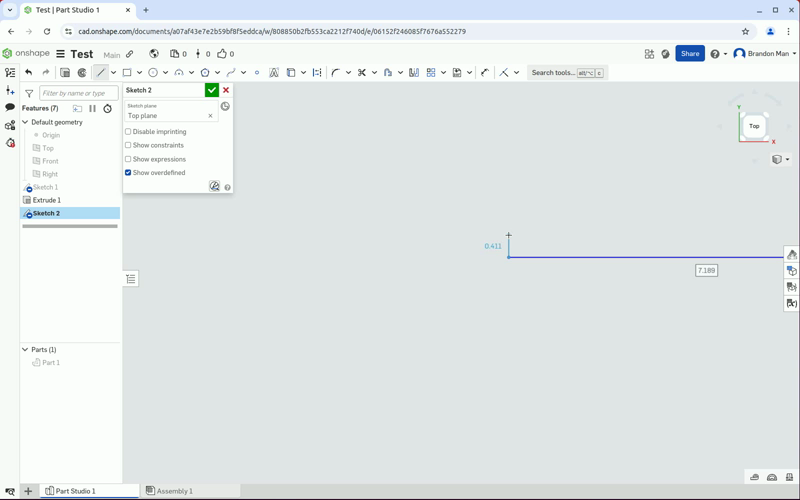
scroll(-6)
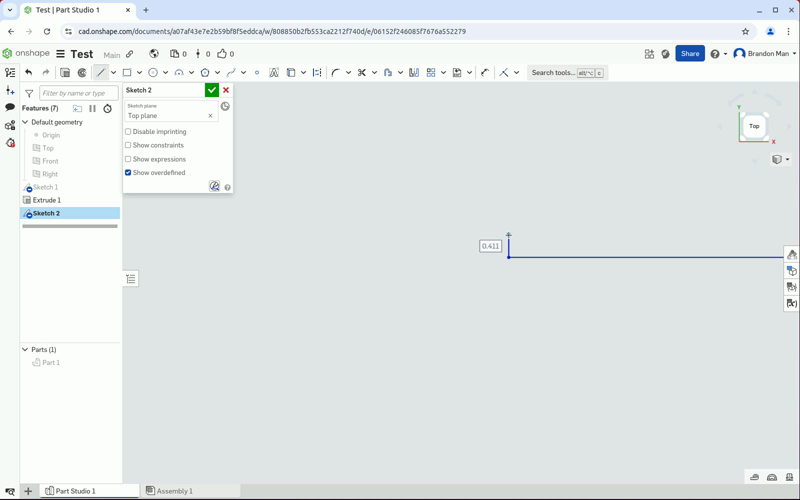
scroll(-6)
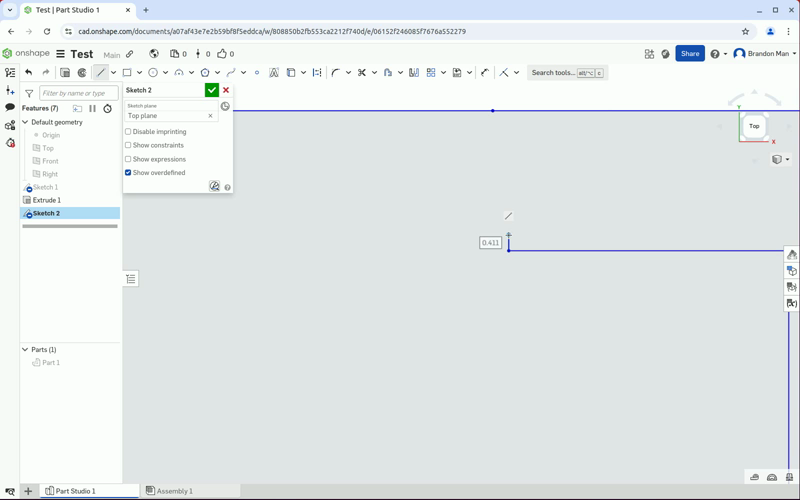
scroll(-6)
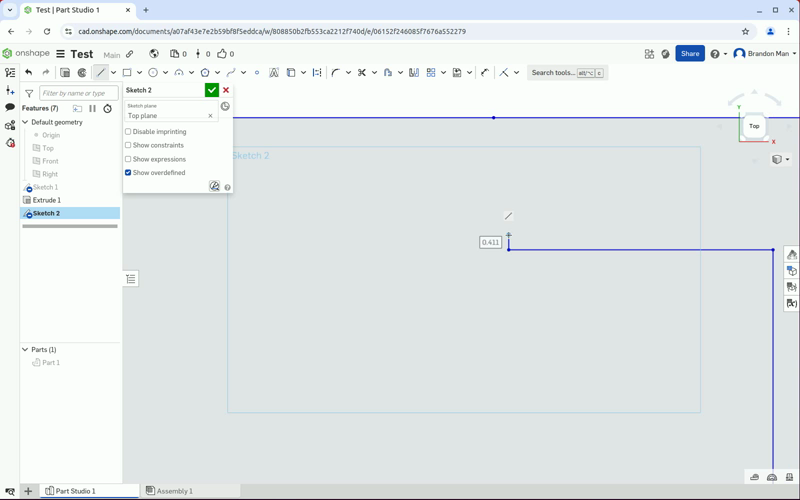
scroll(-6)
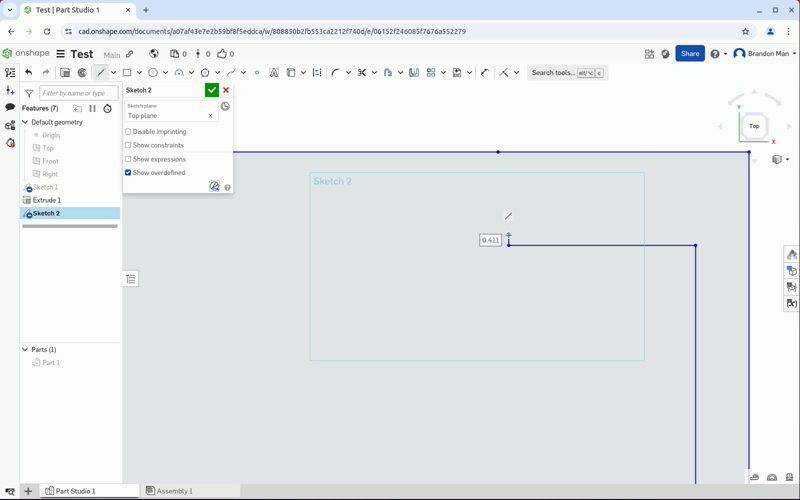
scroll(-6)
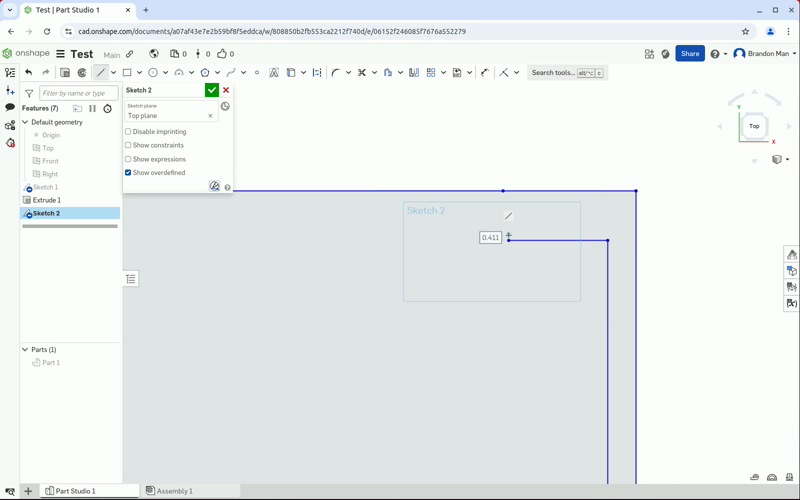
scroll(-6)
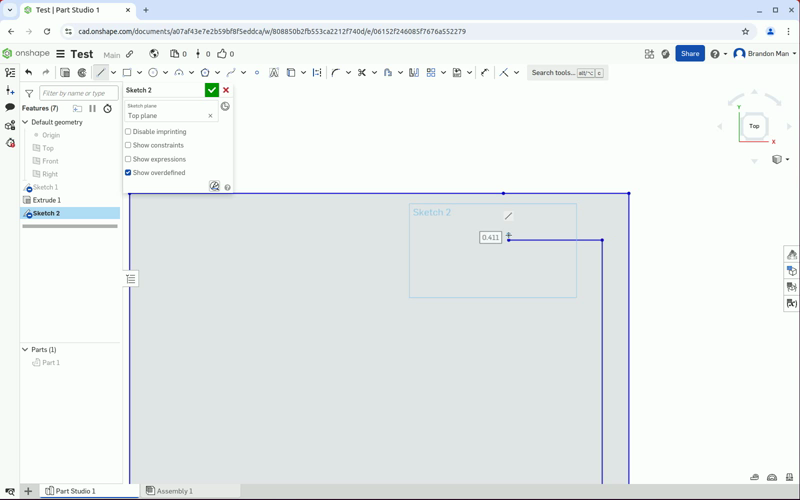
scroll(-6)
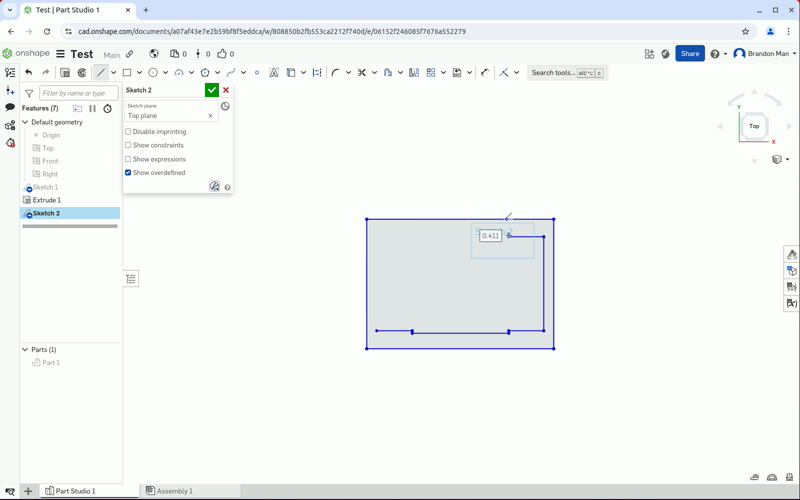
key_up(shift)
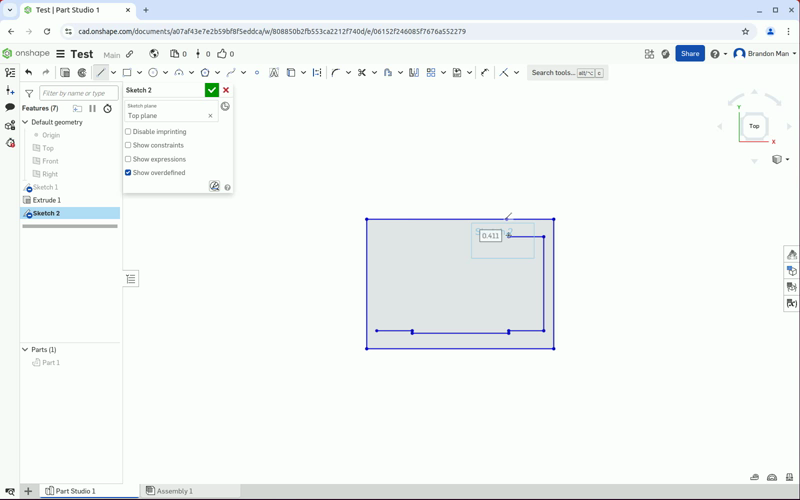
key_down(shift)
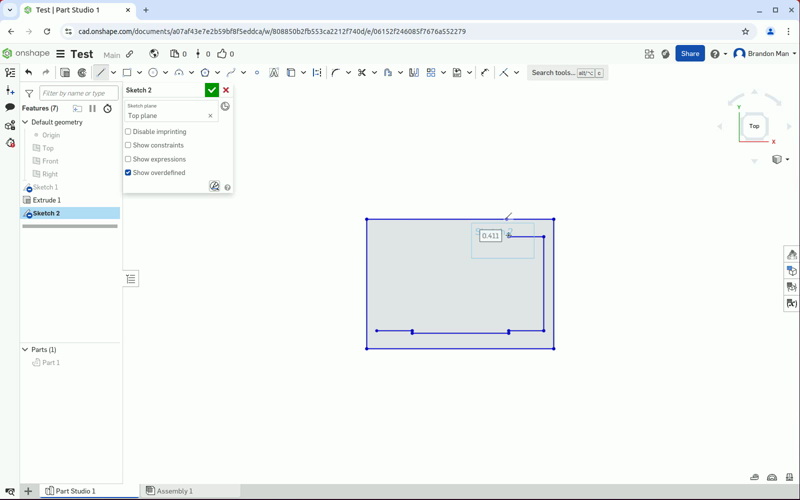
mouse_move(412, 234)
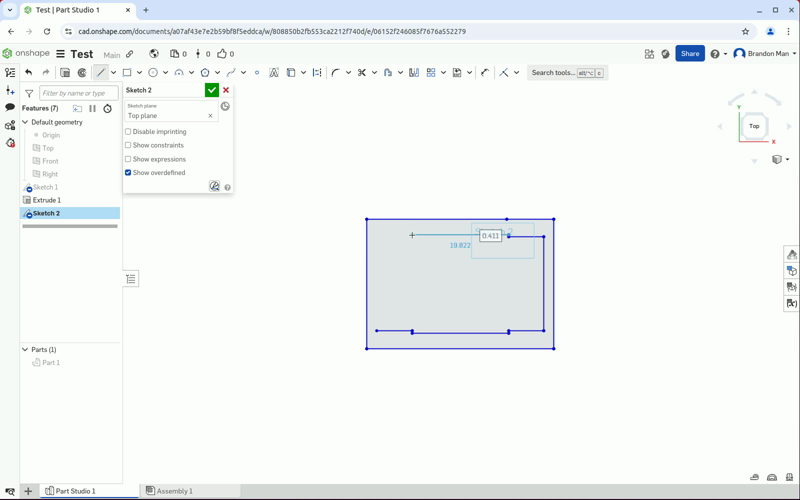
click(412, 234)
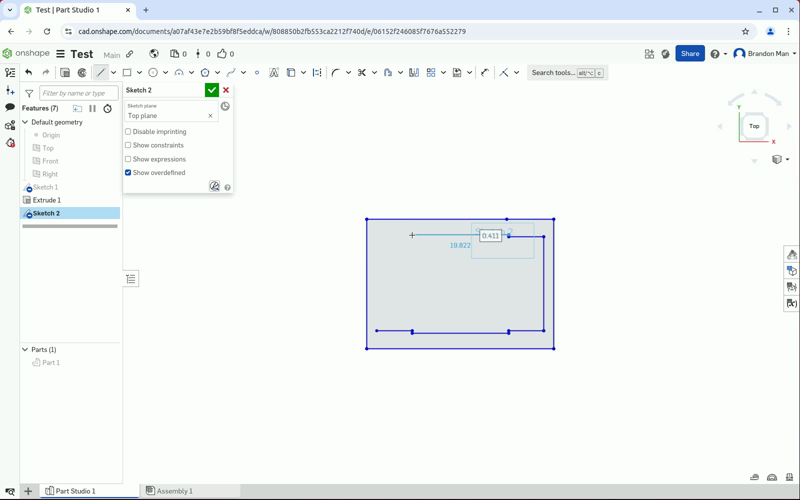
key_up(shift)
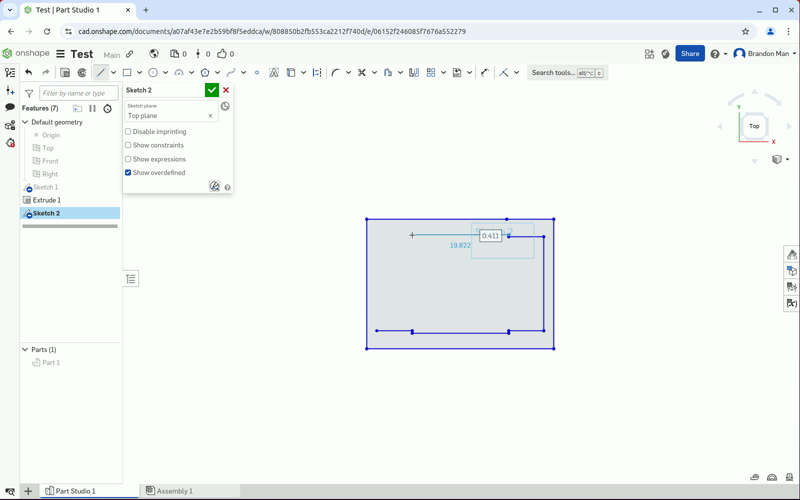
key_down(shift)
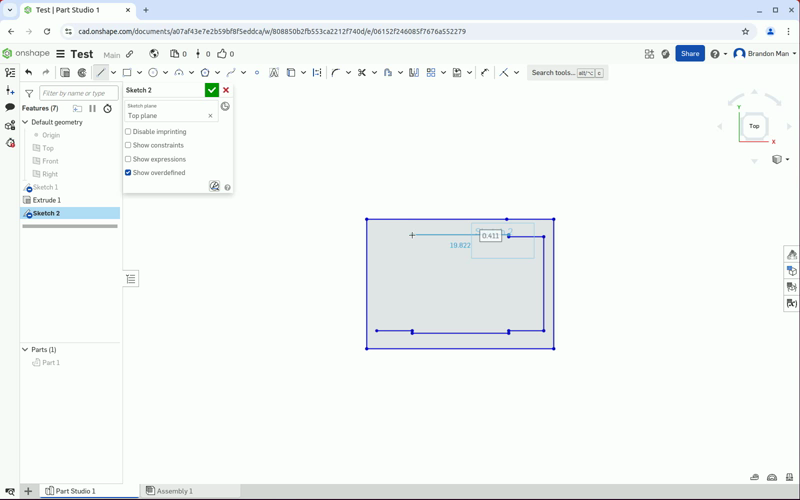
mouse_move(442, 234)
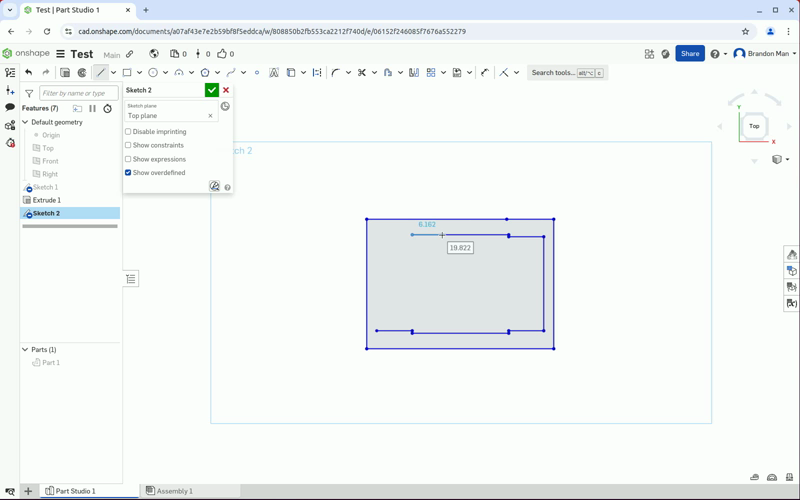
mouse_move(412, 236)
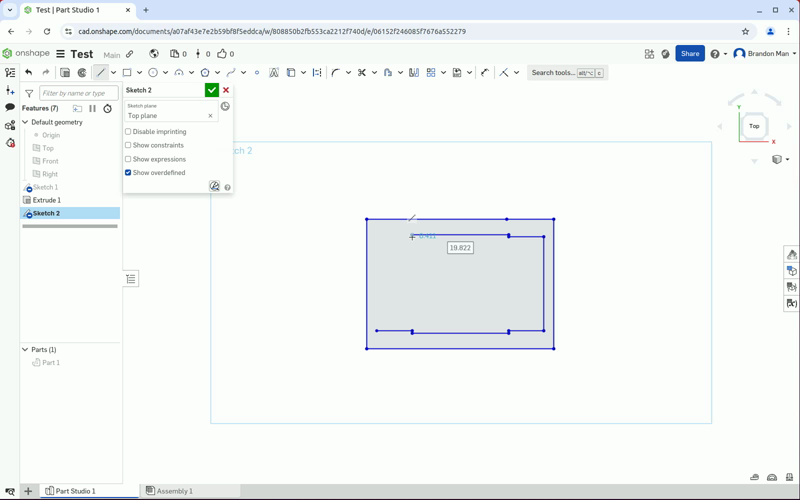
scroll(6)
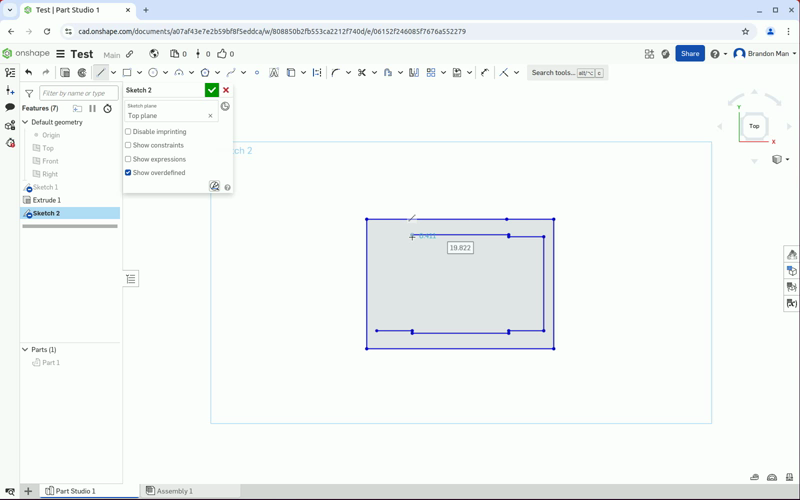
scroll(6)
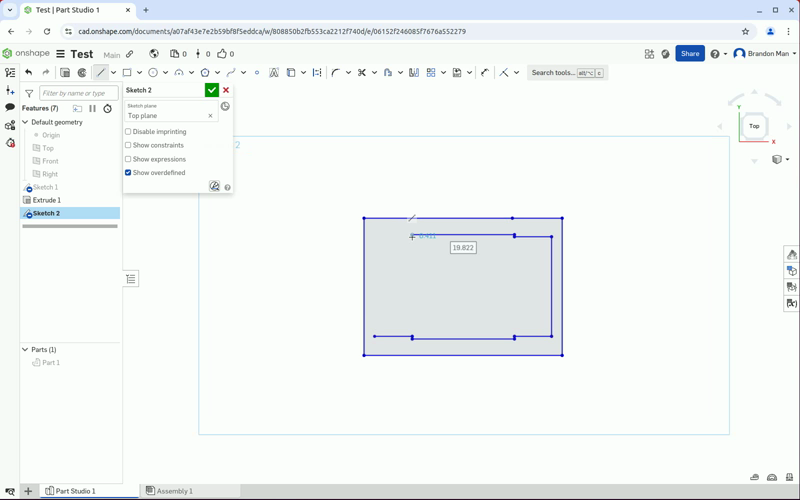
scroll(6)
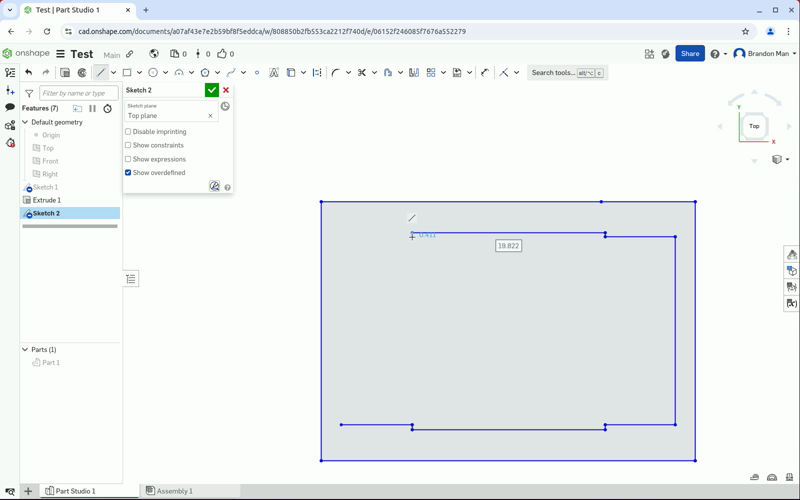
scroll(6)
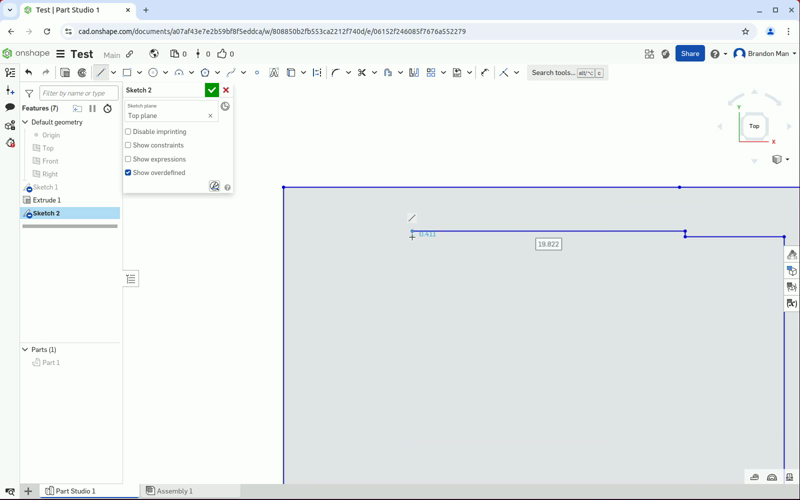
scroll(6)
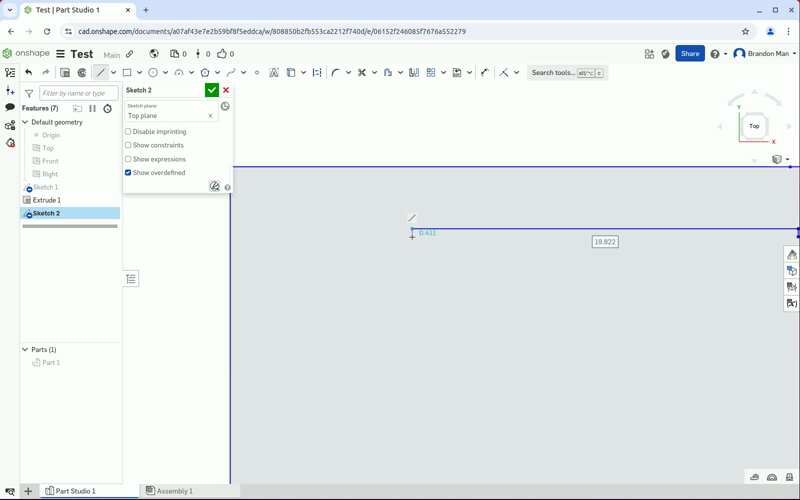
scroll(6)
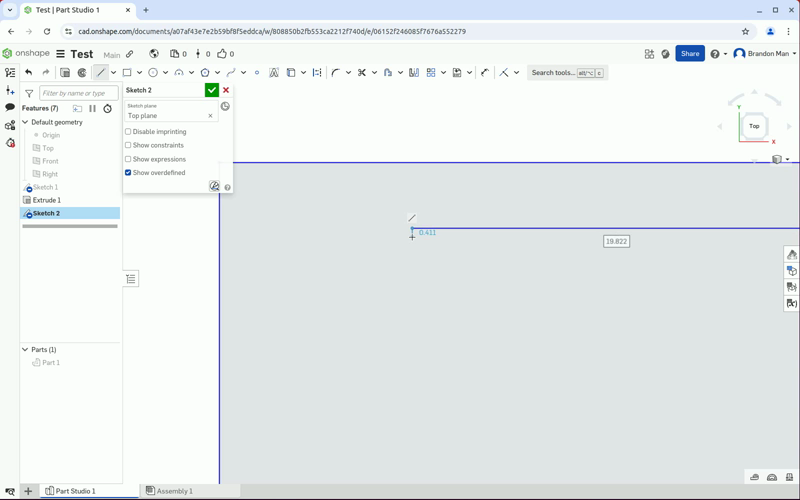
scroll(6)
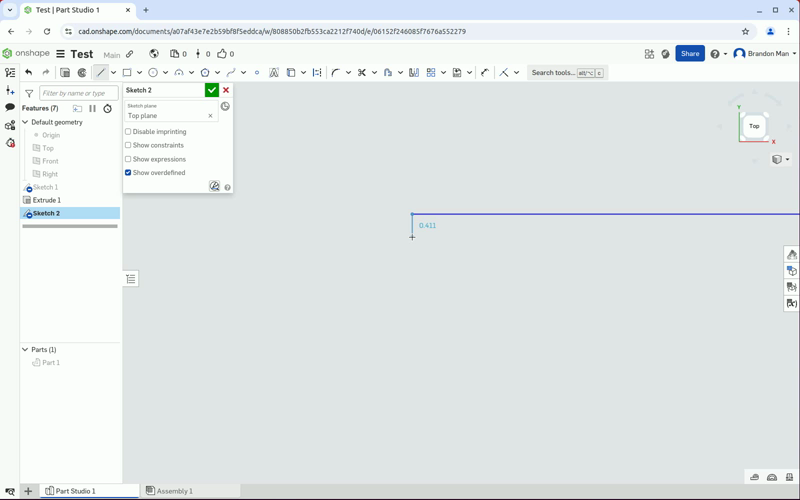
click(412, 236)
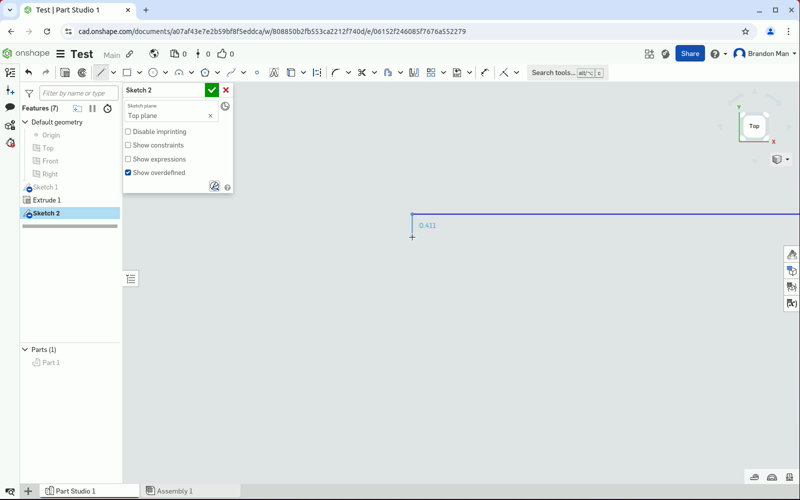
scroll(-6)
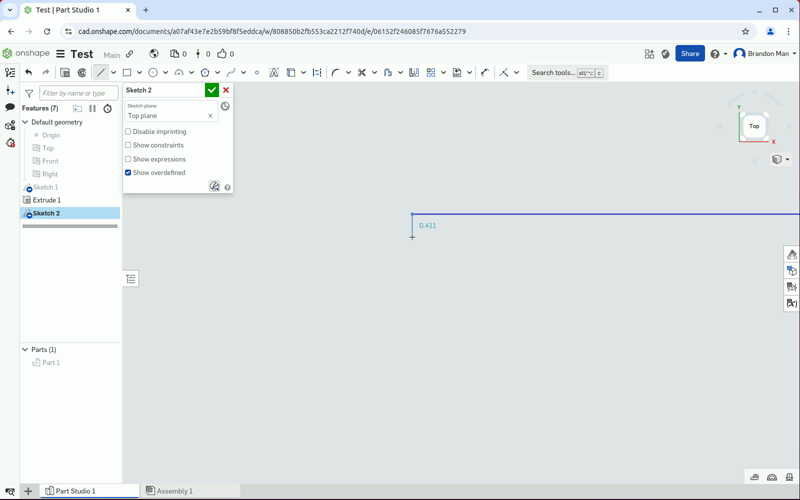
scroll(-6)
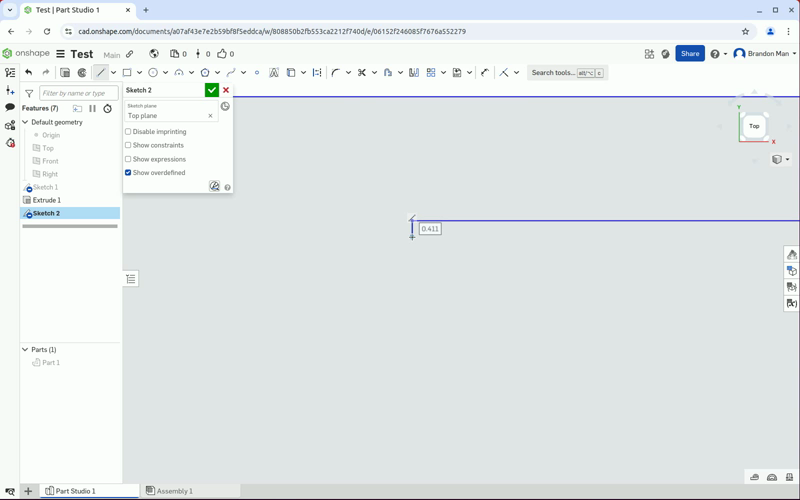
scroll(-6)
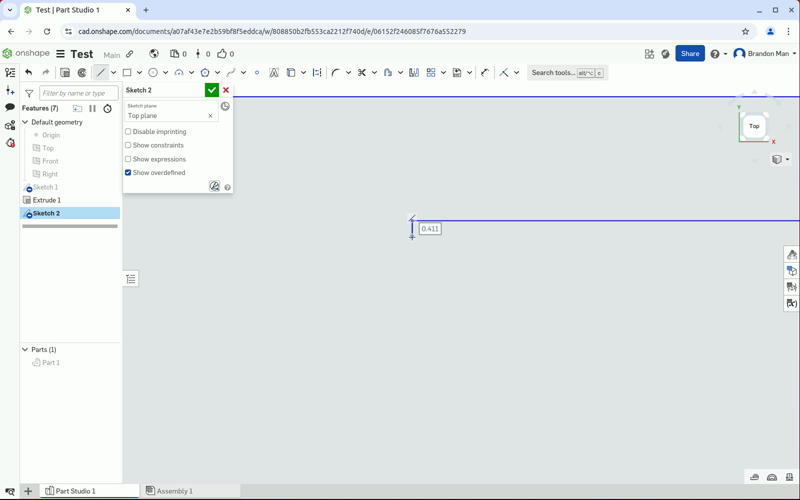
scroll(-6)
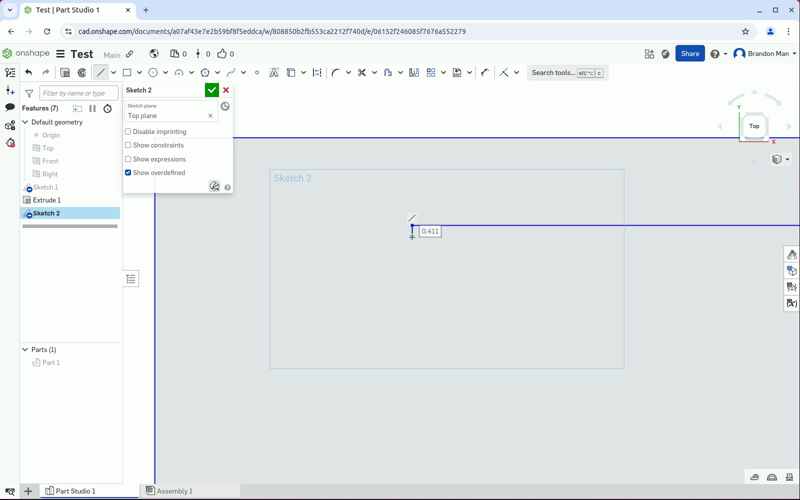
scroll(-6)
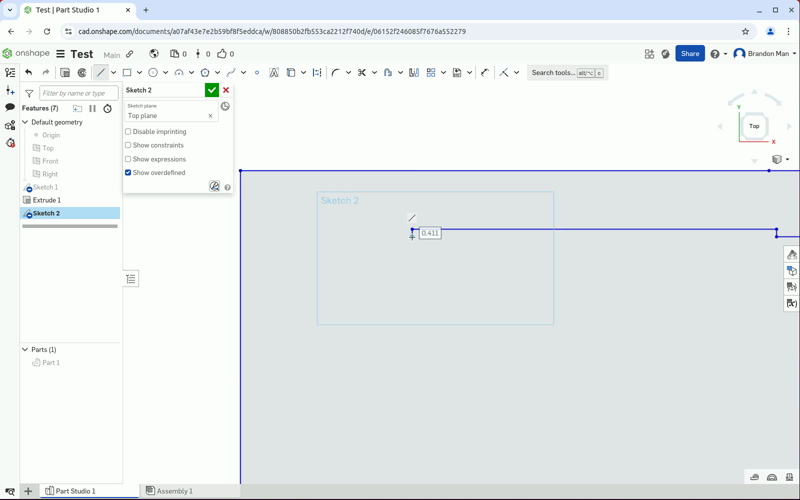
scroll(-6)
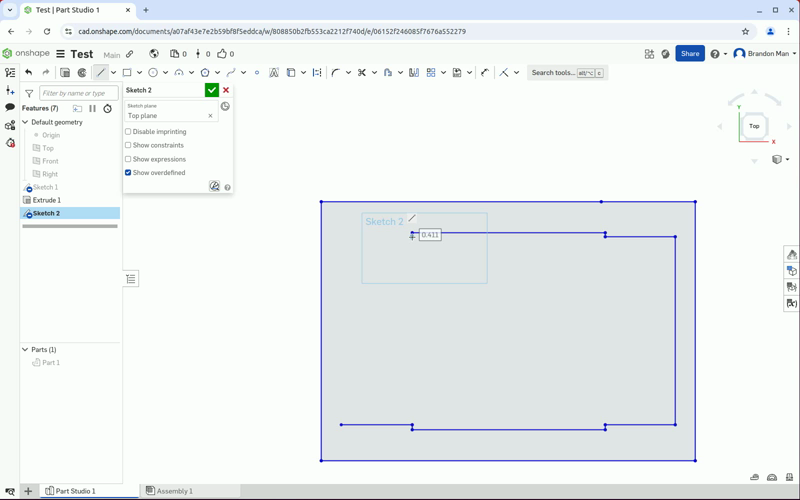
scroll(-6)
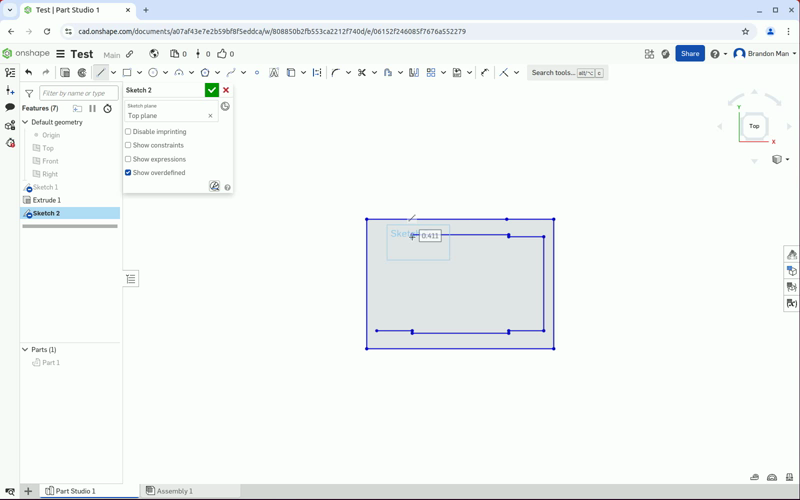
key_up(shift)
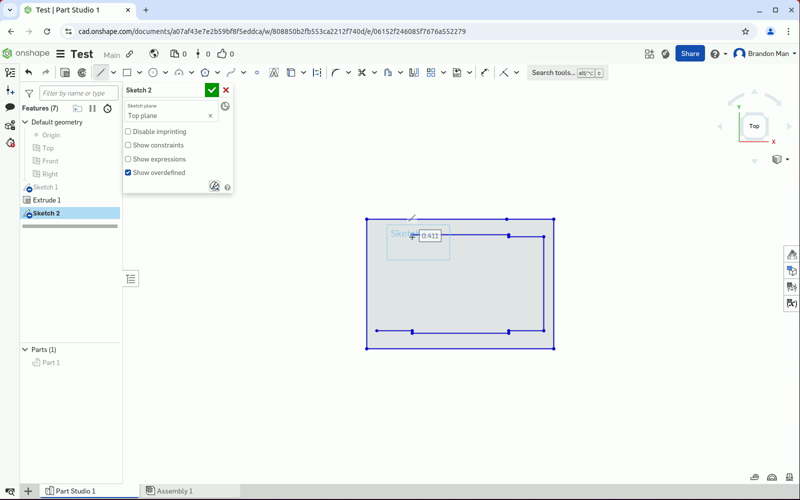
key_down(shift)
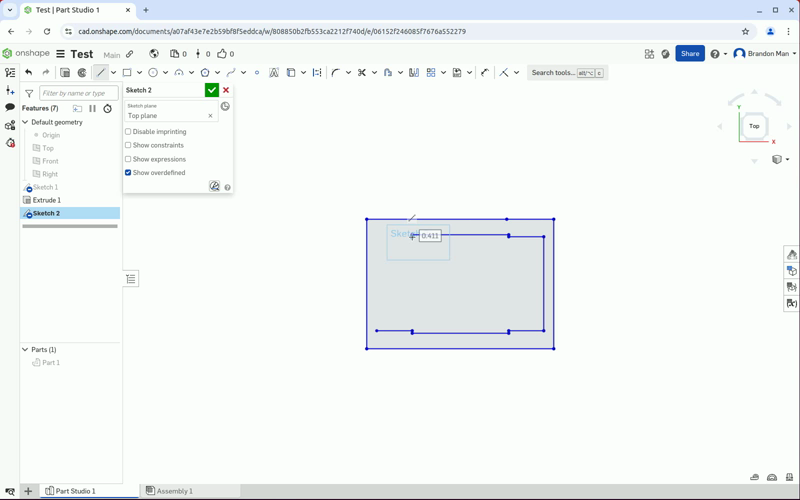
mouse_move(442, 236)
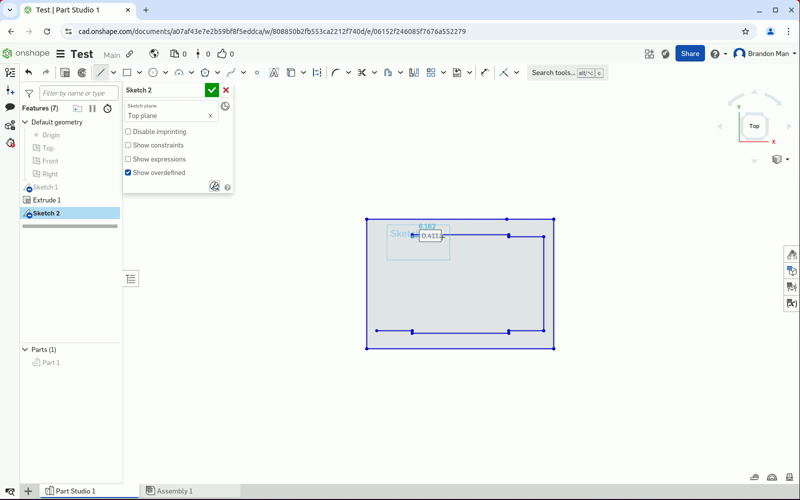
mouse_move(376, 236)
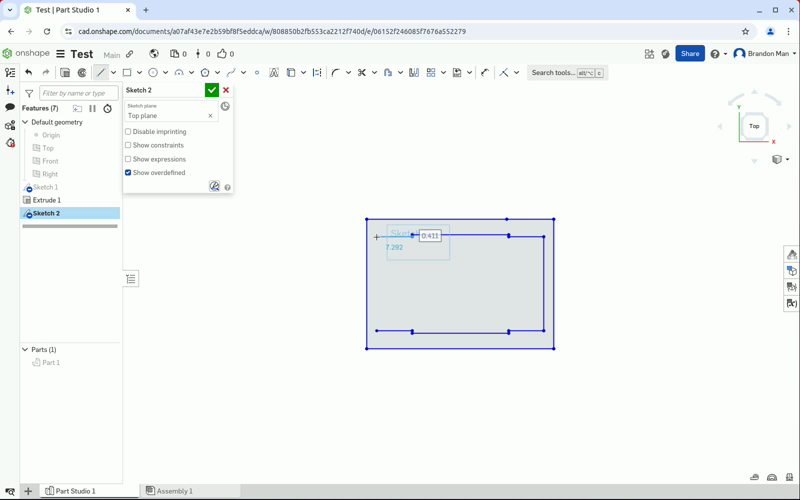
click(376, 236)
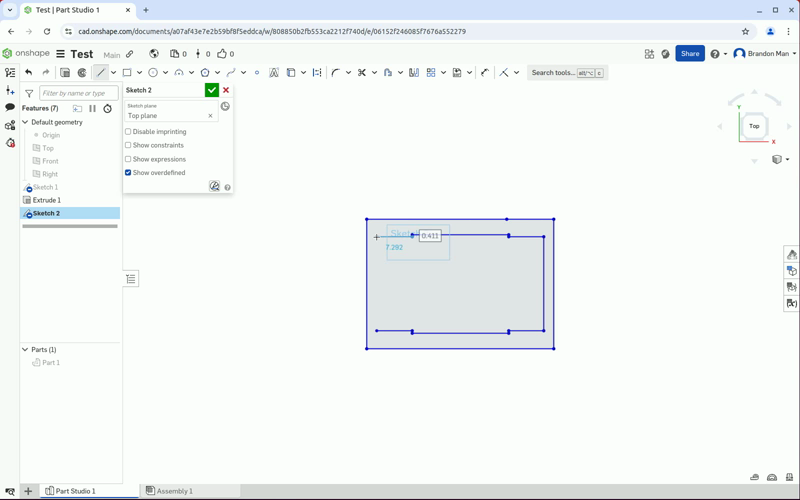
key_up(shift)
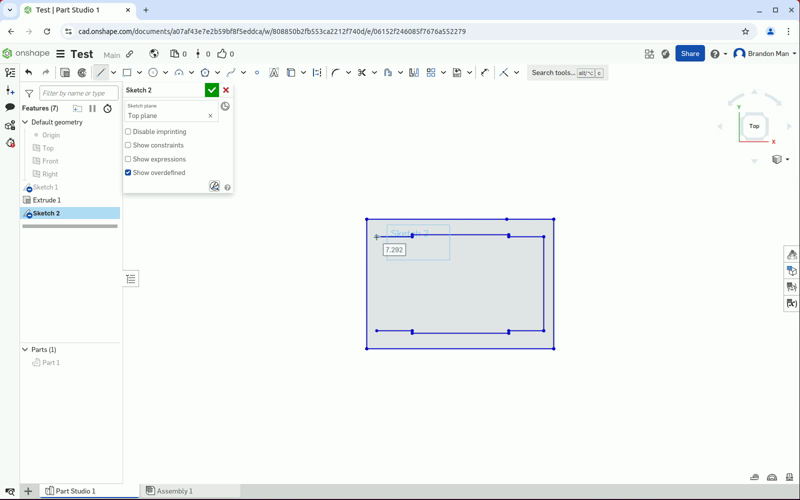
key_down(shift)
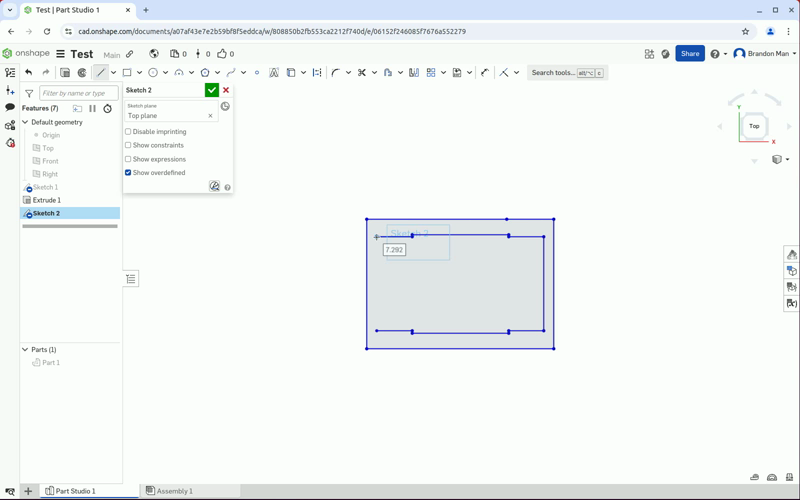
mouse_move(376, 330)
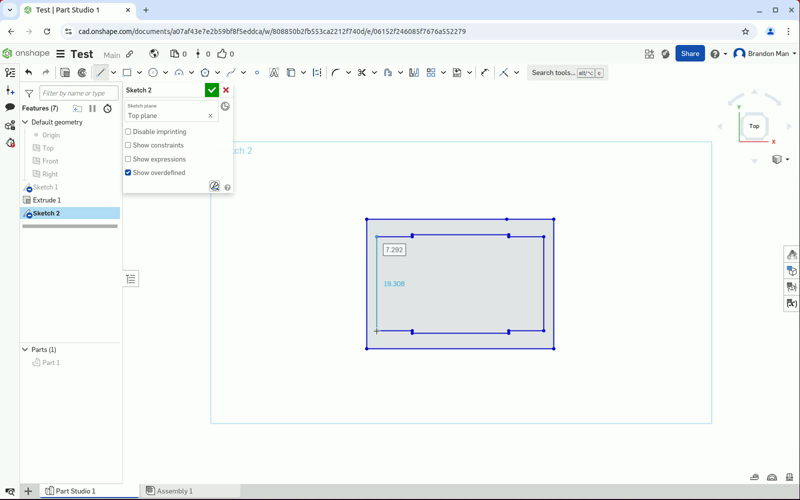
key_up(shift)
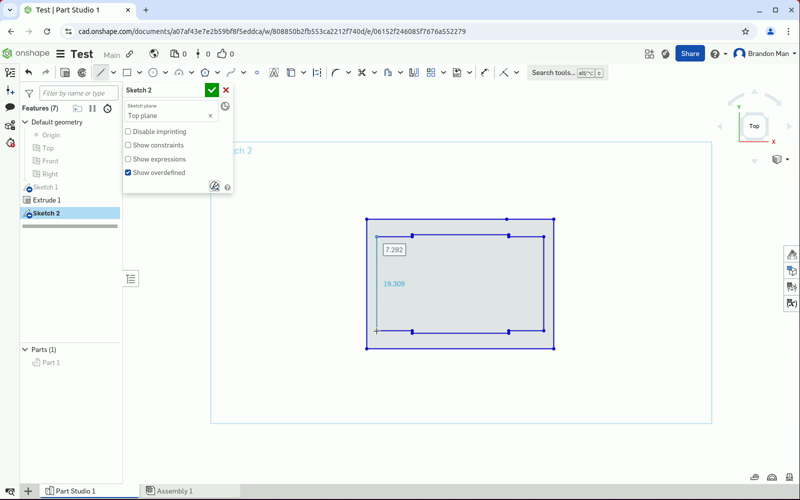
click(376, 330)
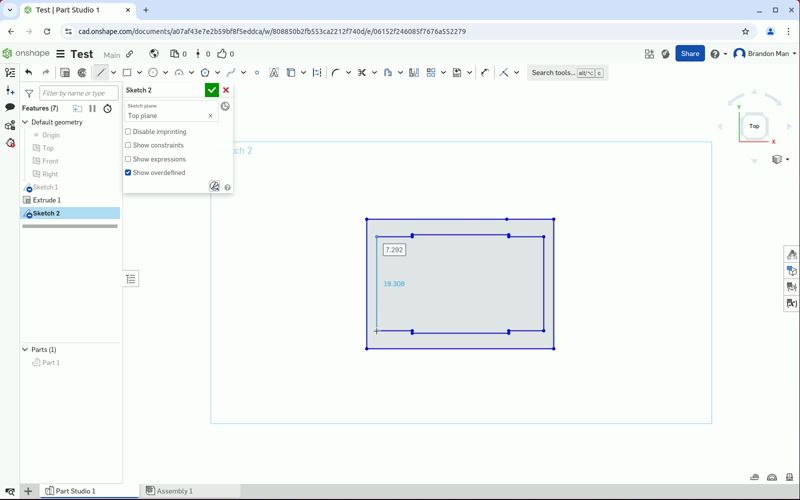
key(esc)
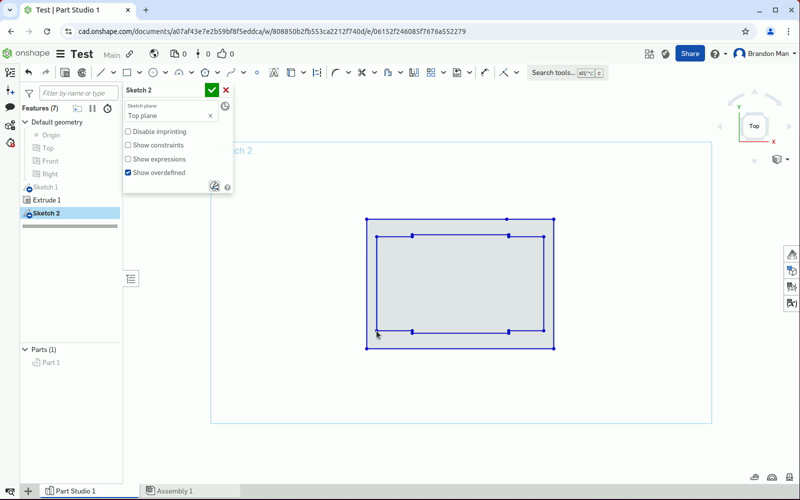
mouse_move(539, 228)
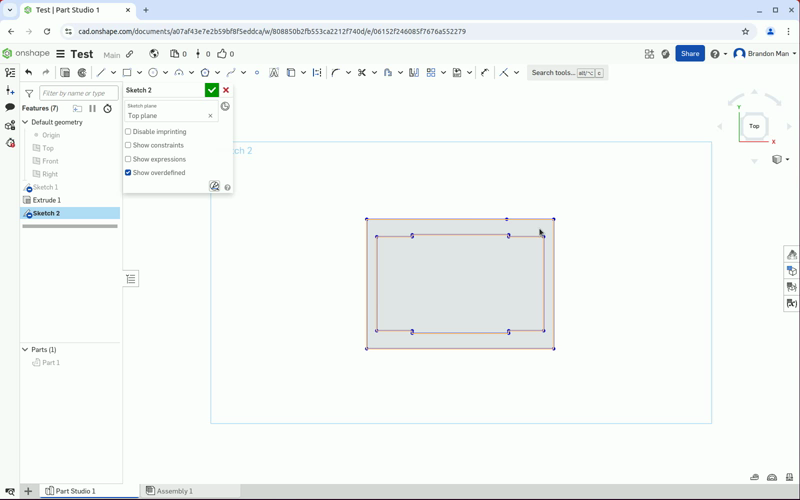
click(539, 228)
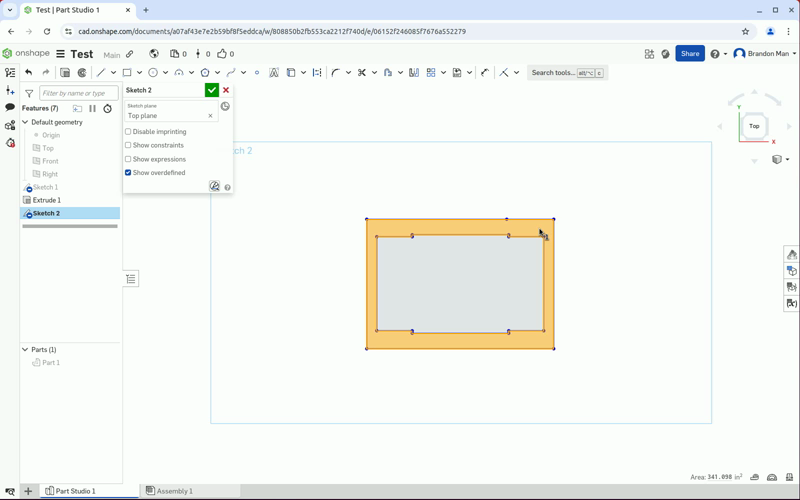
mouse_move(73, 352)
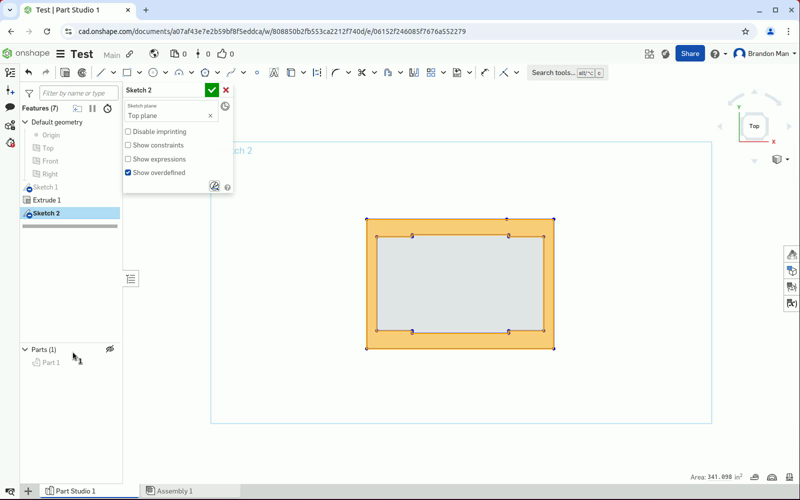
key(shift+y)
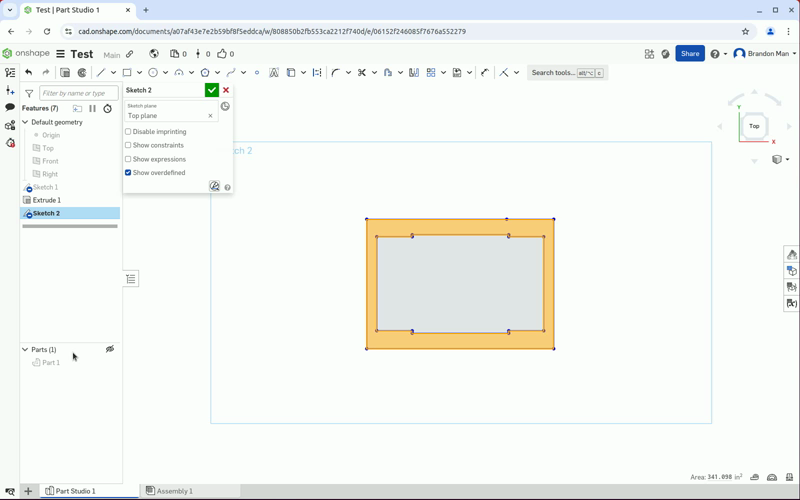
key(shift+e)
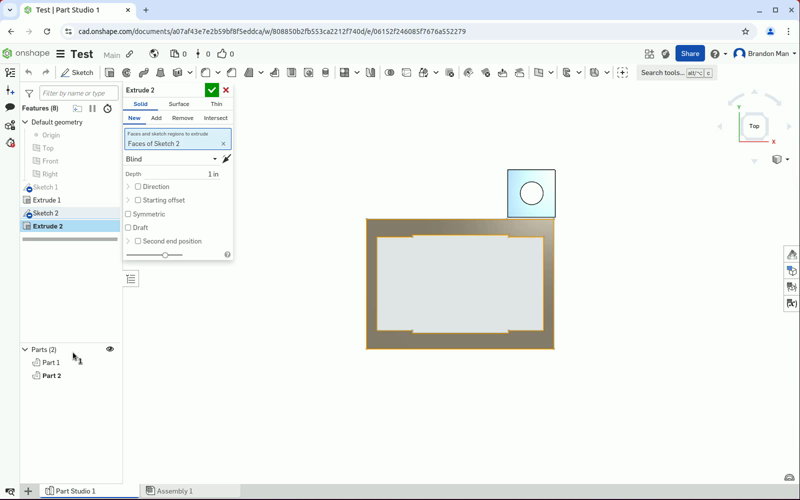
mouse_move(143, 106)
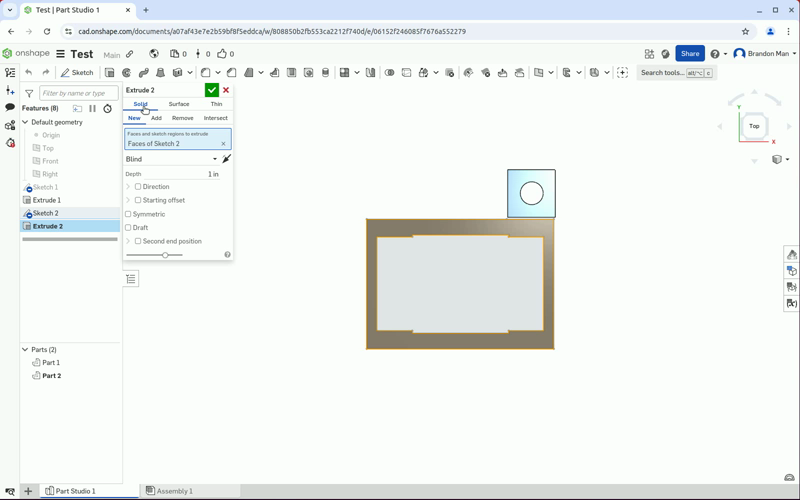
click(143, 106)
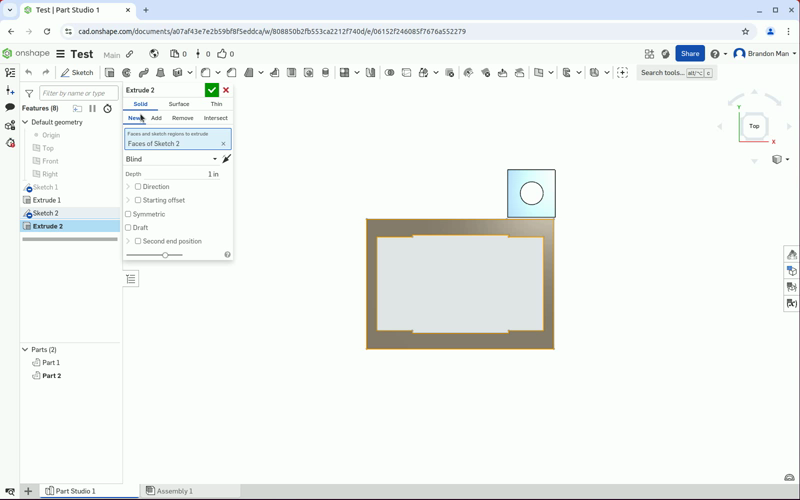
mouse_move(137, 120)
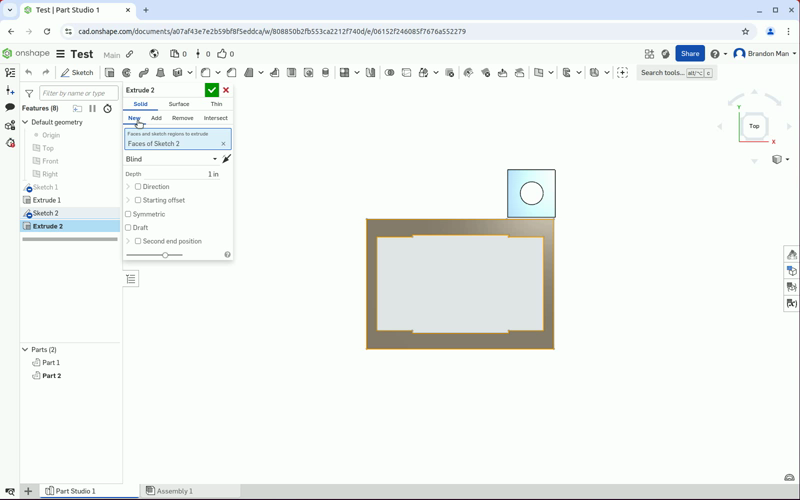
click(137, 120)
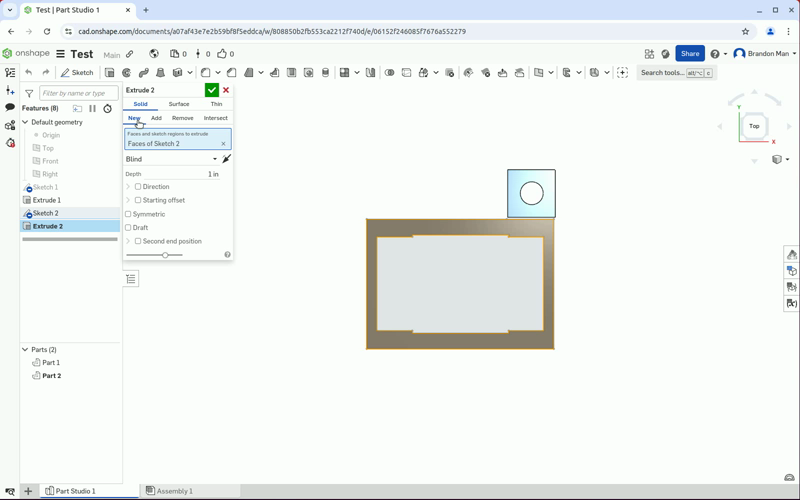
key(tab, 4)
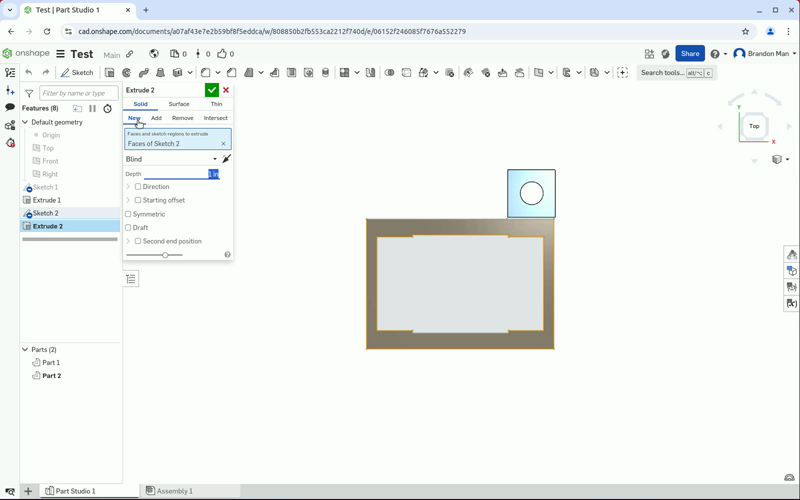
text(1.204)
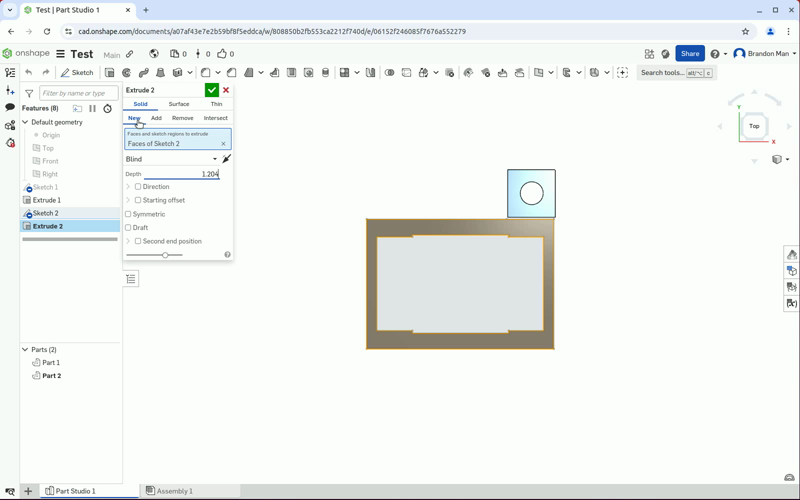
key(enter)
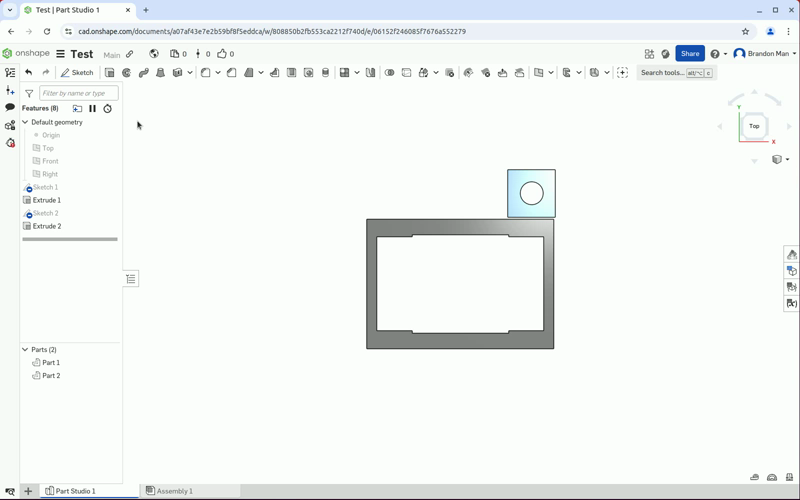
key(shift+h)
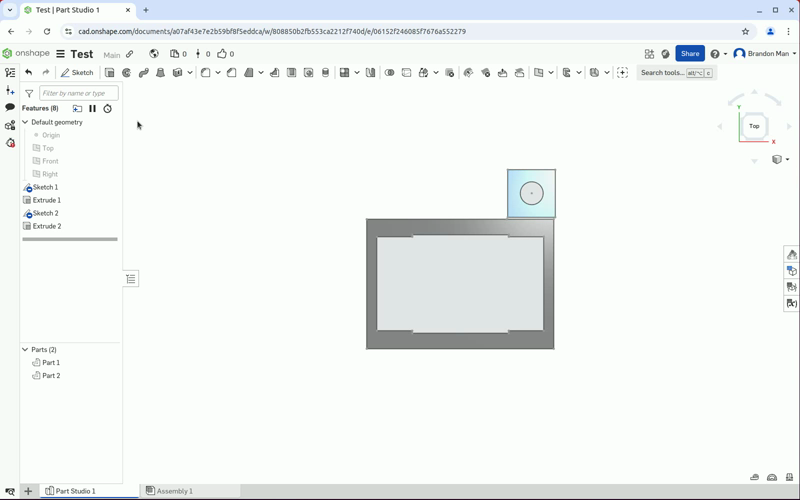
key(shift+h)
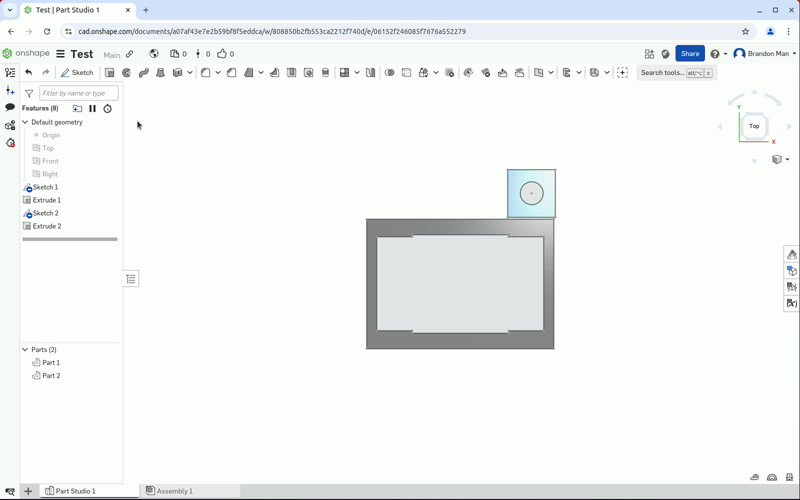
key(shift+7)
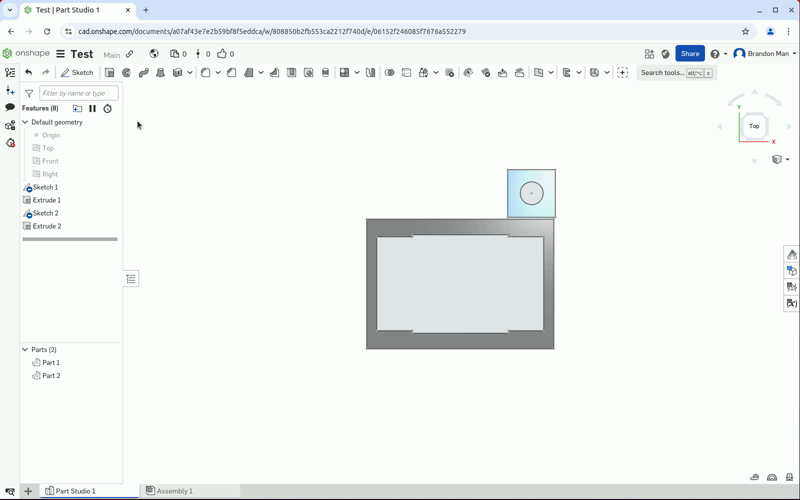
key(up, 3)
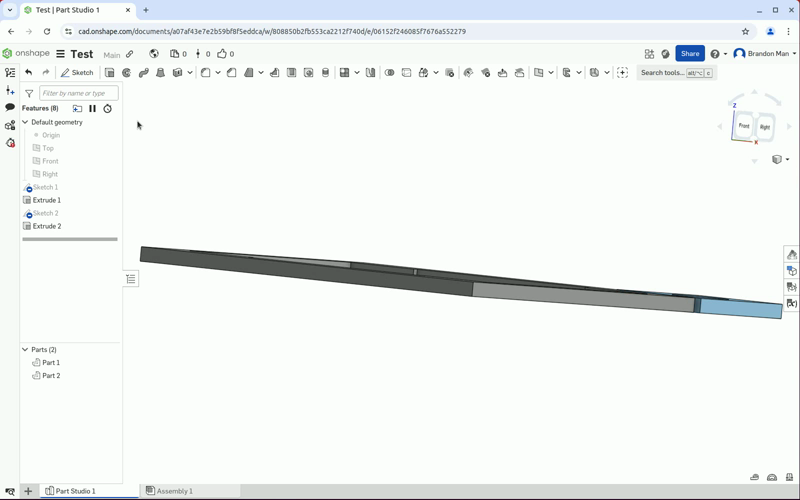
key(left, 3)
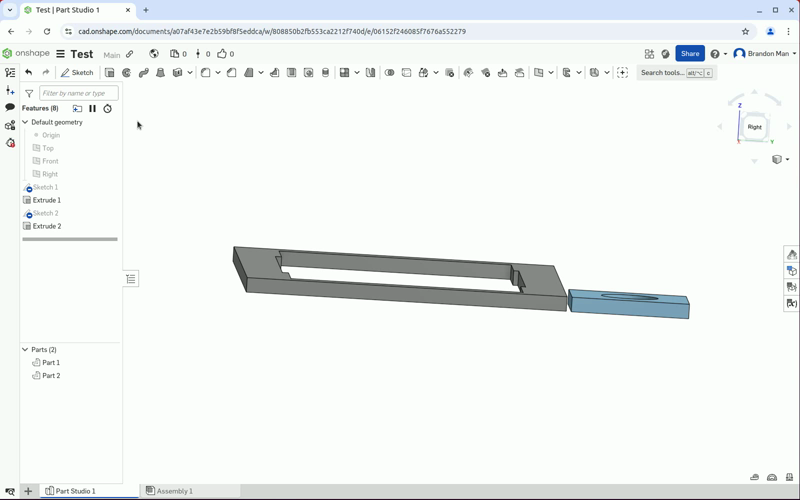
key(right, 3)
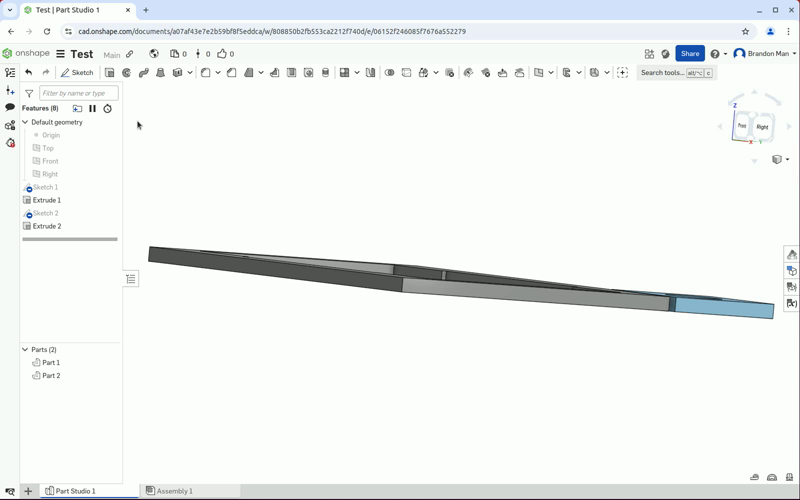
key(down, 3)
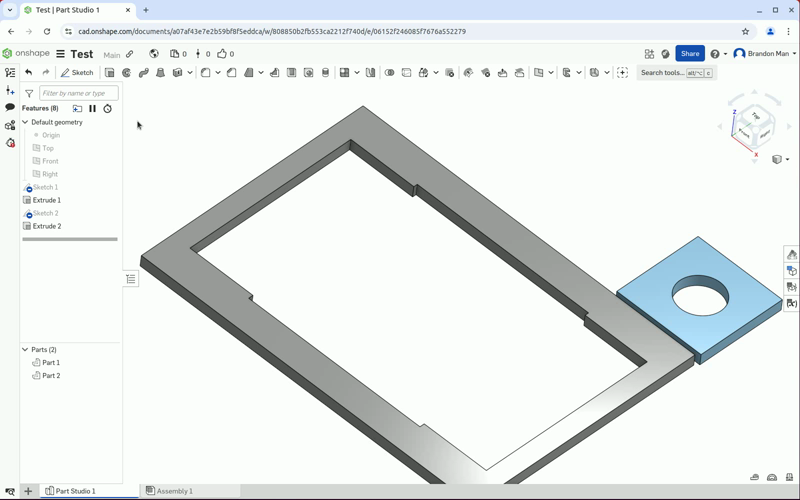
mouse_move(73, 189)
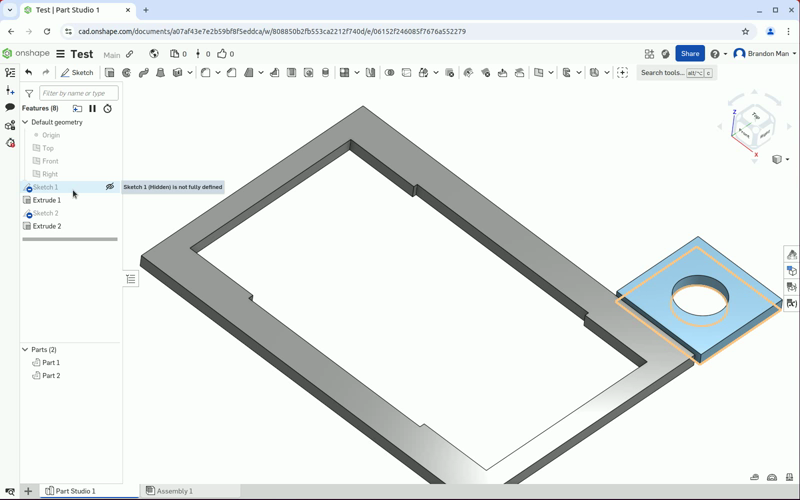
click(73, 189)